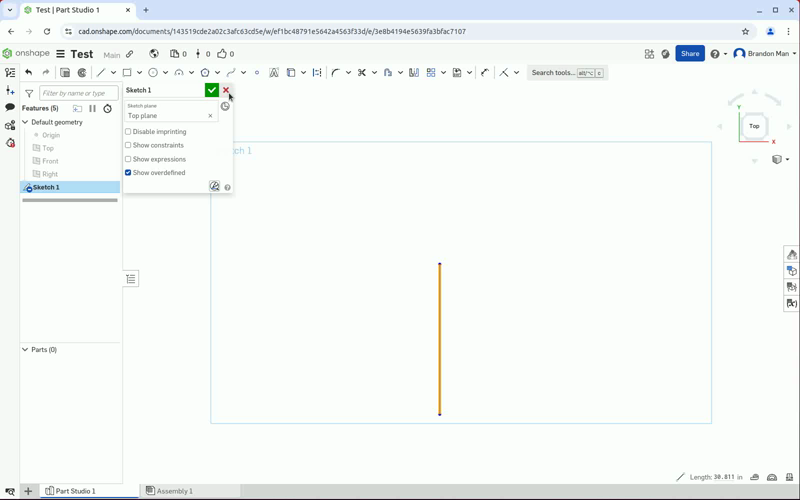
key(shift+h)
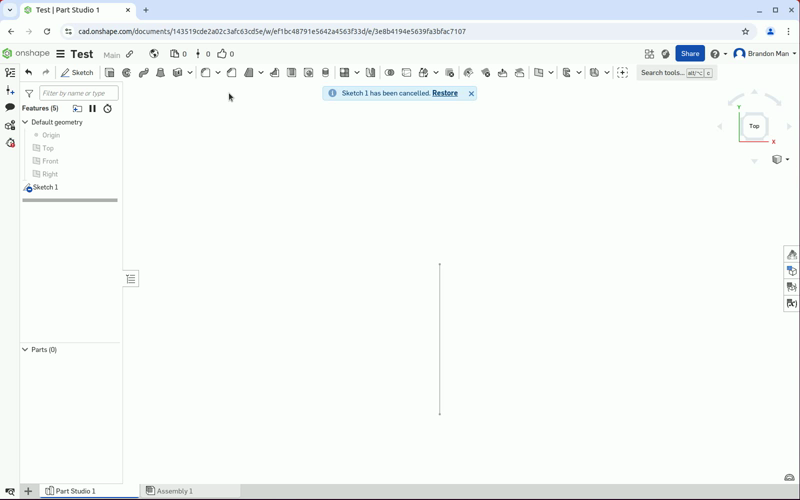
mouse_move(73, 352)
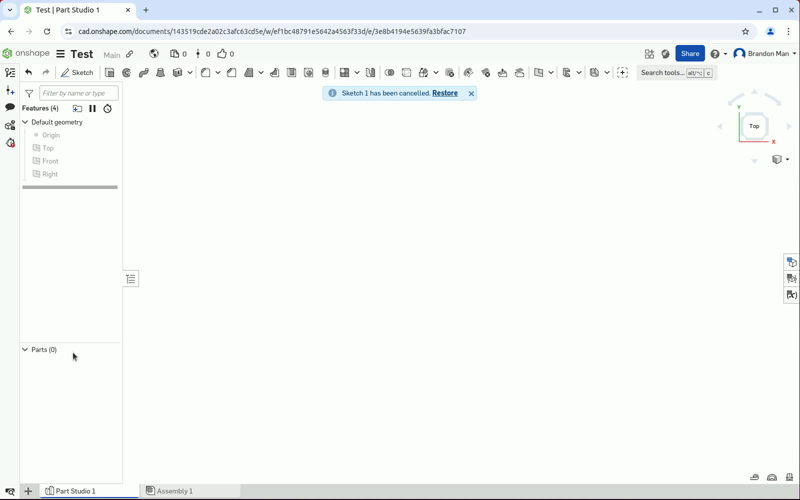
key(y)
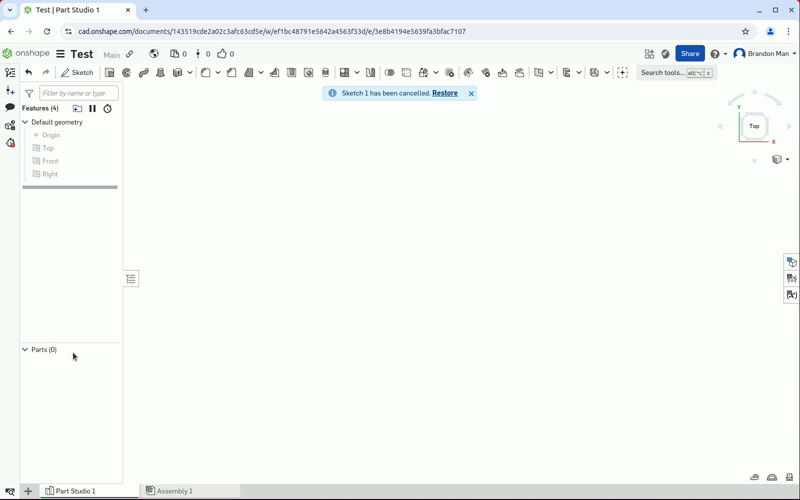
key(shift+p)
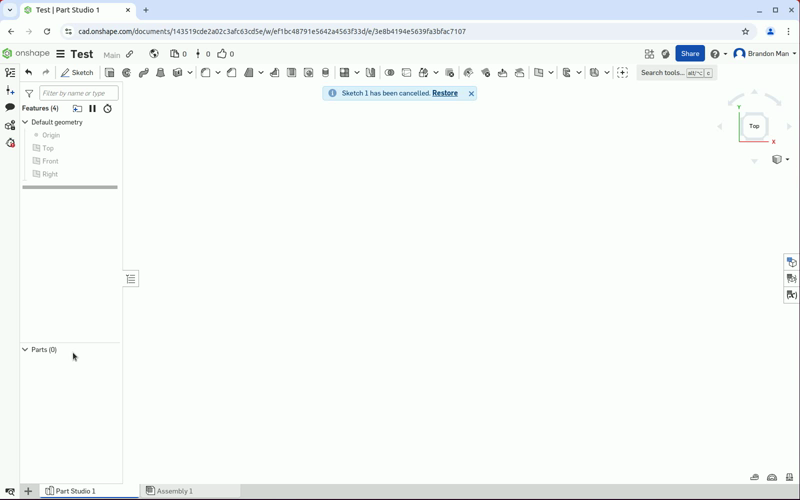
key(space)
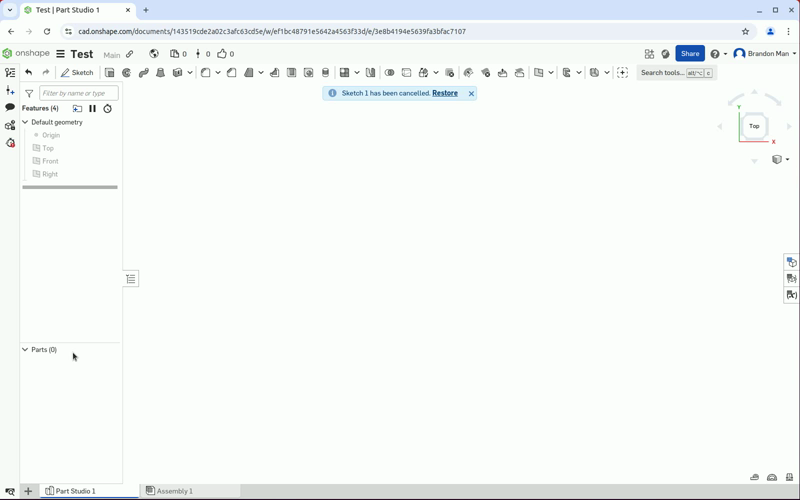
key_down(shift)
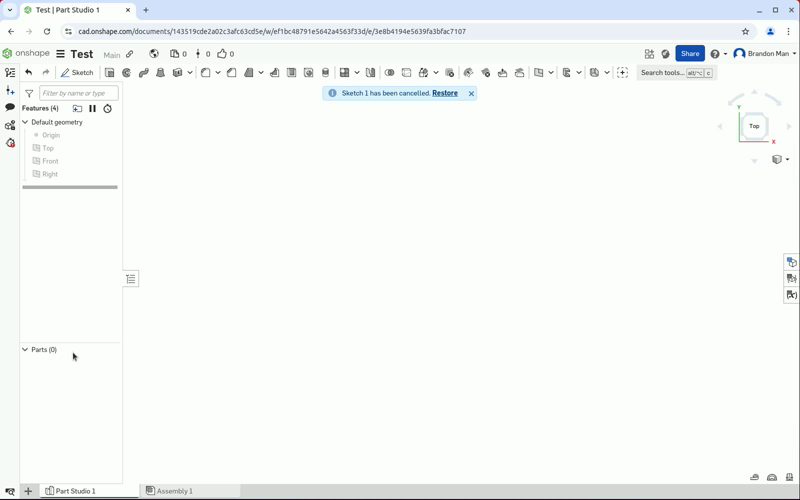
key(up)
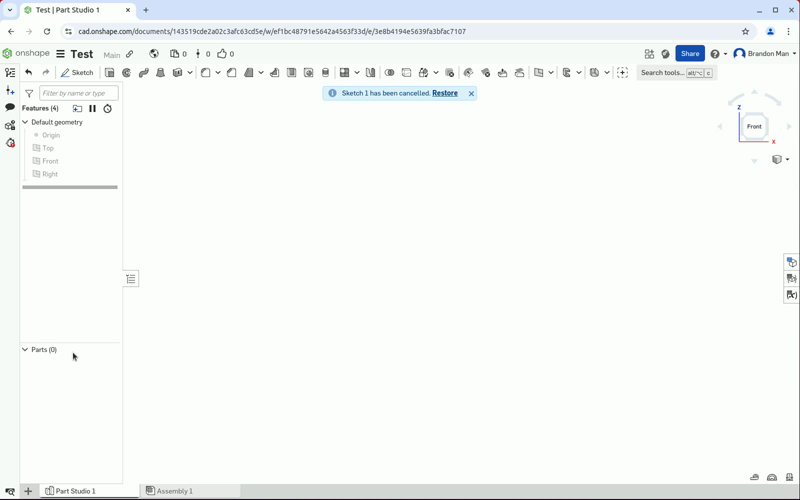
key_up(shift)
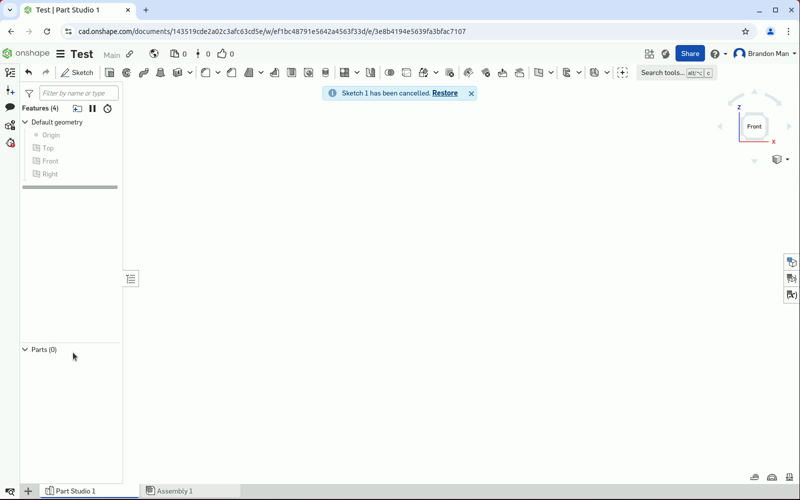
mouse_move(73, 352)
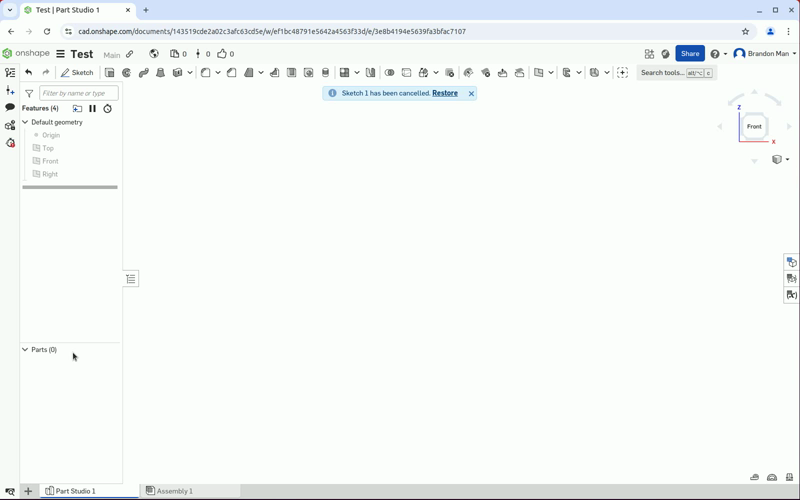
key(shift+y)
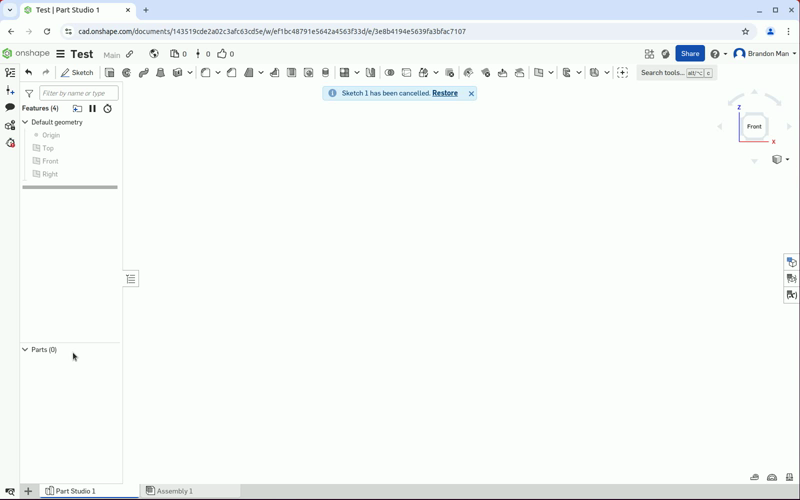
key(shift+s)
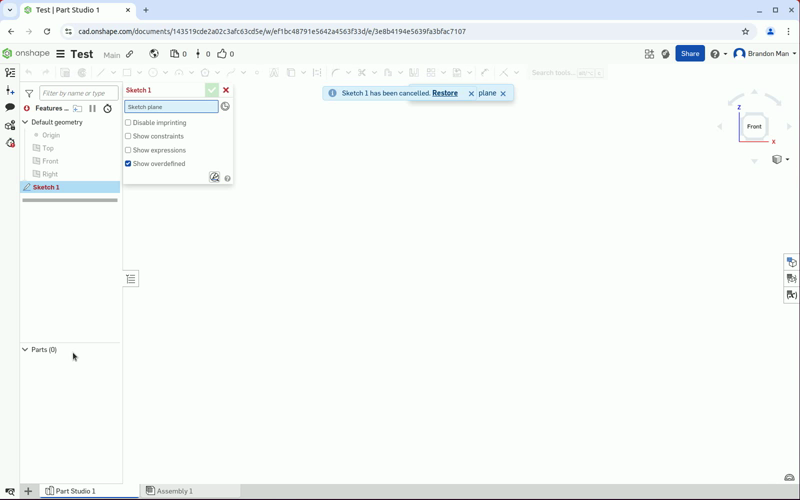
mouse_move(73, 163)
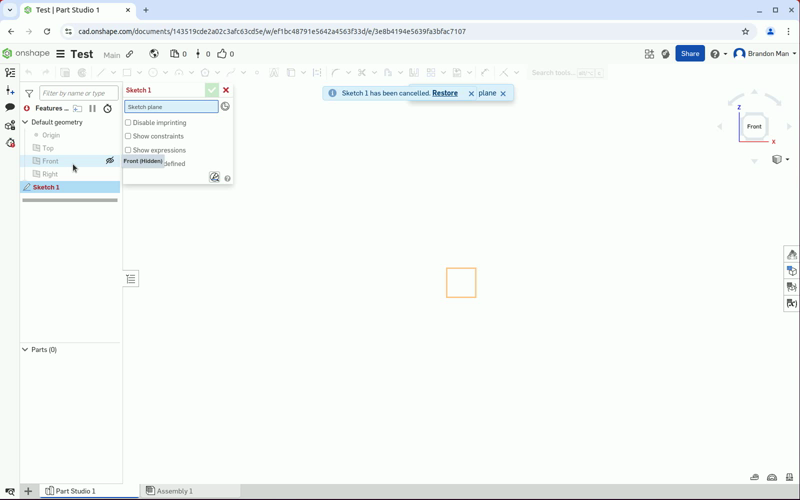
click(73, 163)
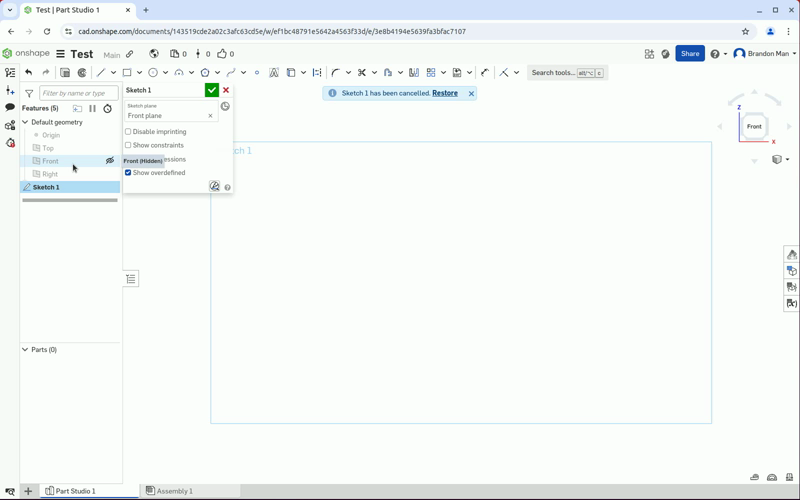
mouse_move(73, 352)
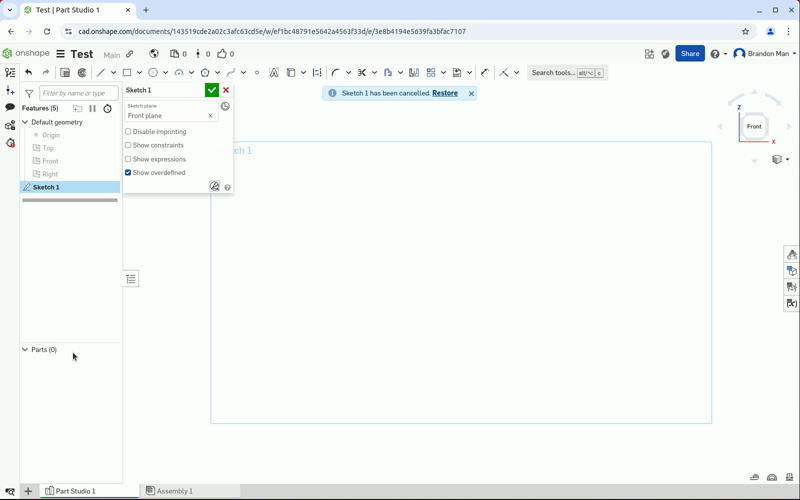
key(y)
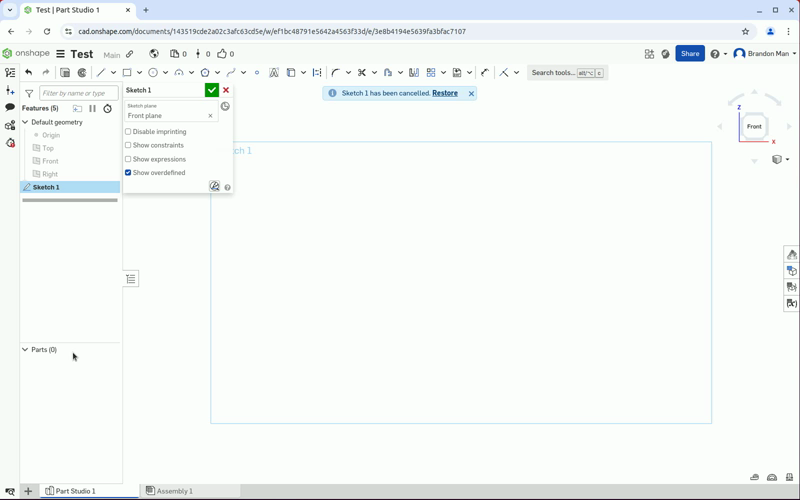
key(l)
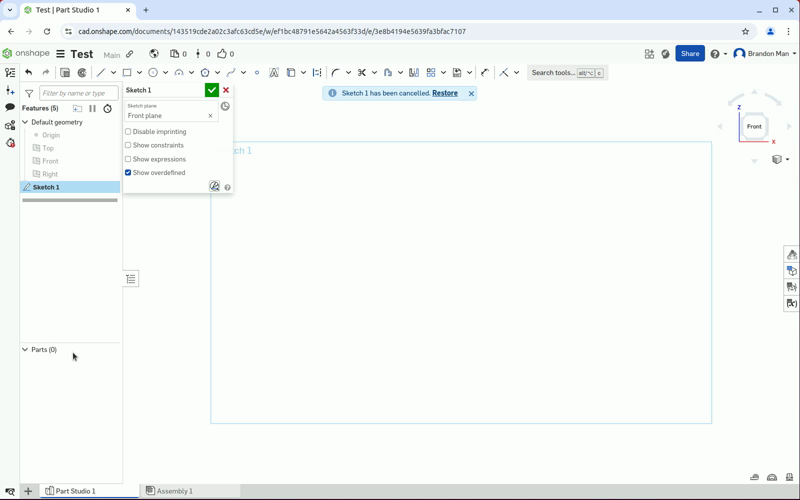
key_down(shift)
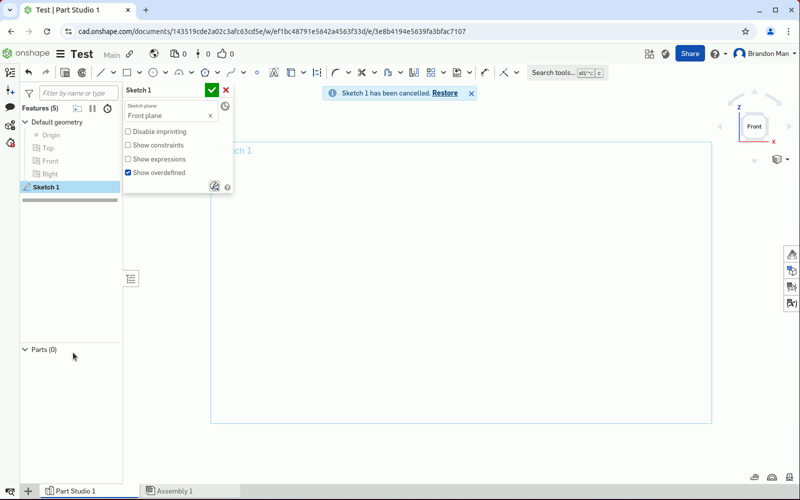
mouse_move(401, 342)
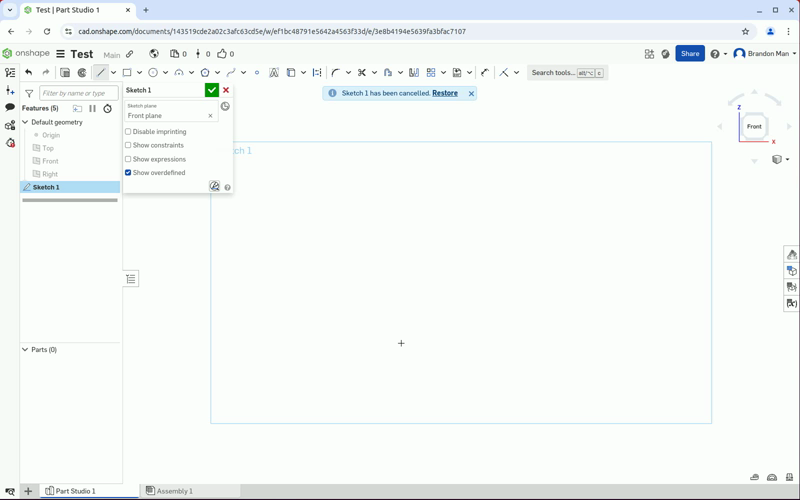
click(401, 342)
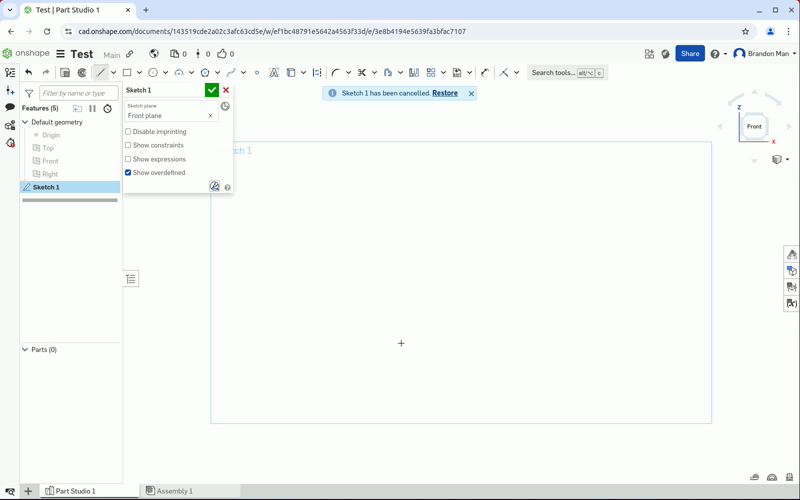
key_up(shift)
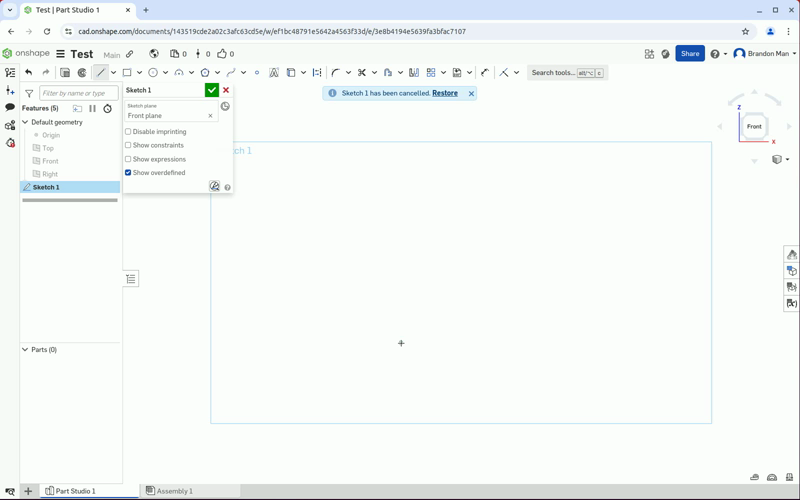
key_down(shift)
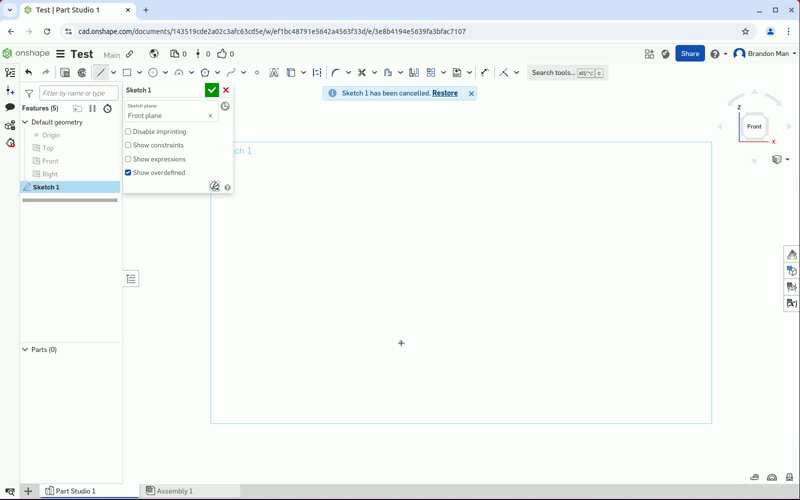
mouse_move(521, 342)
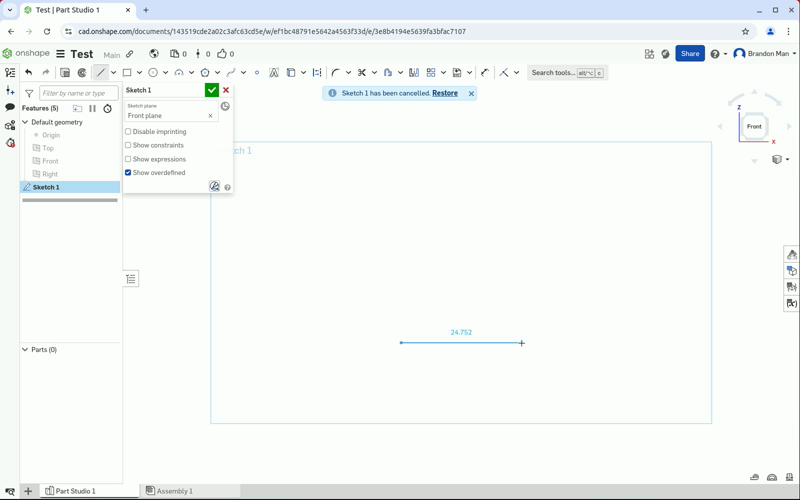
click(521, 342)
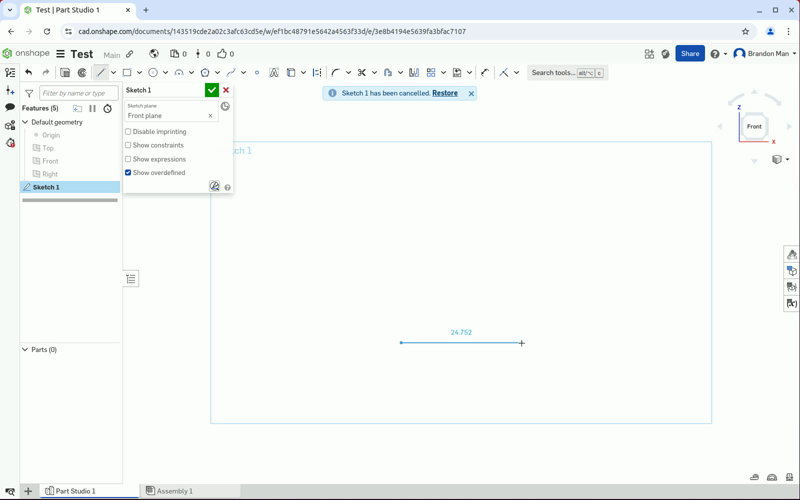
key_up(shift)
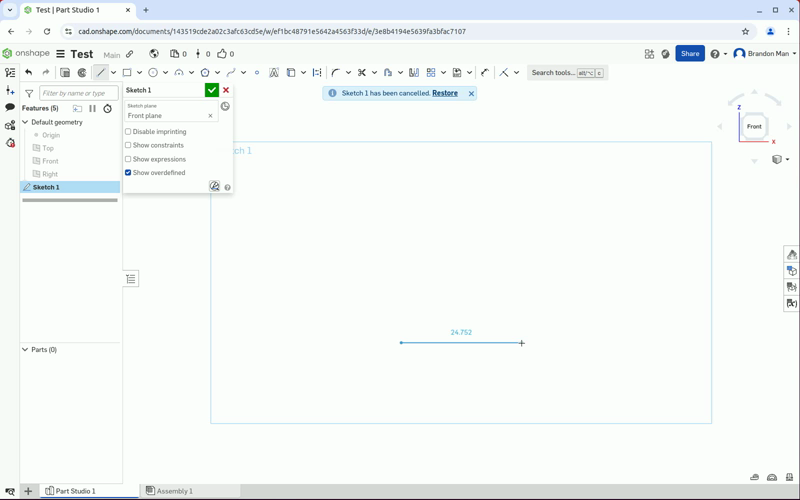
key_down(shift)
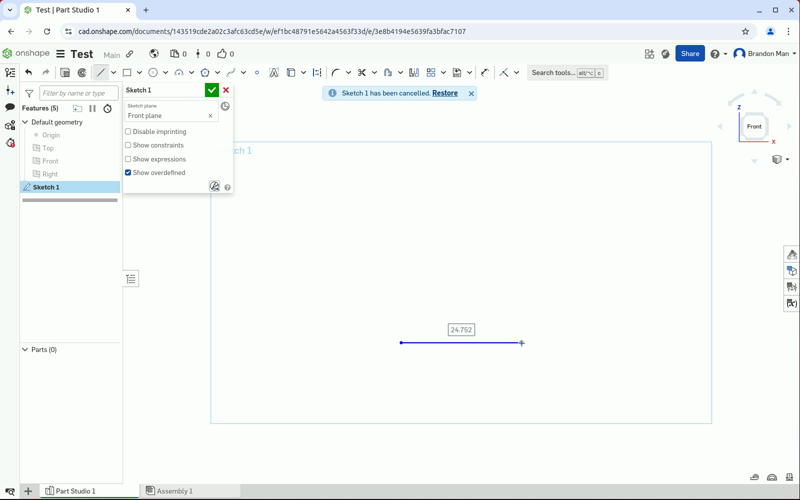
mouse_move(521, 222)
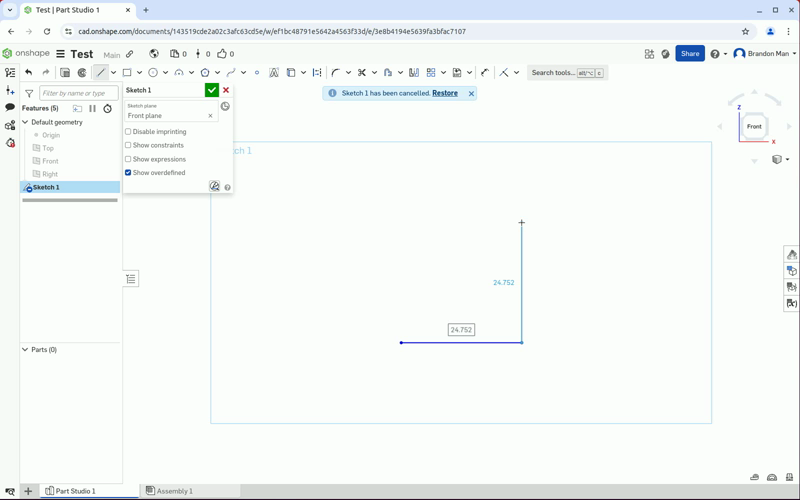
click(521, 222)
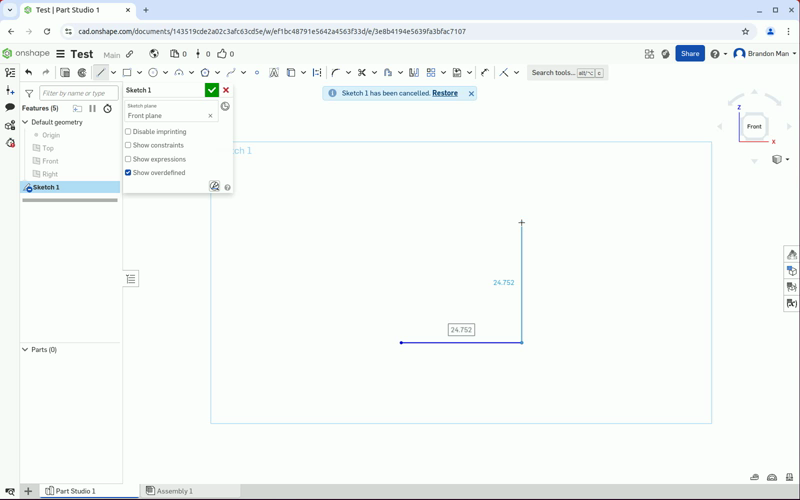
key_up(shift)
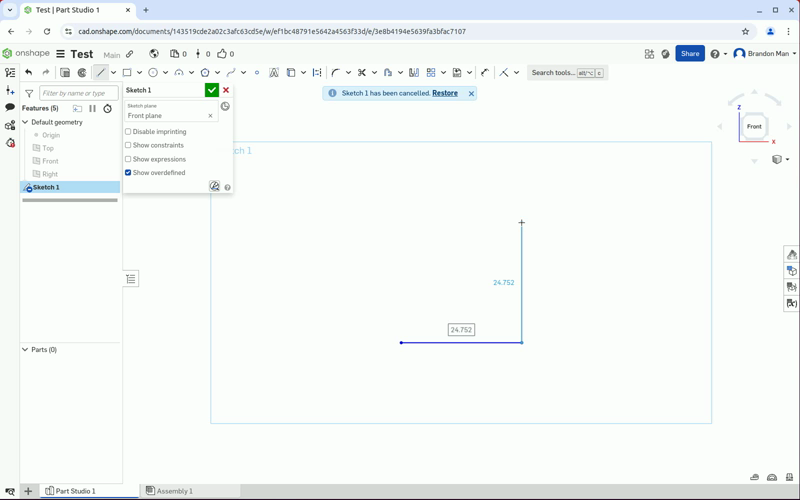
key_down(shift)
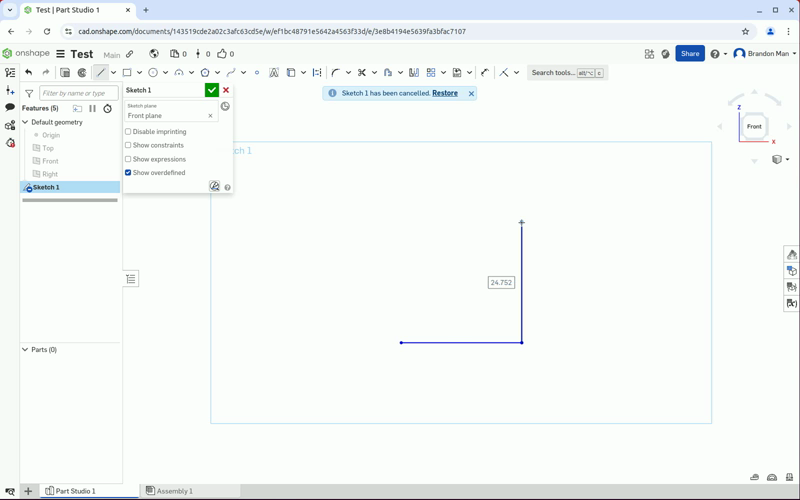
mouse_move(401, 222)
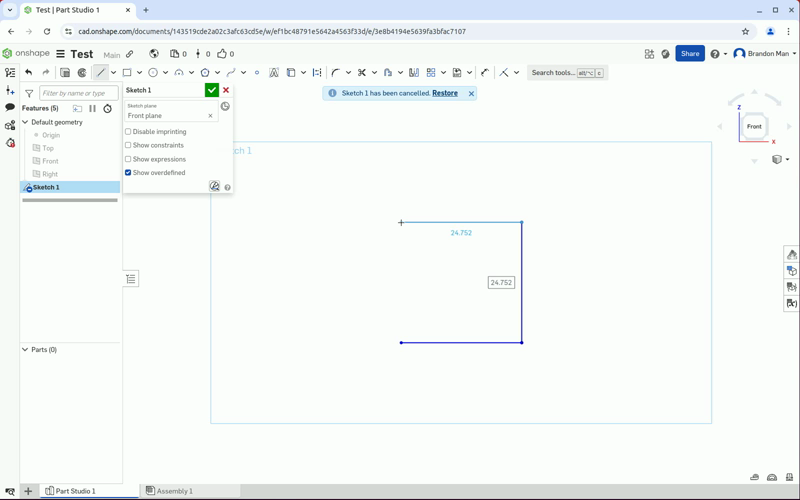
click(401, 222)
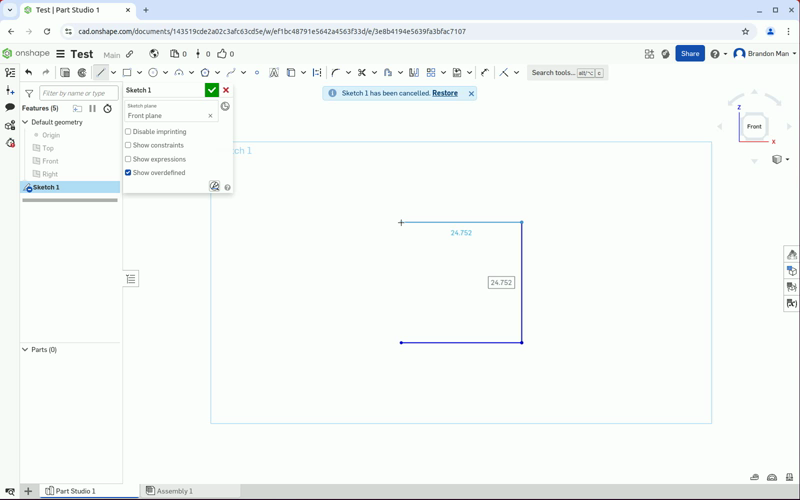
key_up(shift)
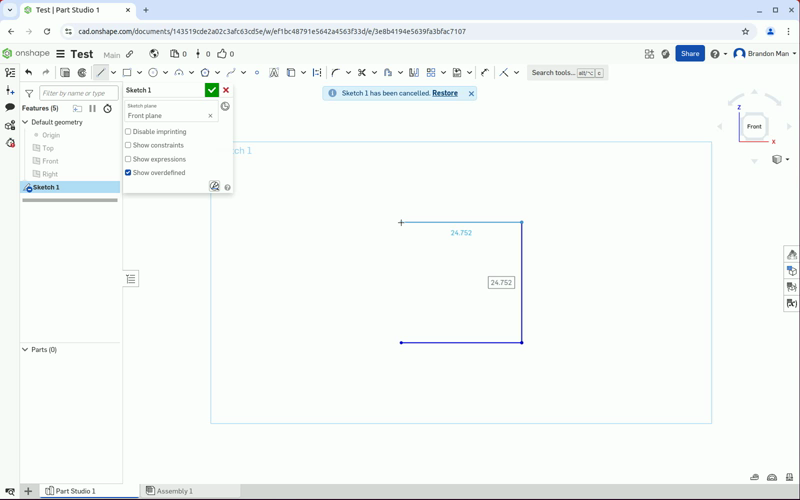
key_down(shift)
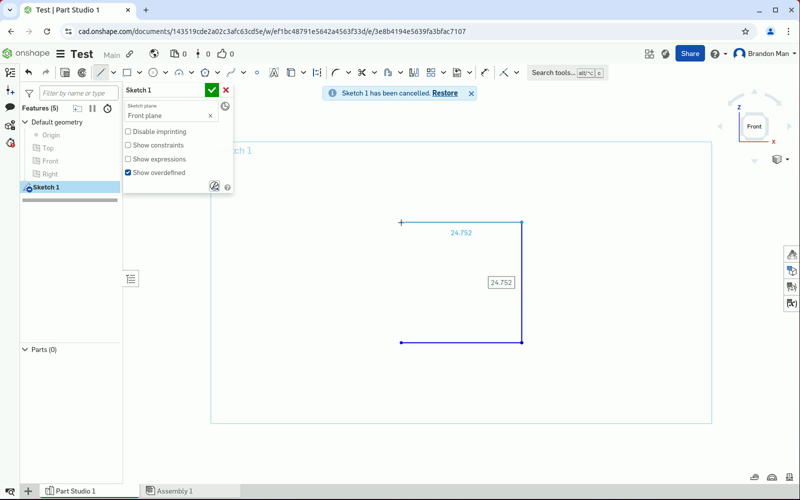
mouse_move(401, 342)
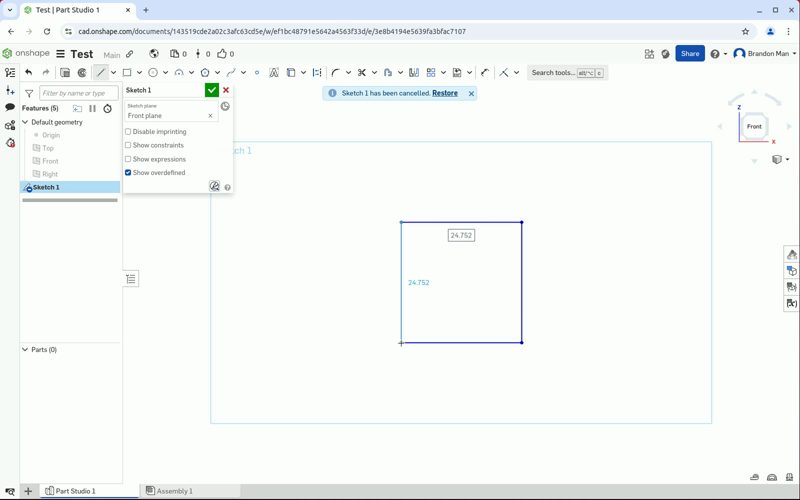
key_up(shift)
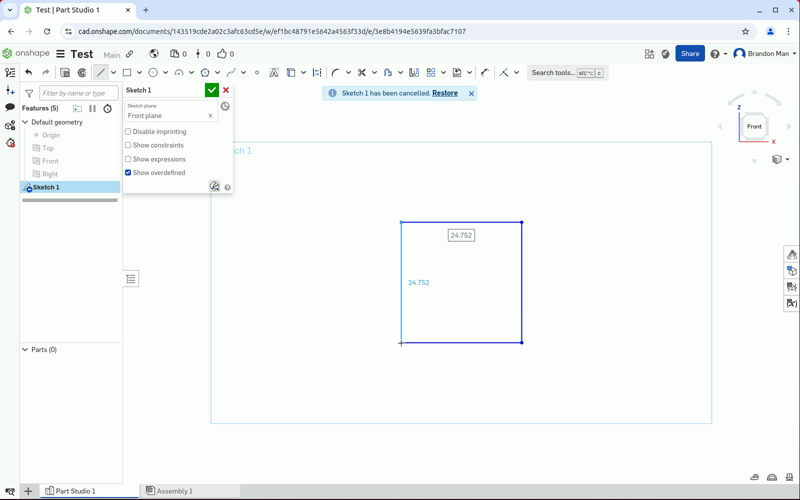
click(401, 342)
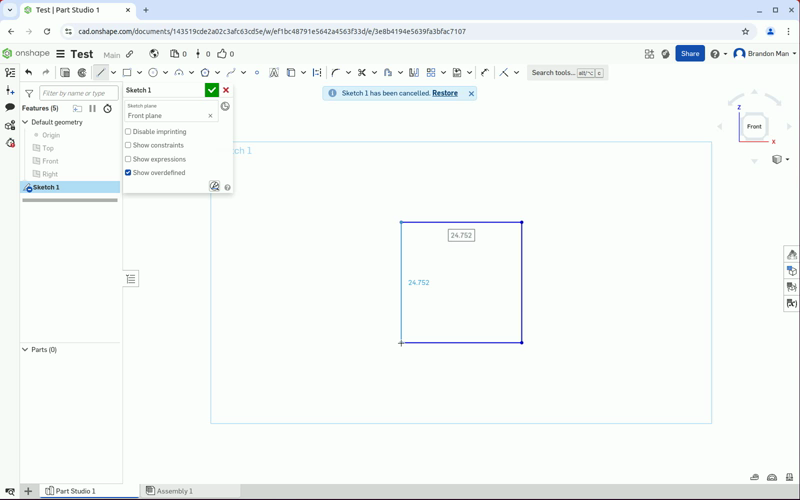
key(esc)
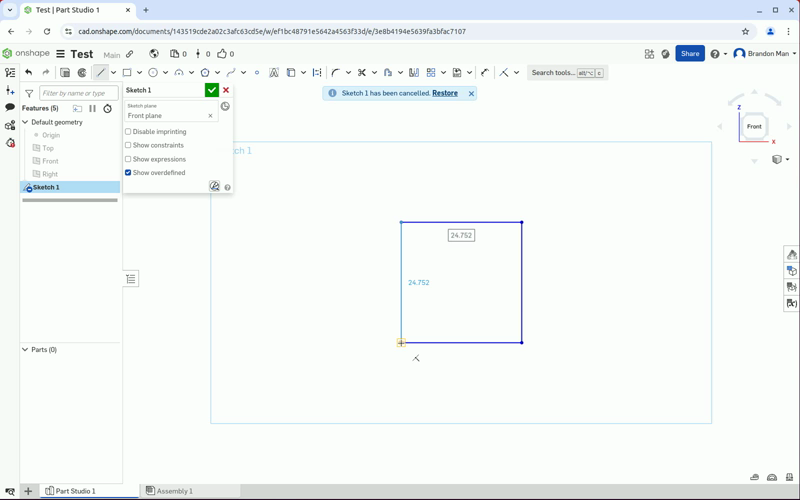
key(c)
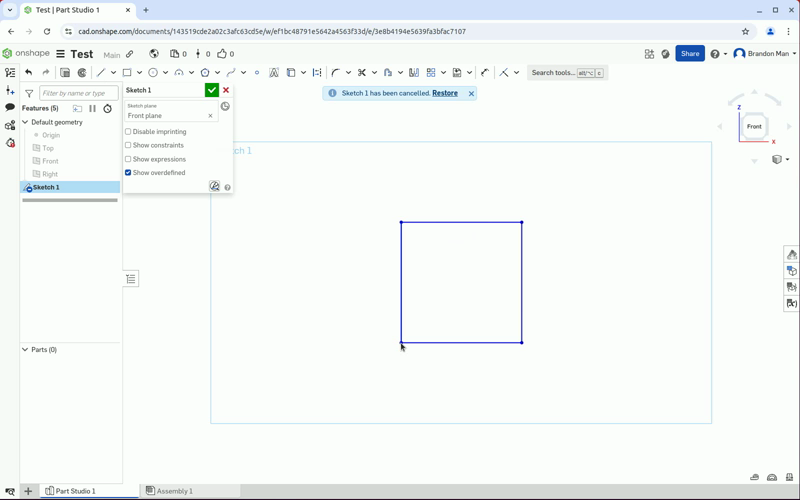
key_down(shift)
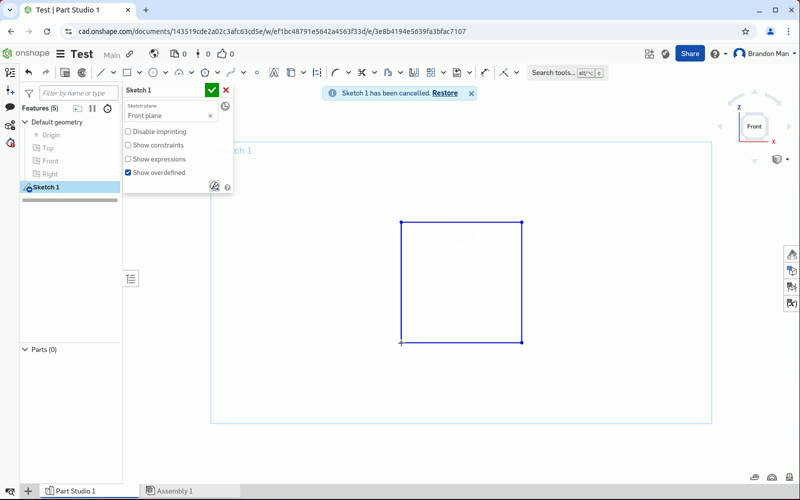
mouse_move(415, 328)
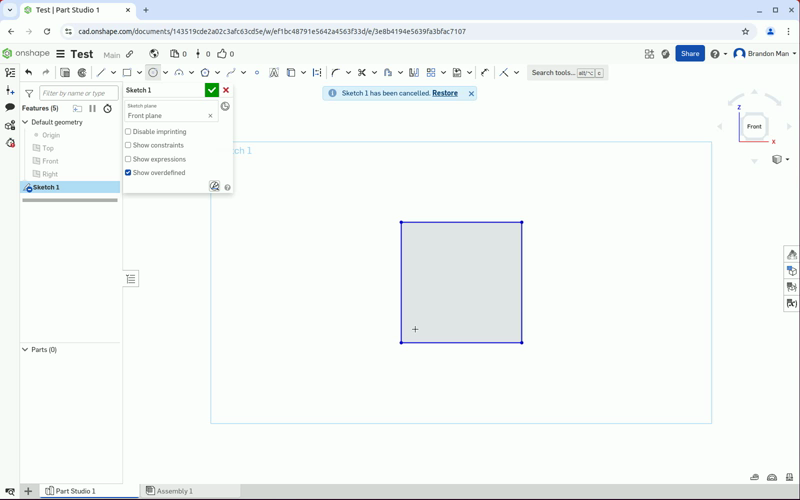
click(415, 328)
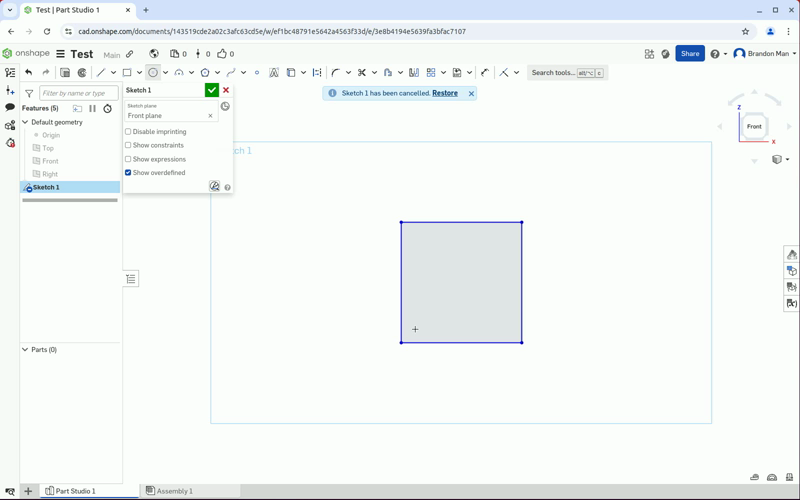
key_up(shift)
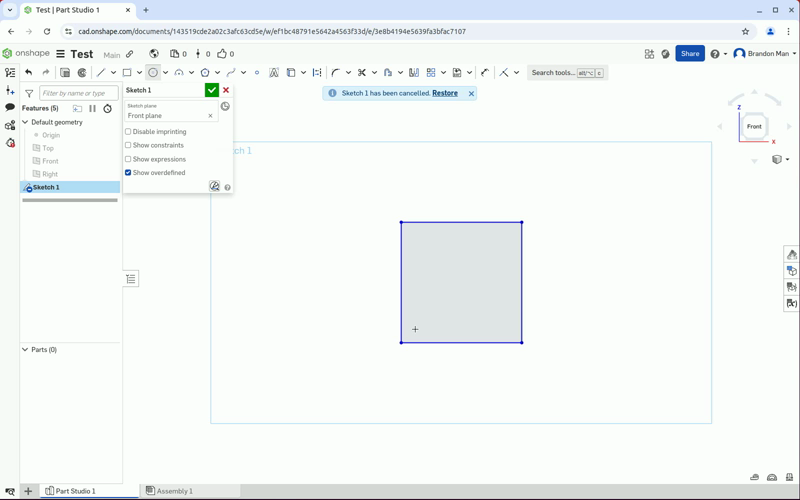
mouse_move(417, 328)
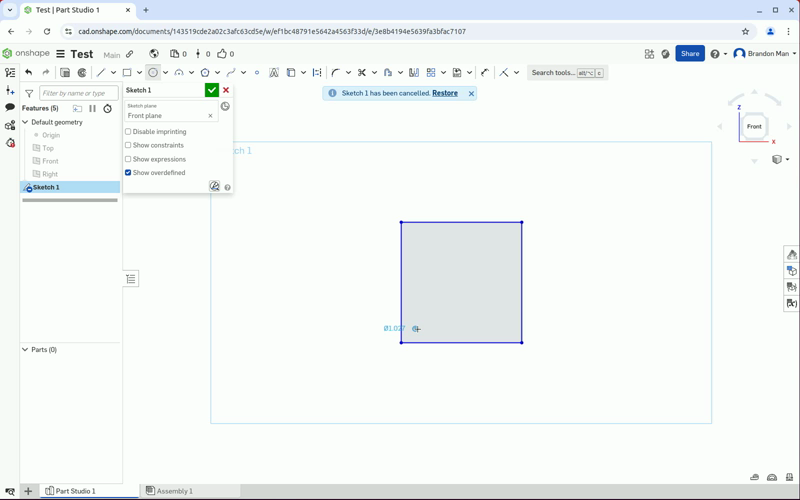
scroll(6)
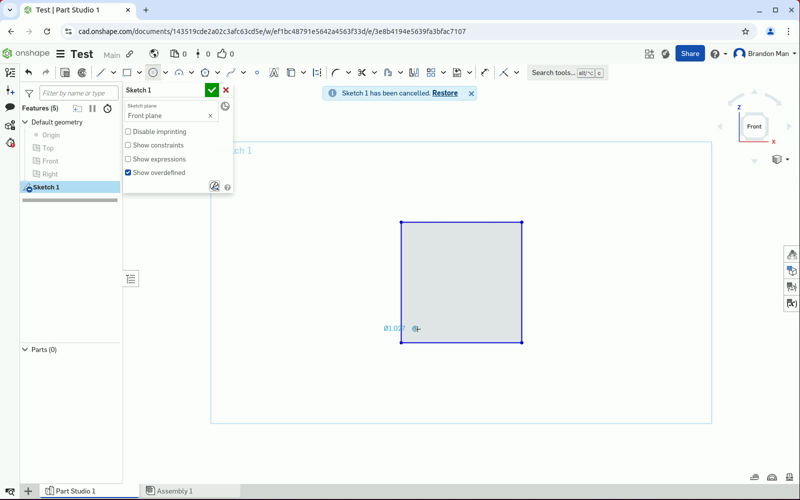
scroll(6)
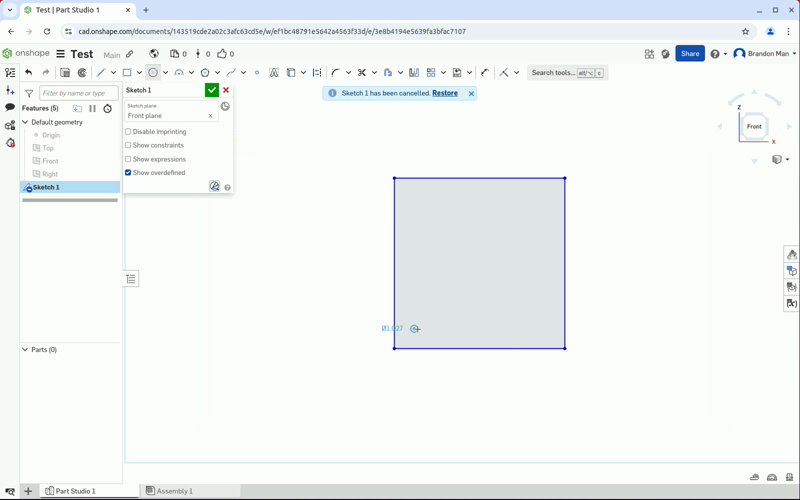
scroll(6)
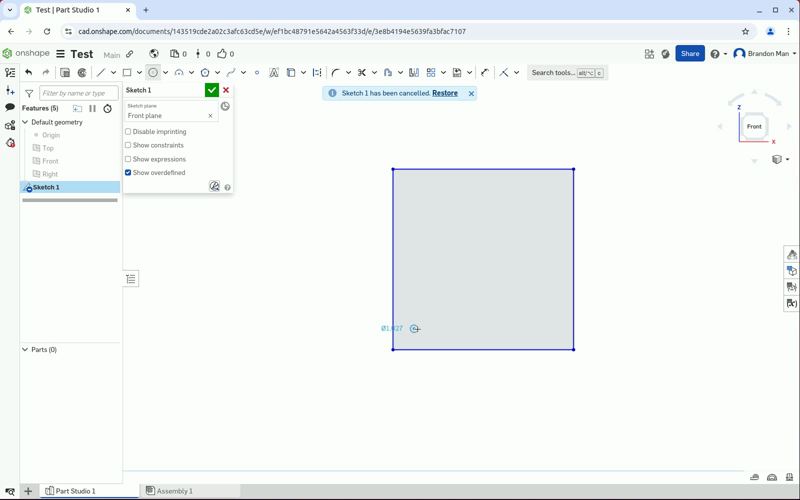
scroll(6)
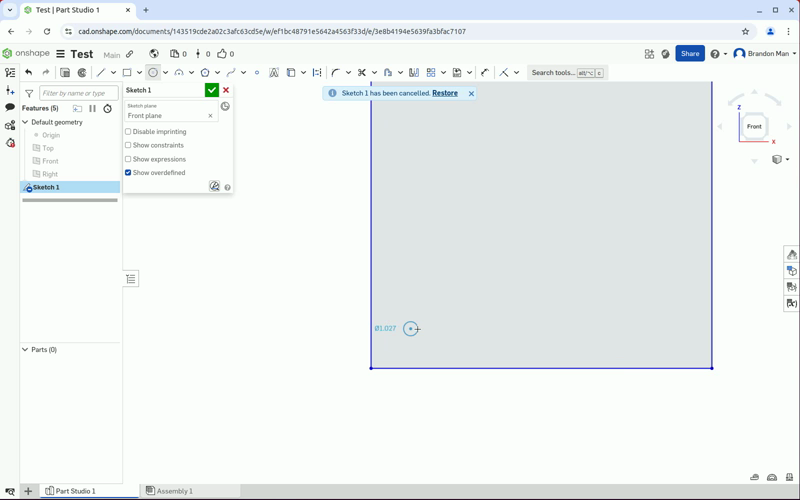
scroll(6)
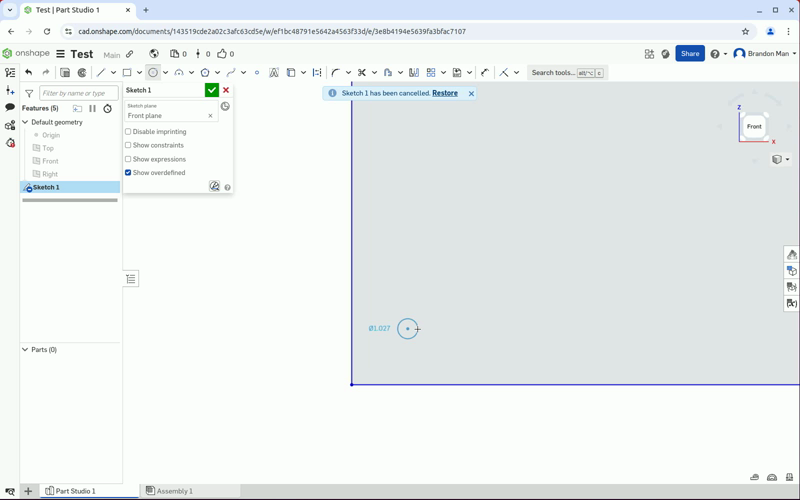
scroll(6)
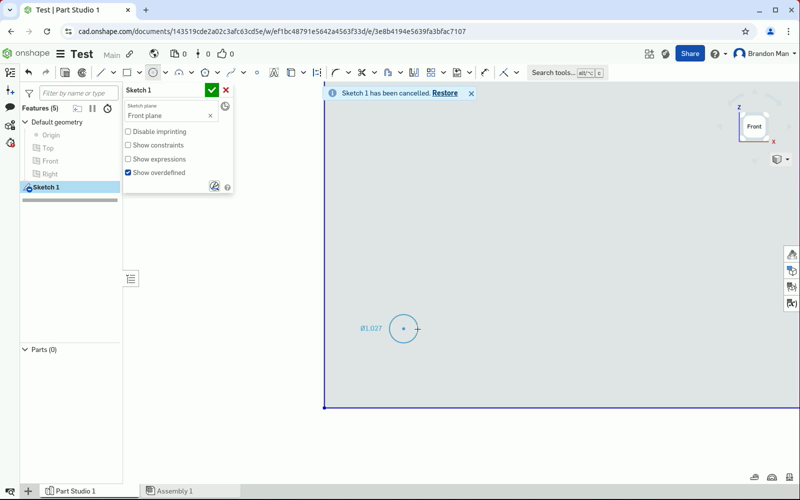
scroll(6)
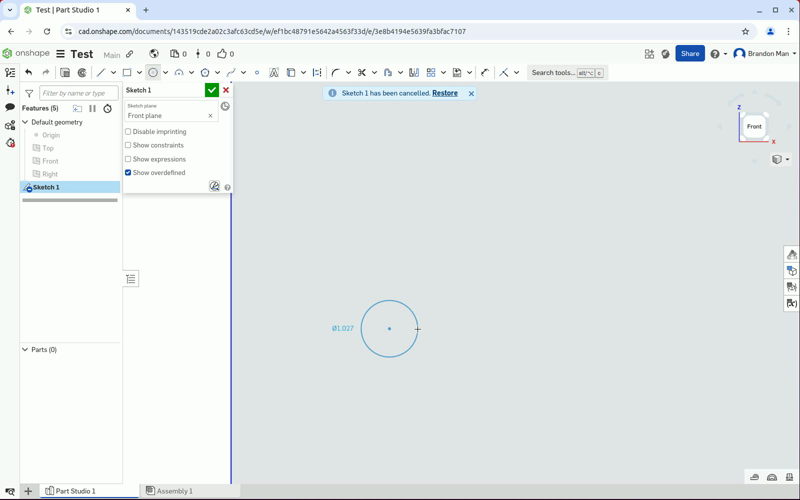
click(417, 328)
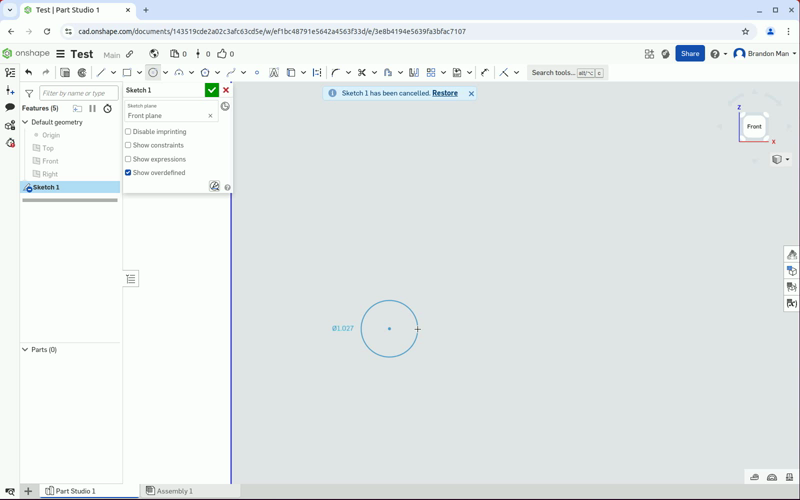
scroll(-6)
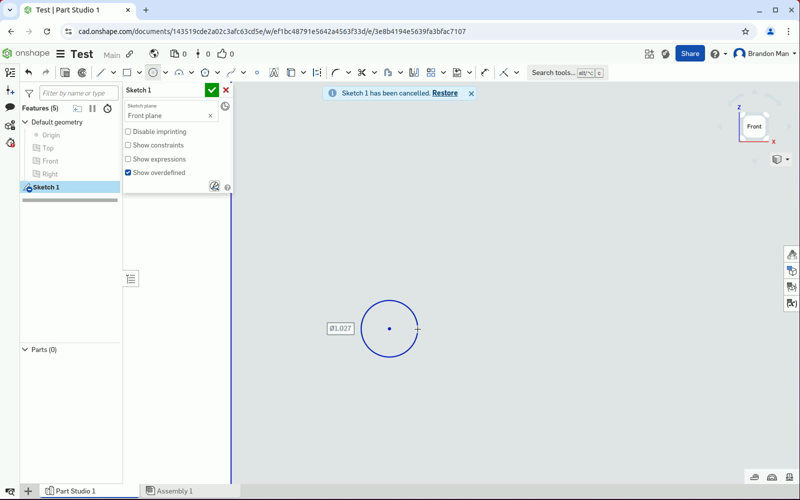
scroll(-6)
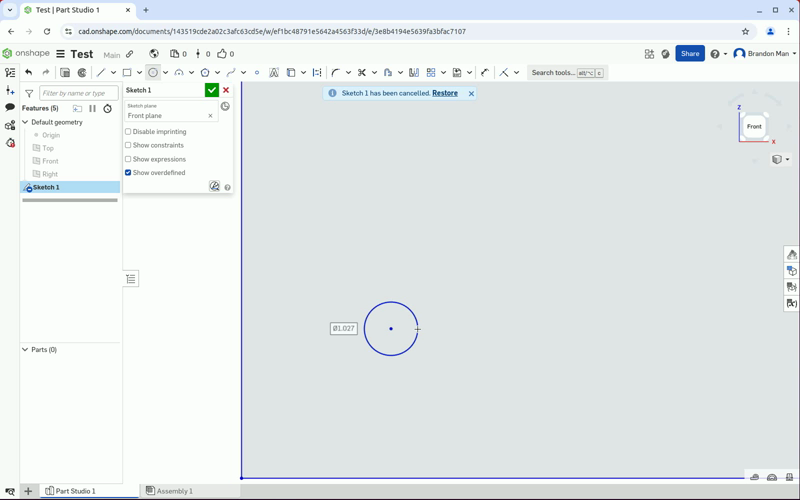
scroll(-6)
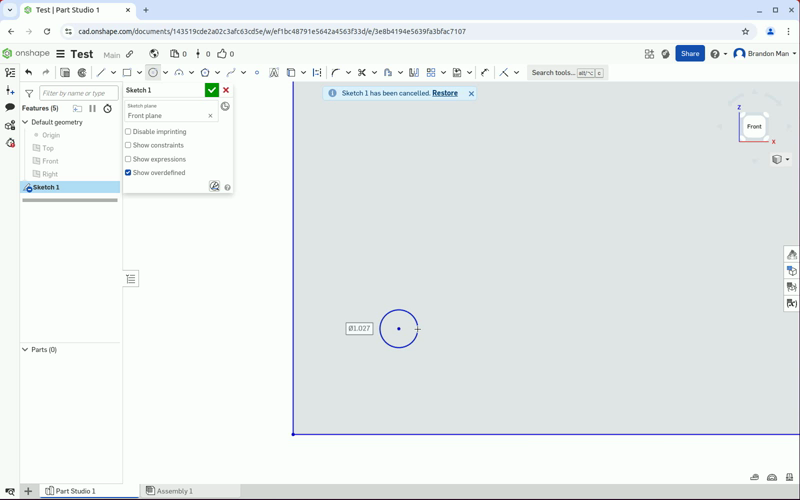
scroll(-6)
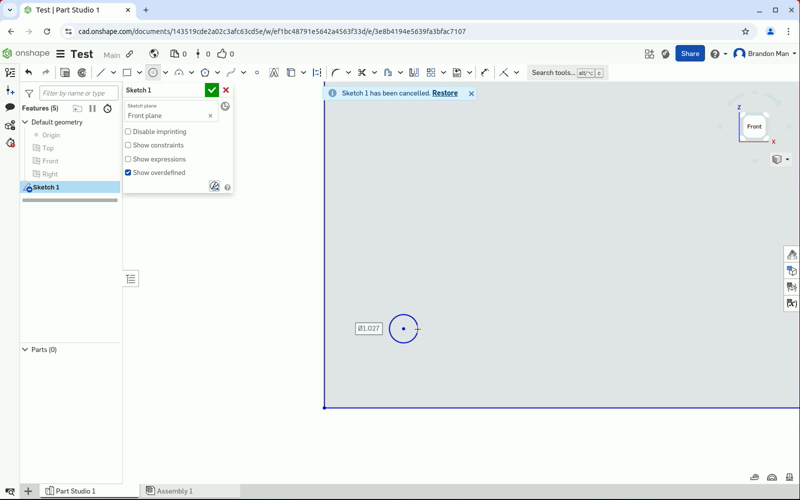
scroll(-6)
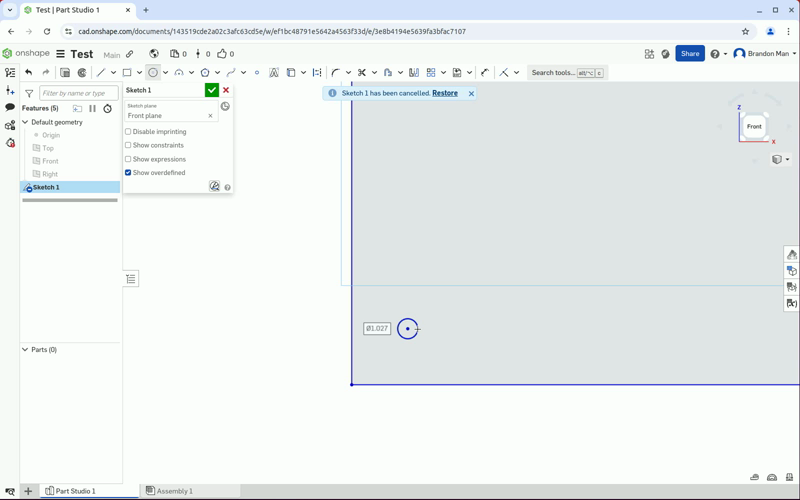
scroll(-6)
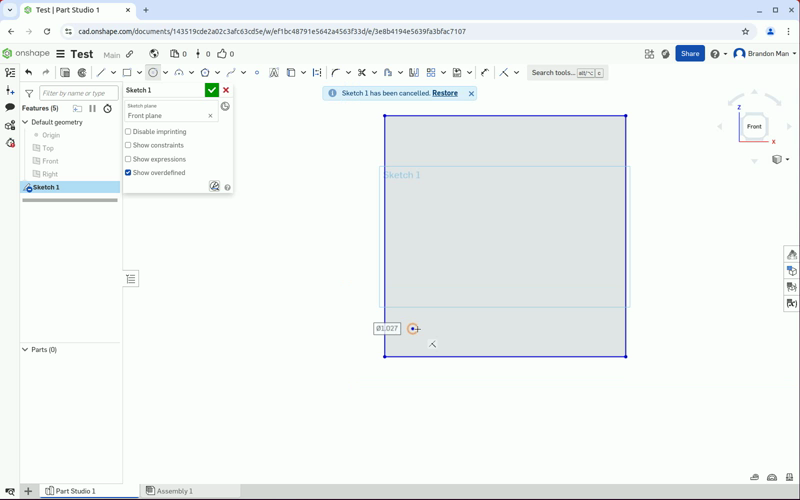
scroll(-6)
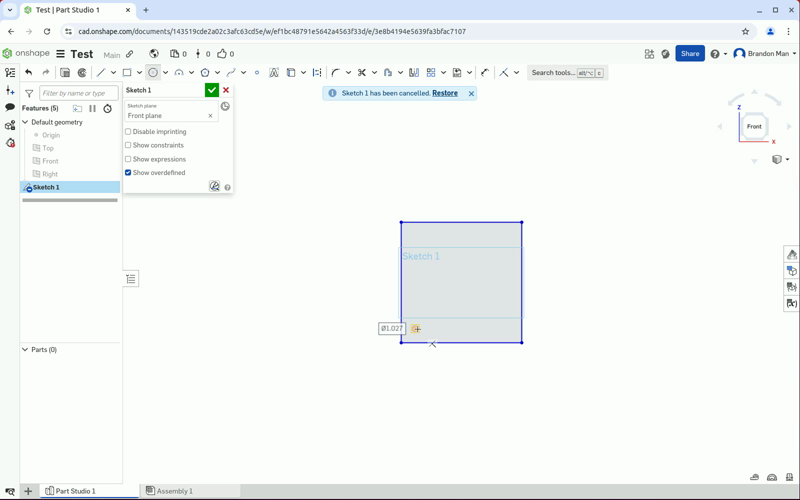
key(esc)
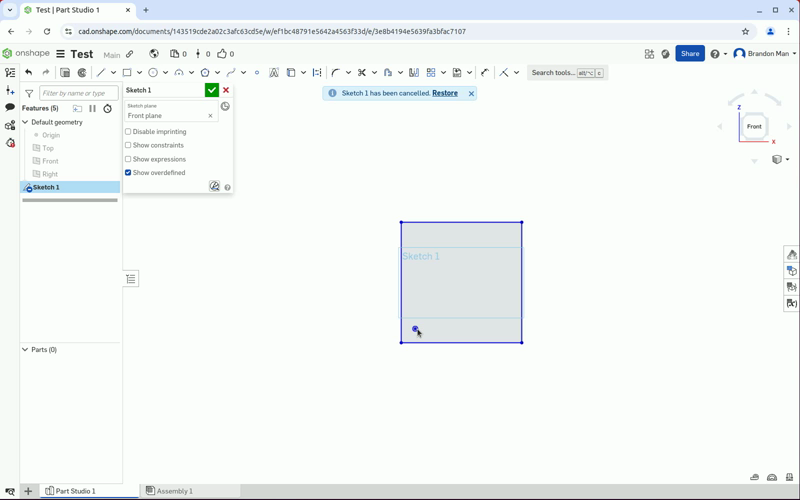
key(c)
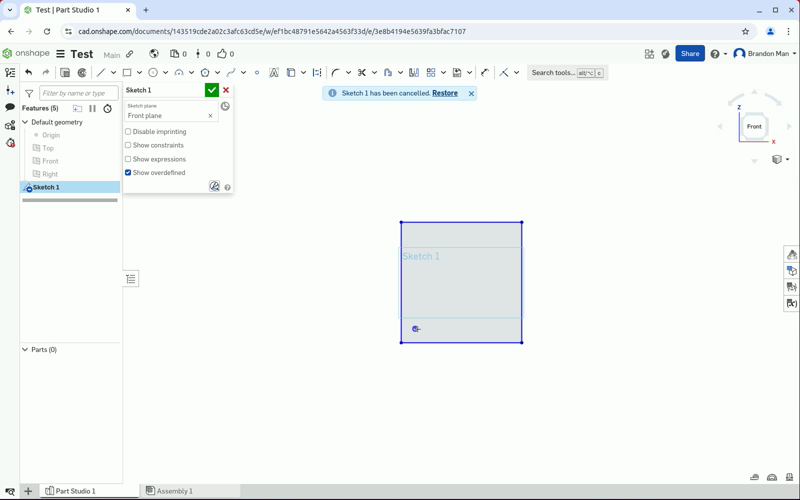
key_down(shift)
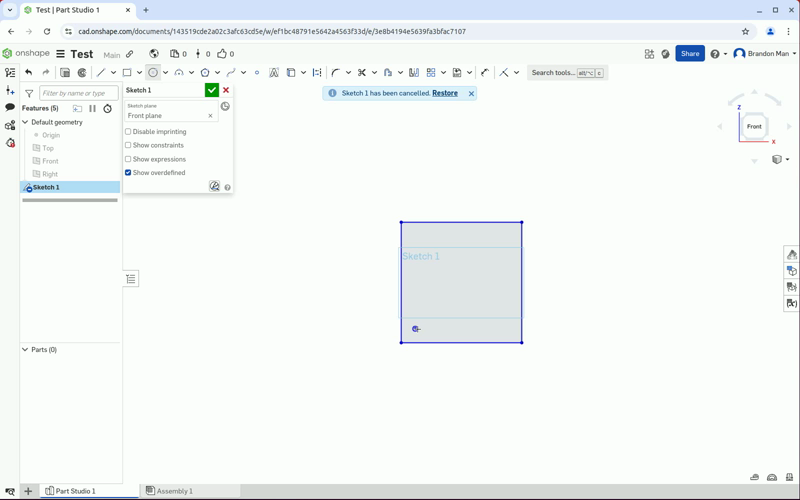
mouse_move(415, 236)
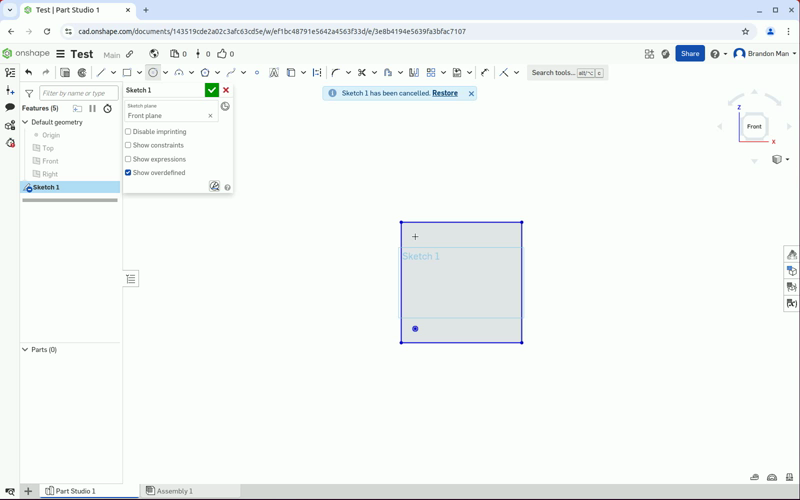
click(415, 236)
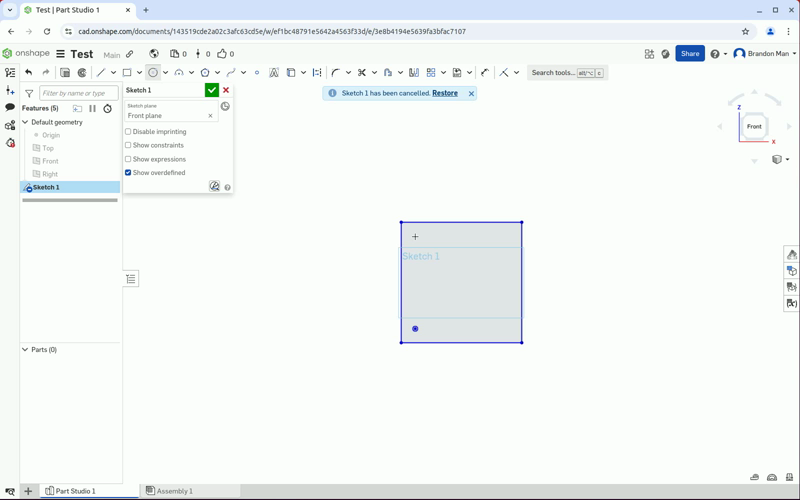
key_up(shift)
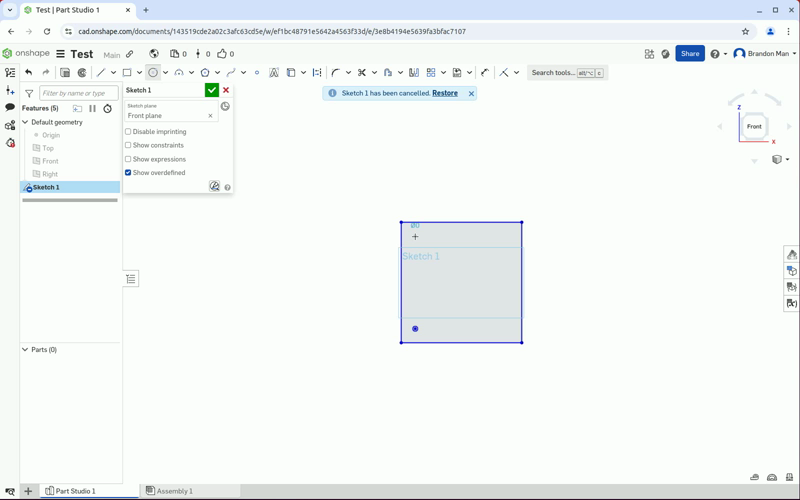
mouse_move(417, 236)
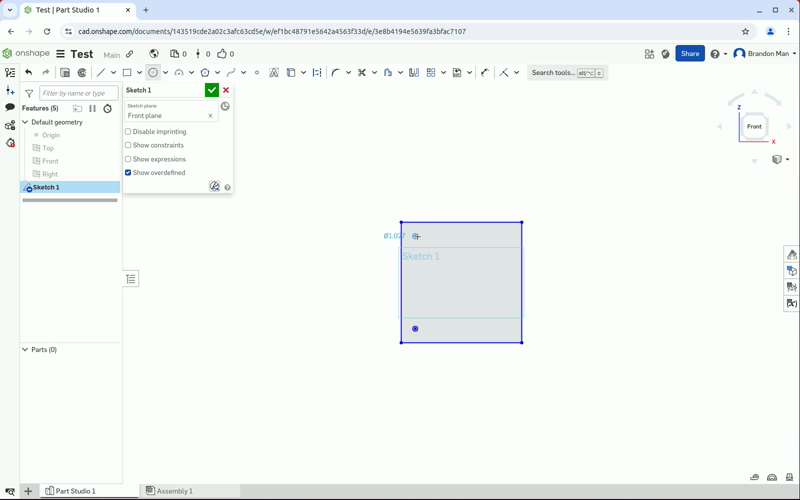
scroll(6)
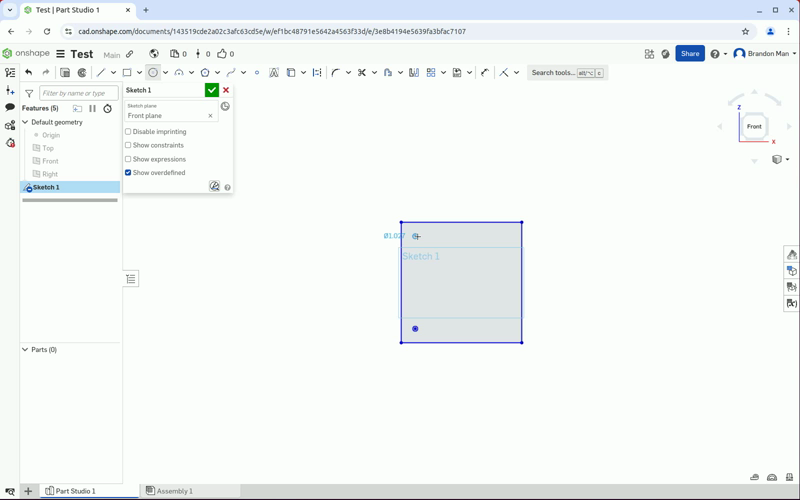
scroll(6)
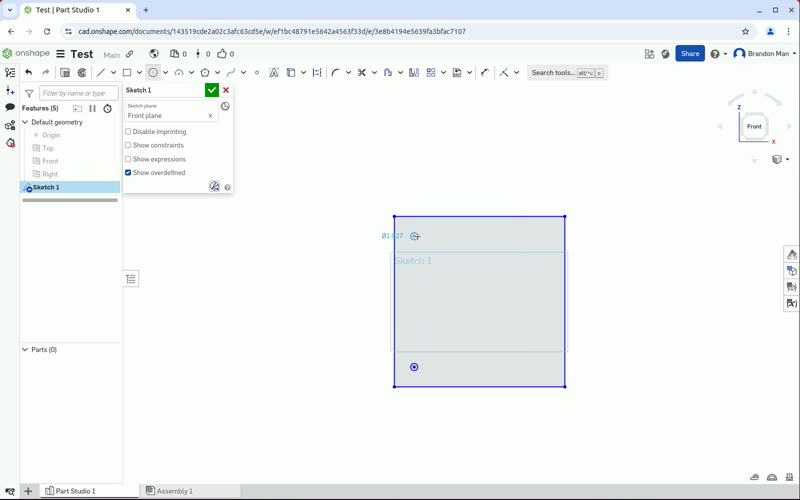
scroll(6)
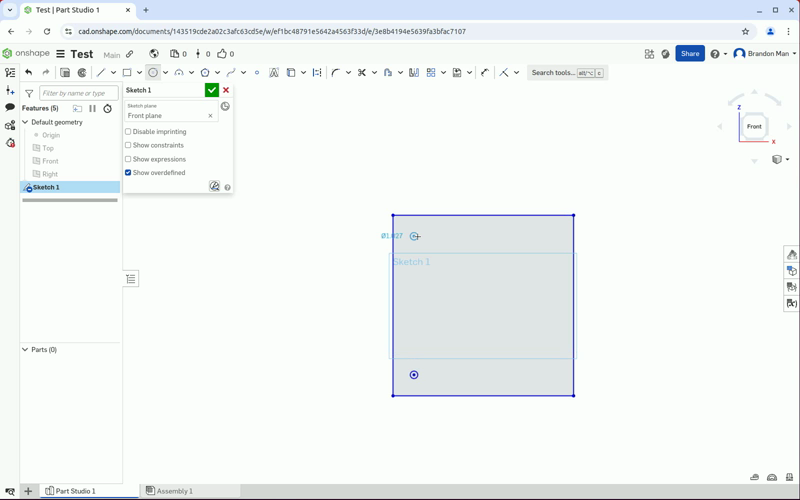
scroll(6)
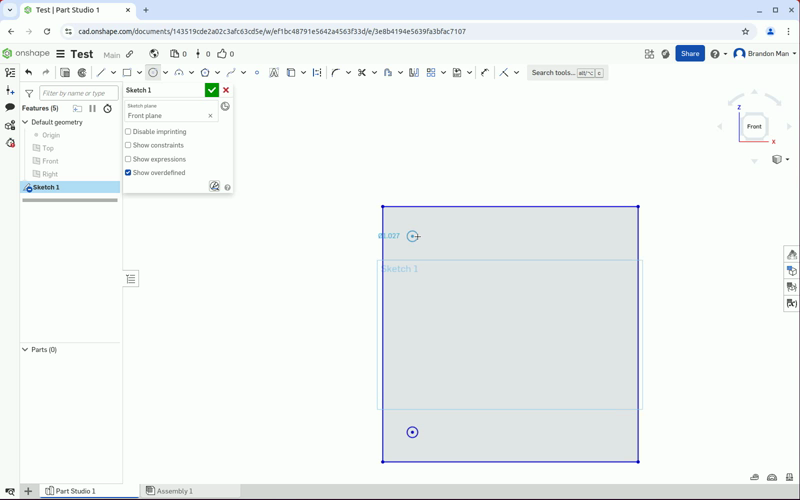
scroll(6)
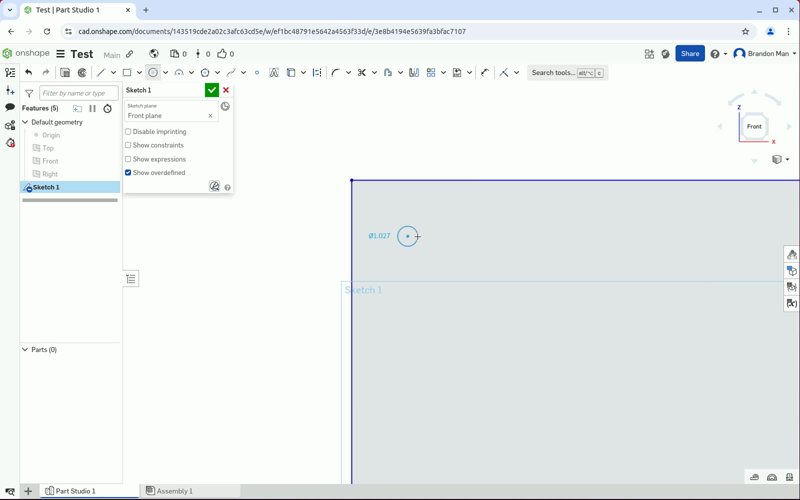
scroll(6)
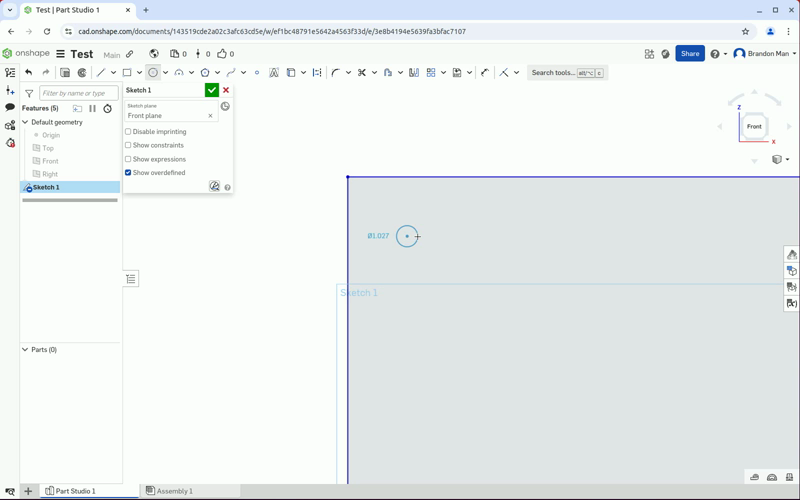
scroll(6)
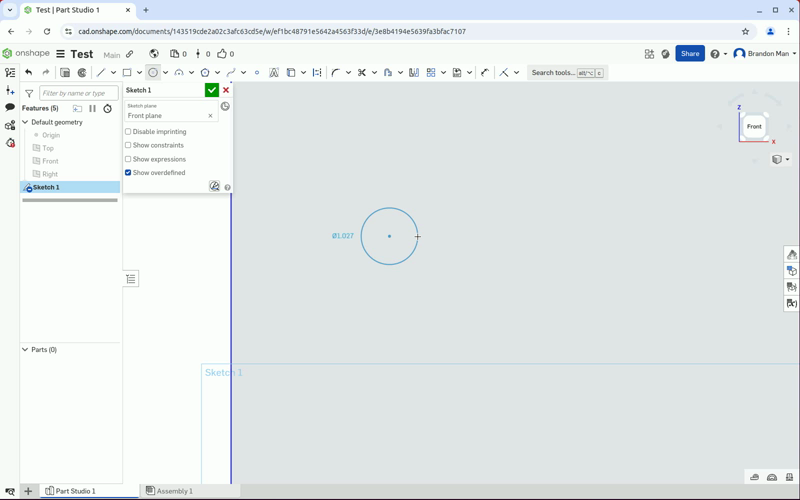
click(417, 236)
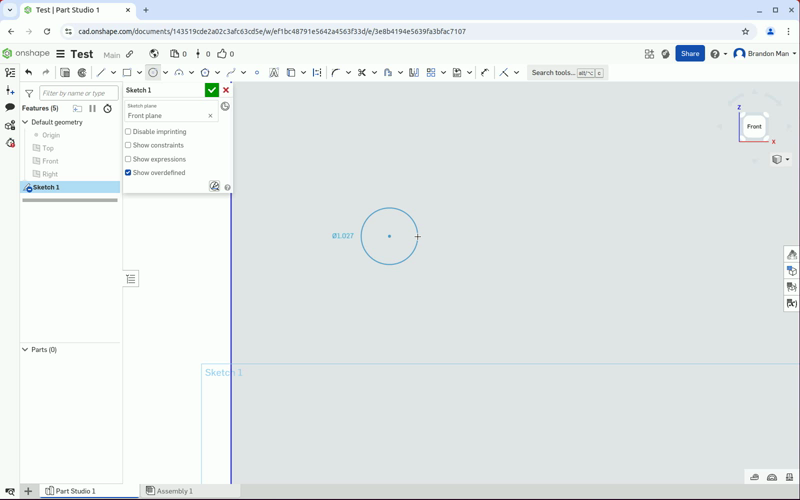
scroll(-6)
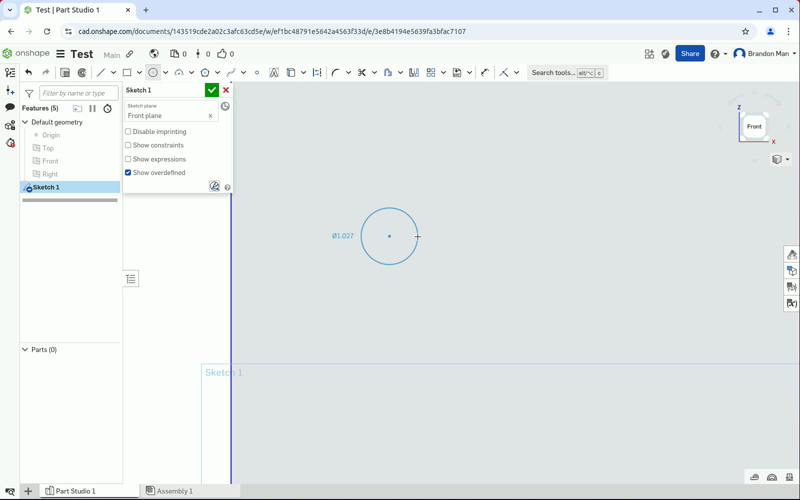
scroll(-6)
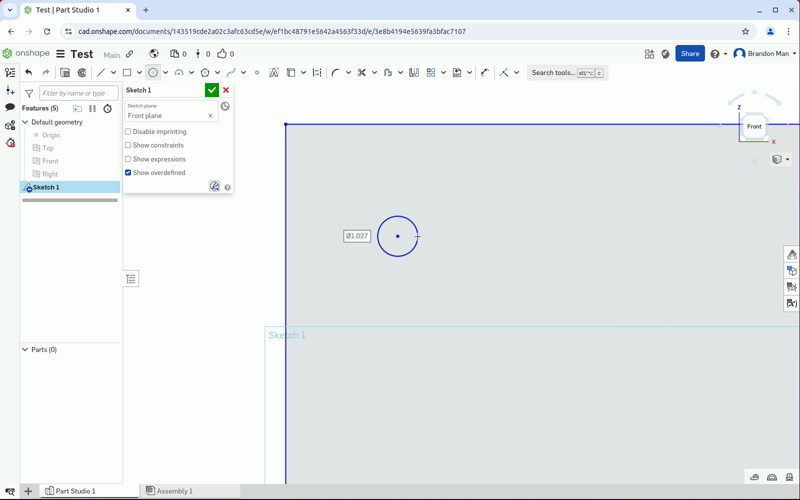
scroll(-6)
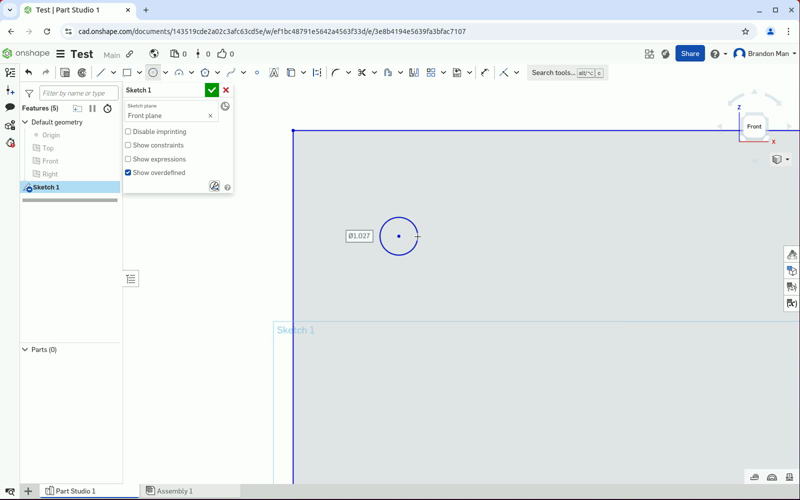
scroll(-6)
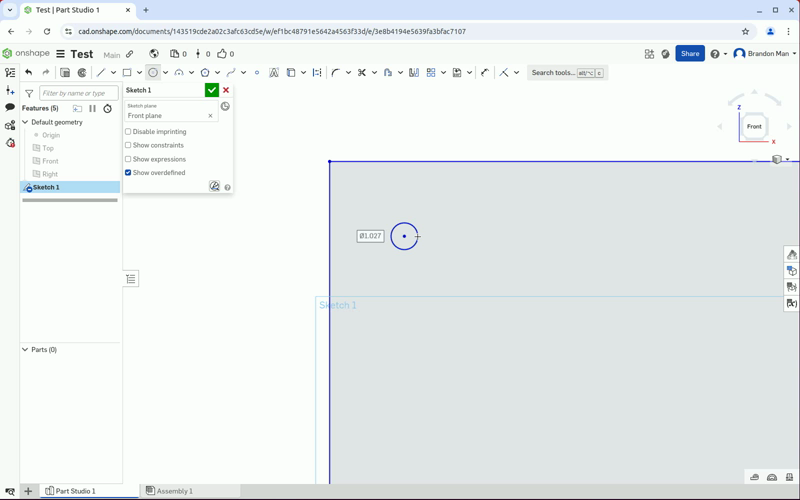
scroll(-6)
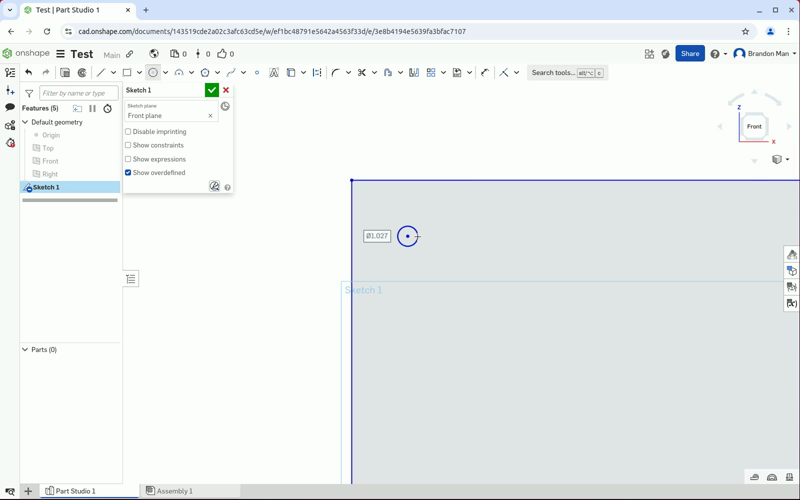
scroll(-6)
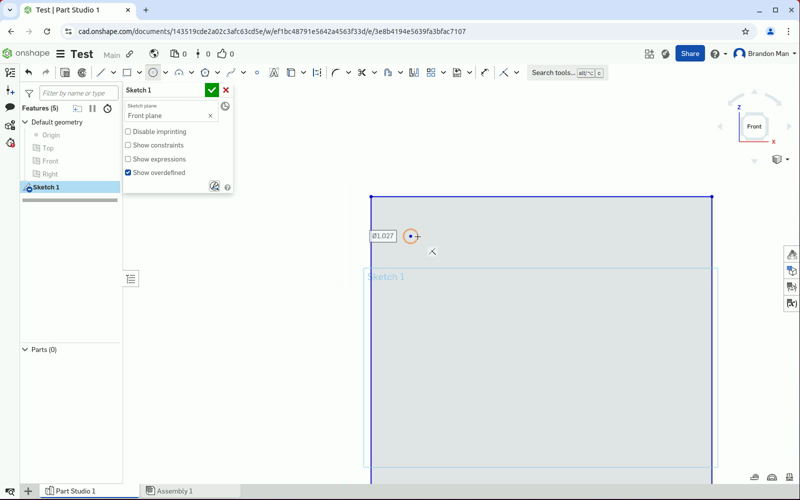
scroll(-6)
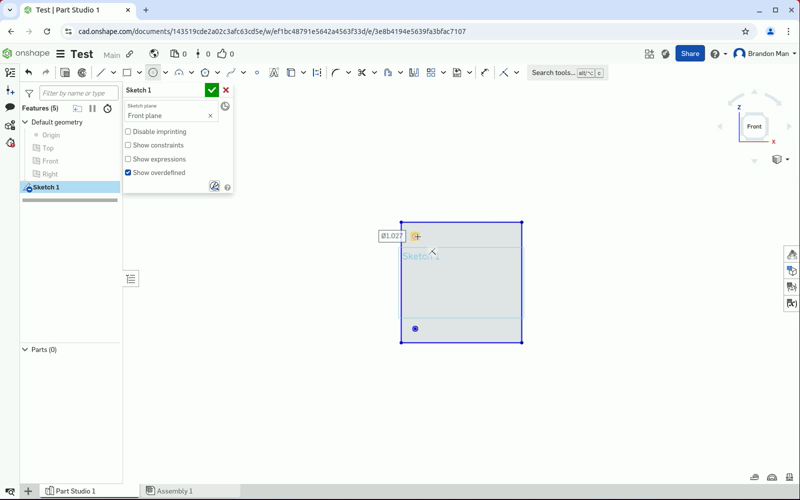
key(esc)
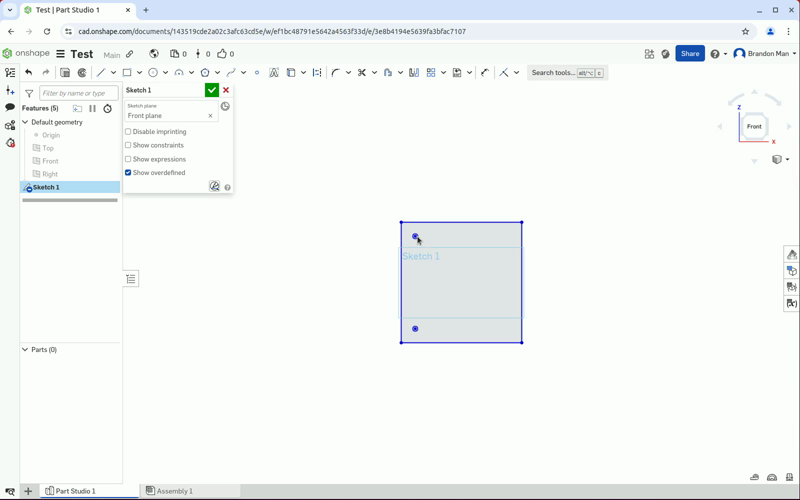
key(c)
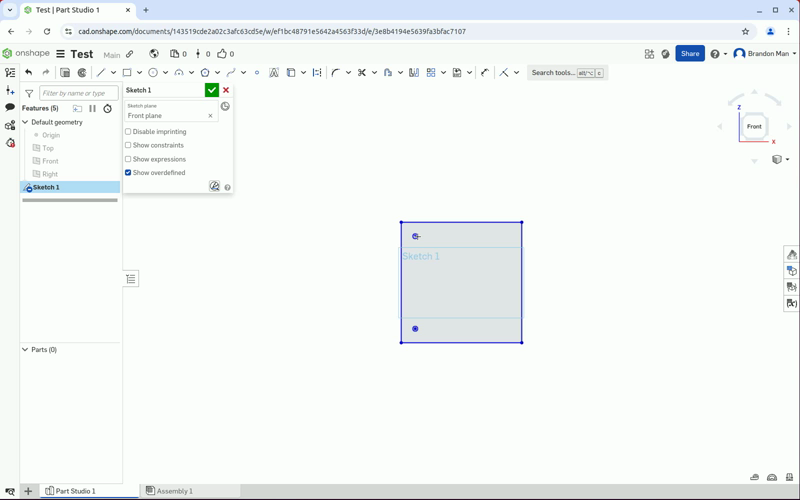
key_down(shift)
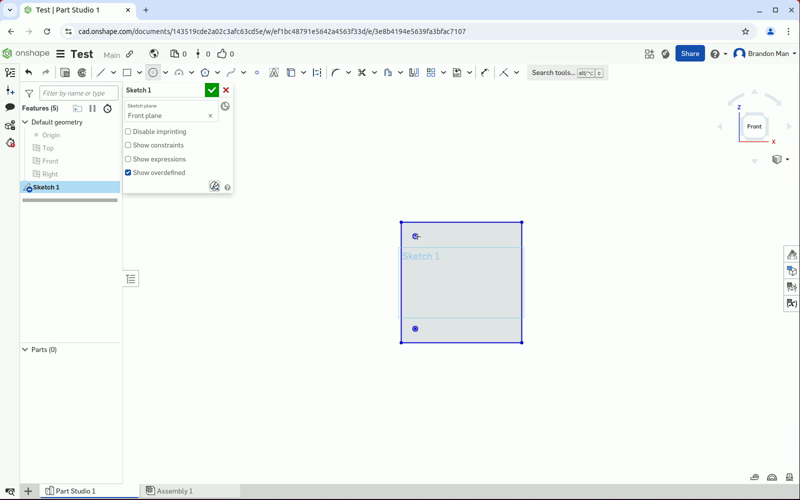
mouse_move(461, 281)
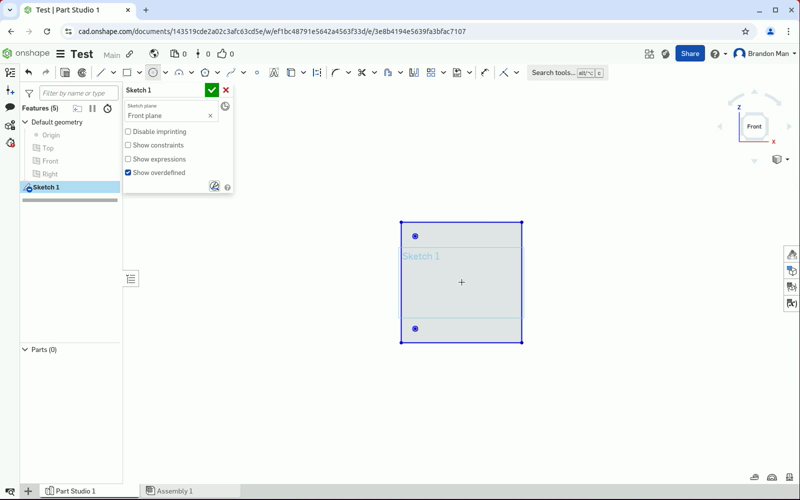
click(461, 281)
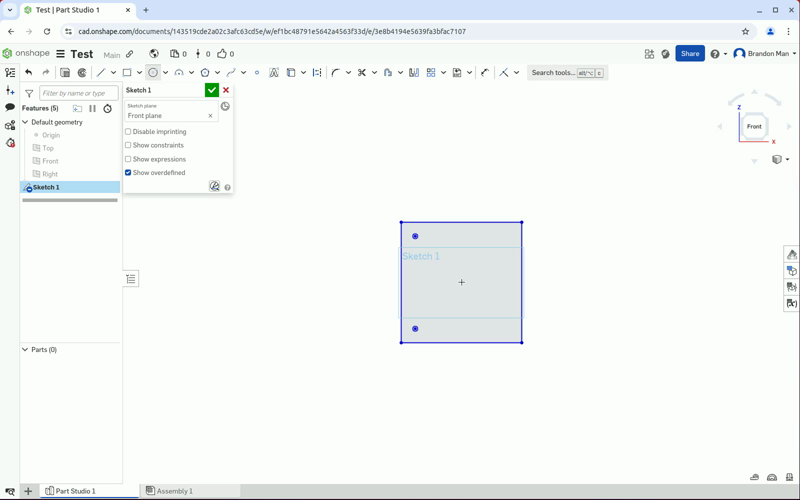
key_up(shift)
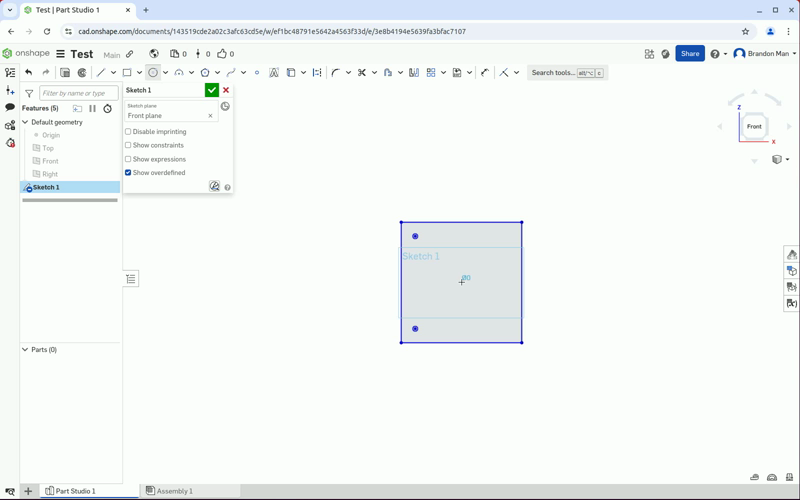
mouse_move(495, 281)
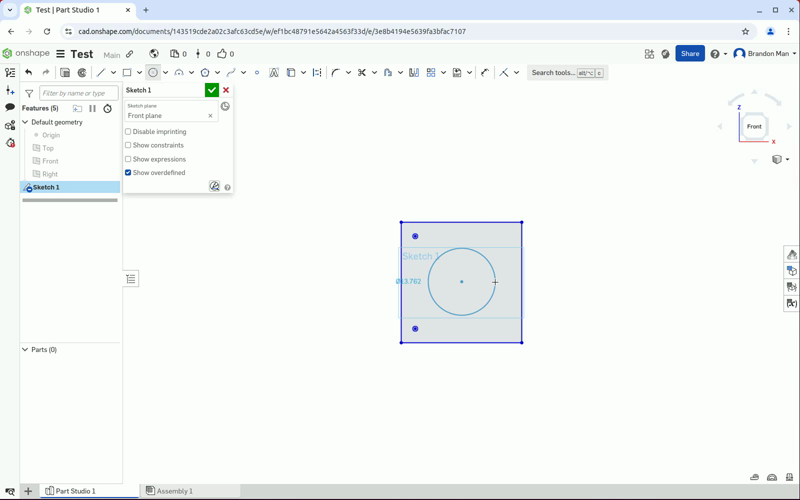
click(495, 281)
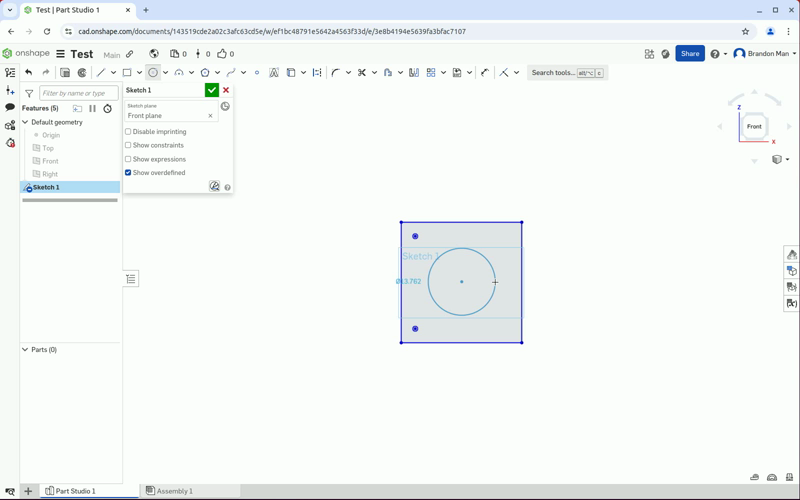
key(esc)
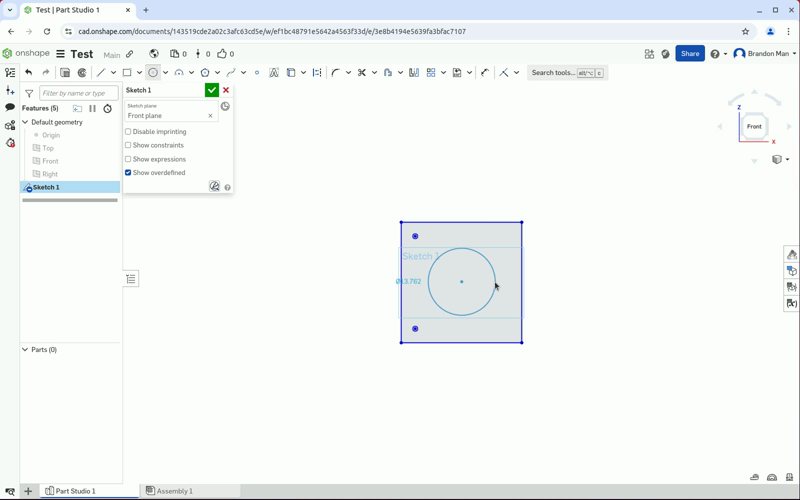
key(c)
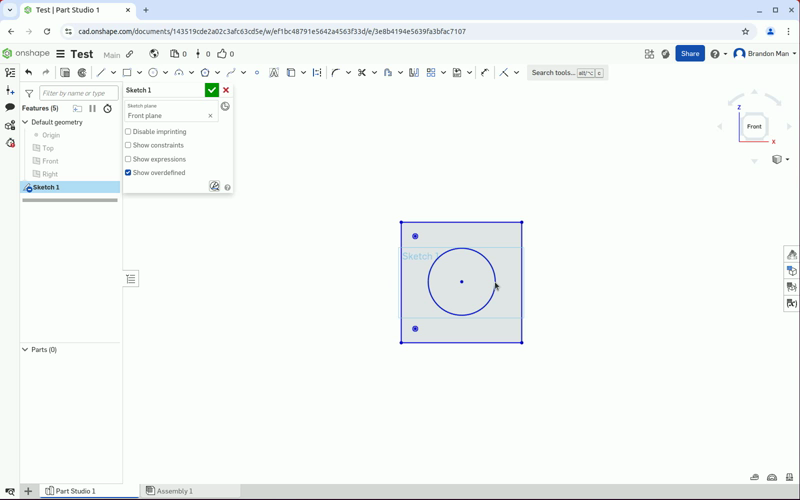
key_down(shift)
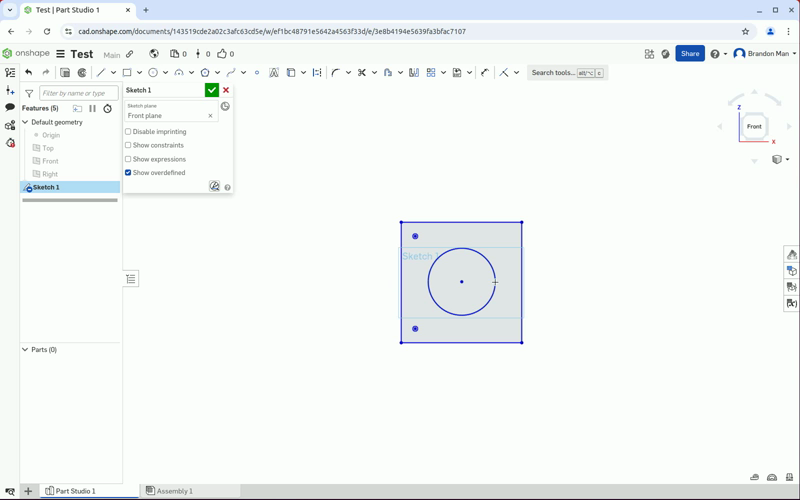
mouse_move(507, 328)
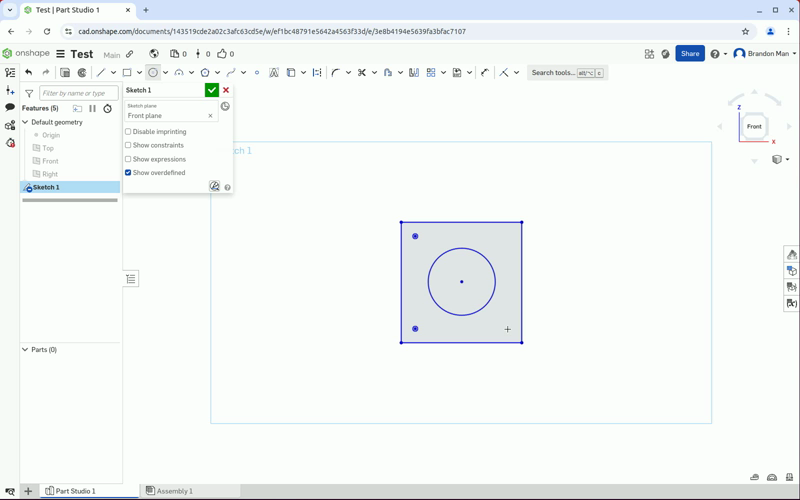
click(507, 328)
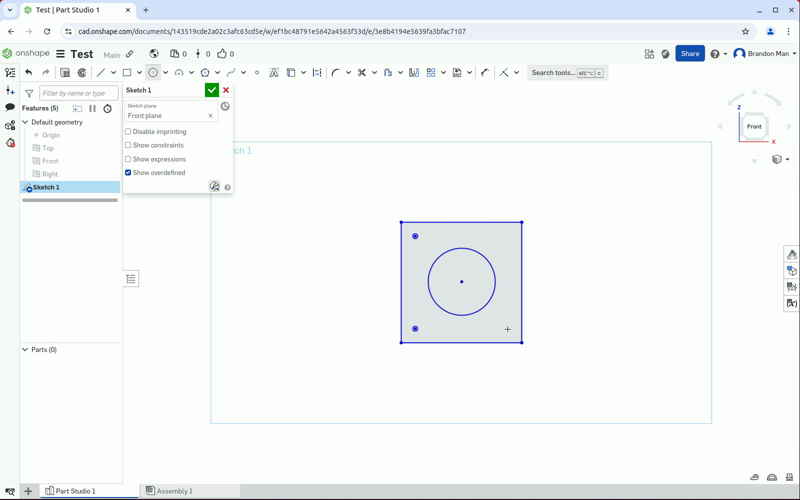
key_up(shift)
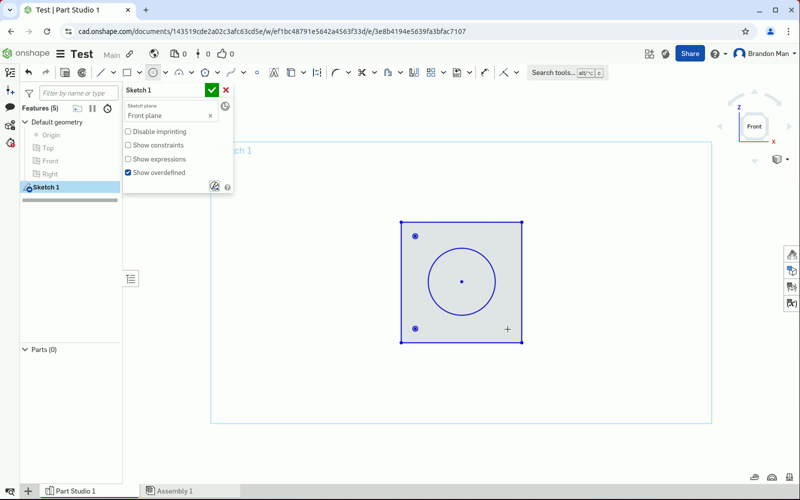
mouse_move(510, 328)
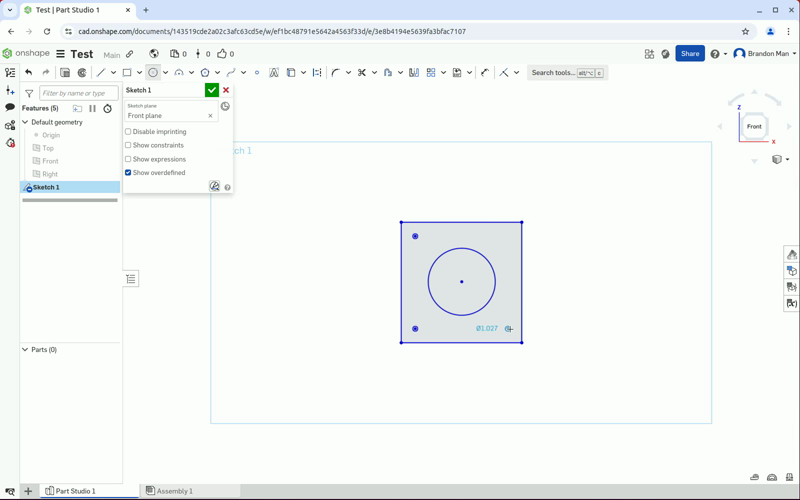
scroll(6)
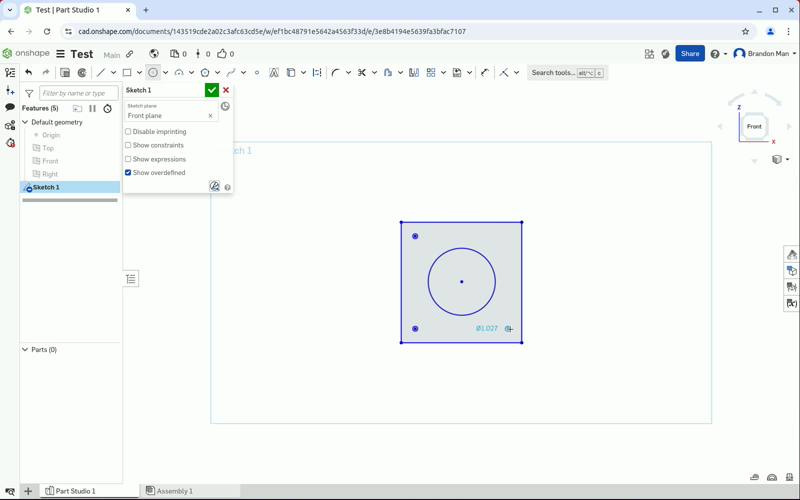
scroll(6)
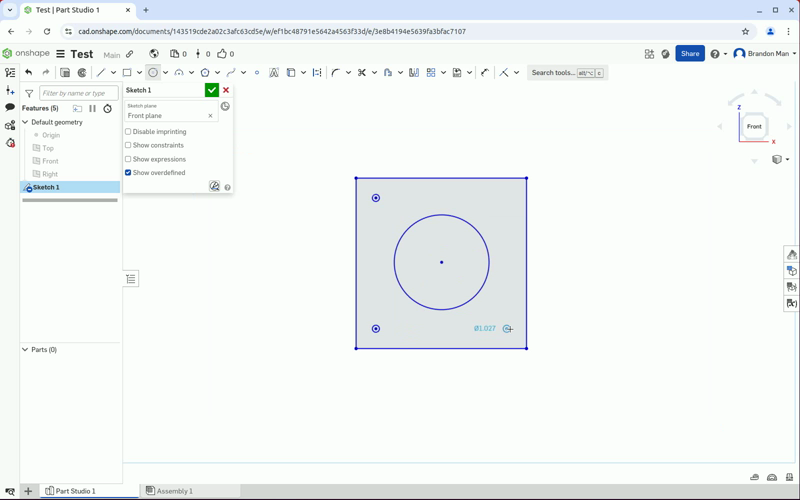
scroll(6)
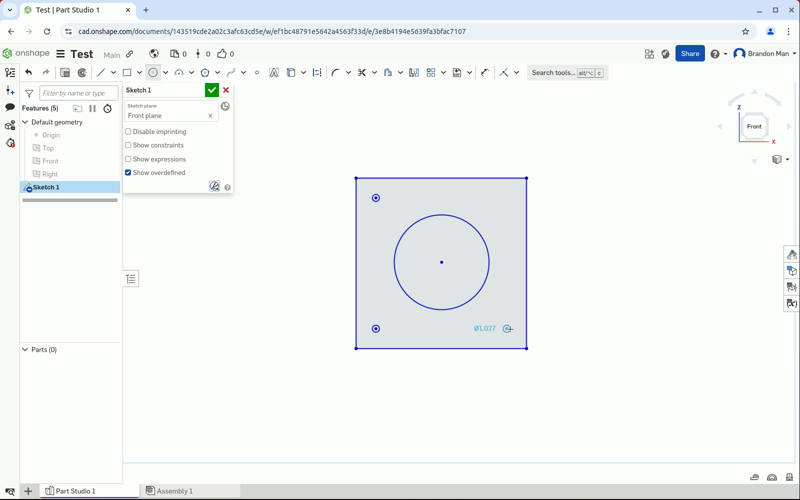
scroll(6)
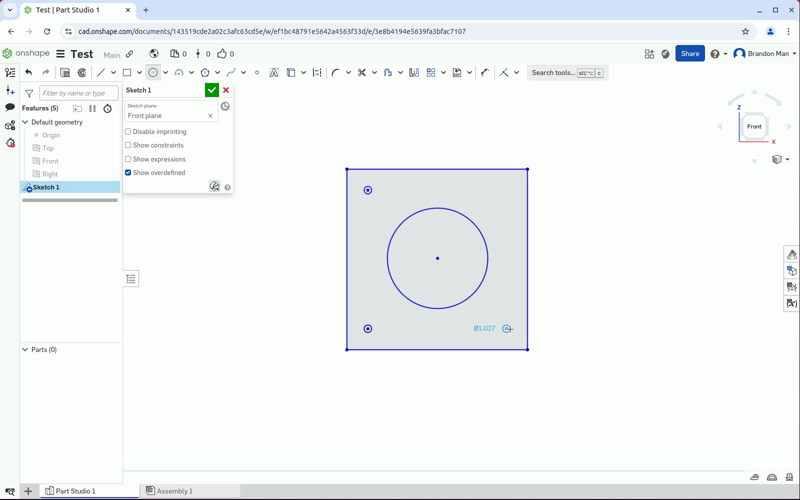
scroll(6)
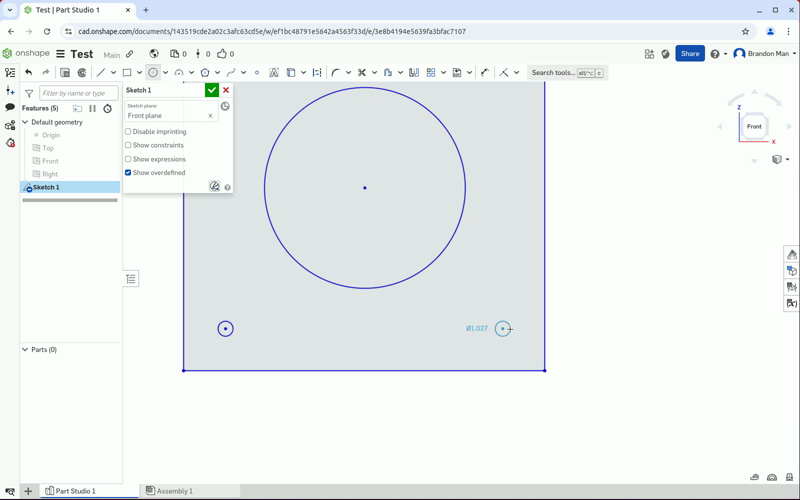
scroll(6)
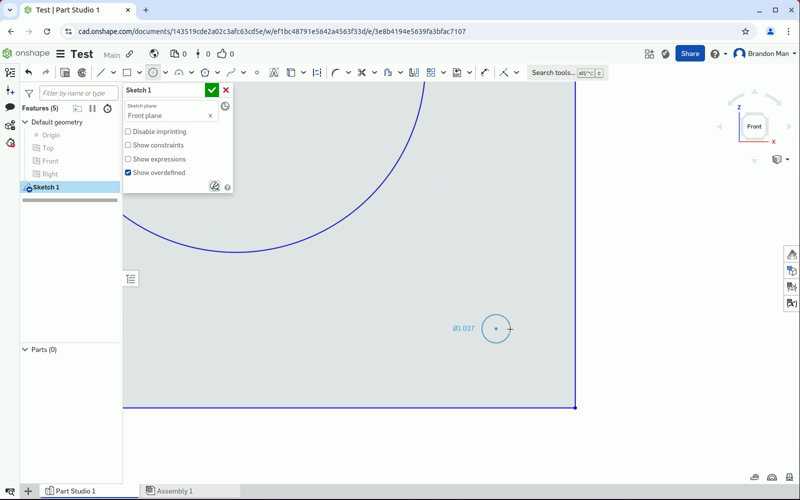
scroll(6)
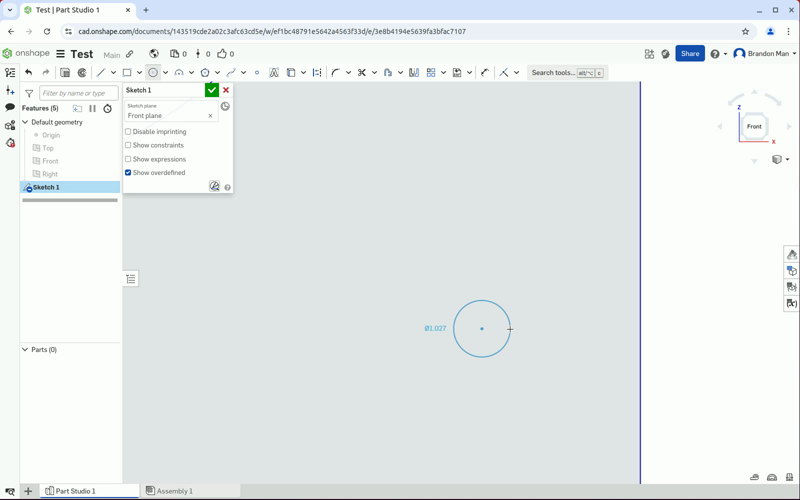
click(510, 328)
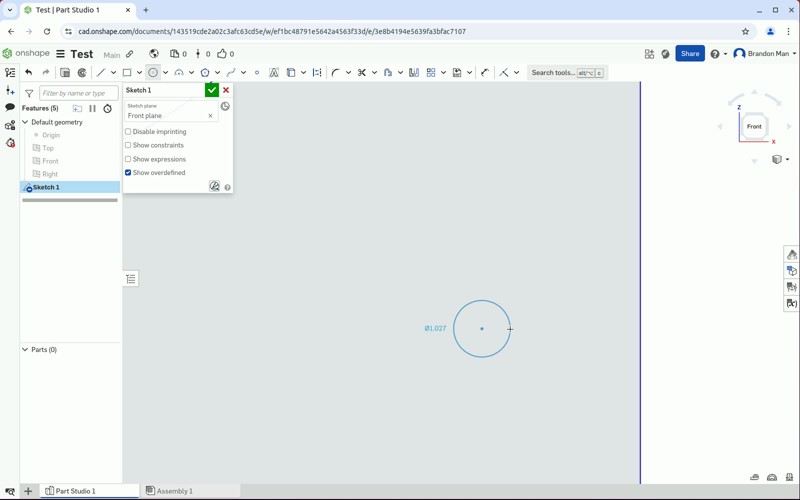
scroll(-6)
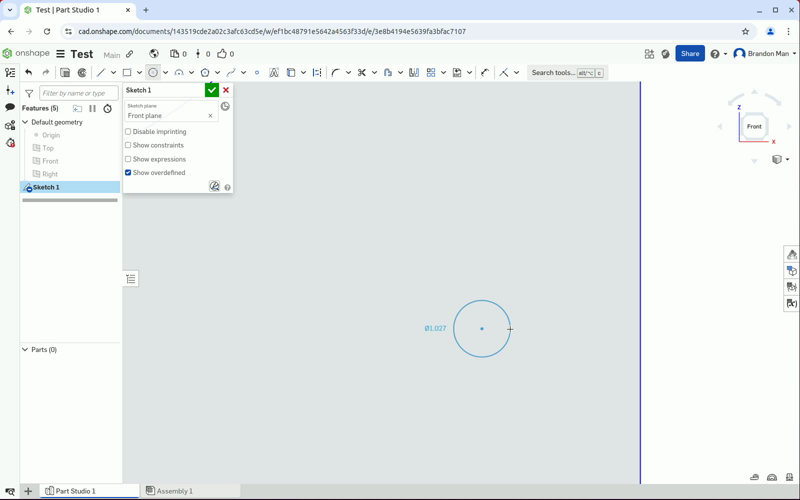
scroll(-6)
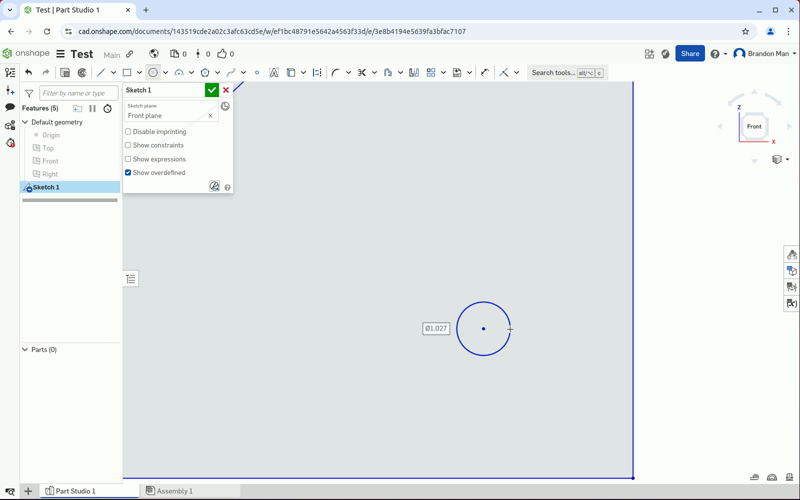
scroll(-6)
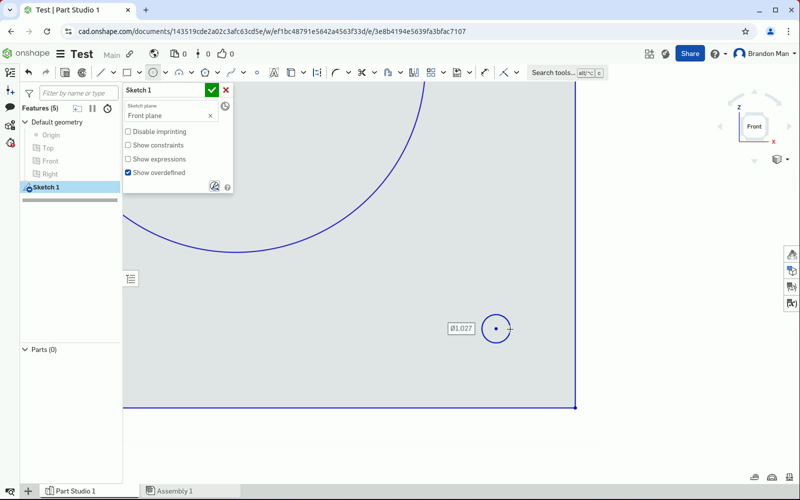
scroll(-6)
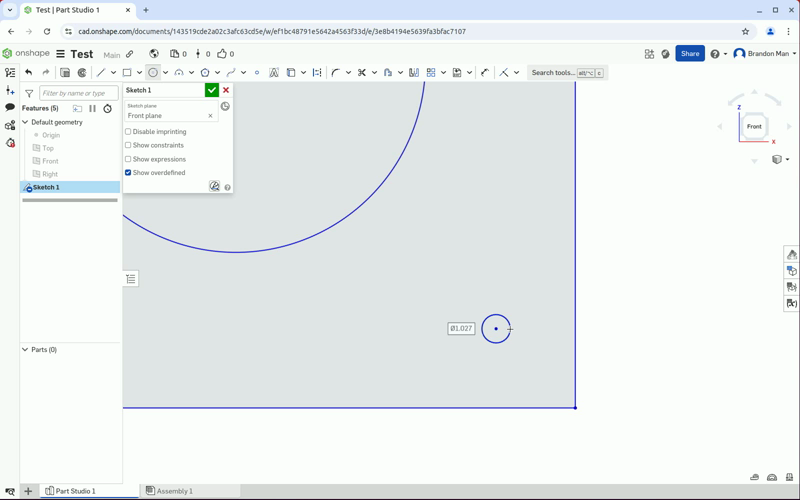
scroll(-6)
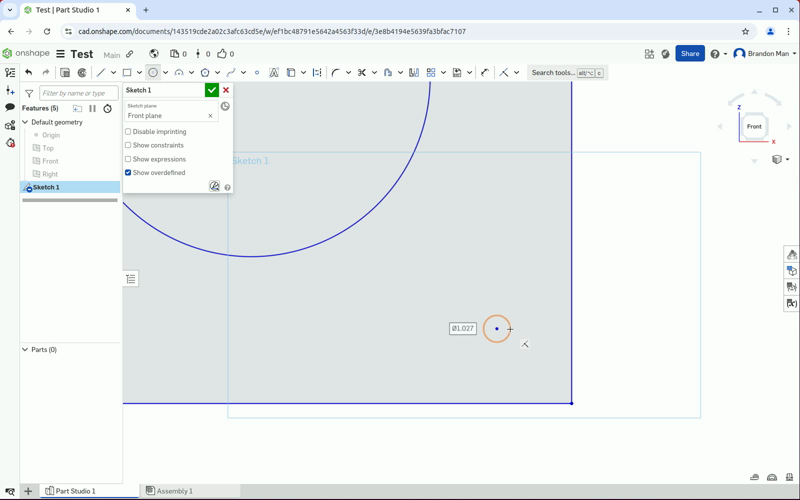
scroll(-6)
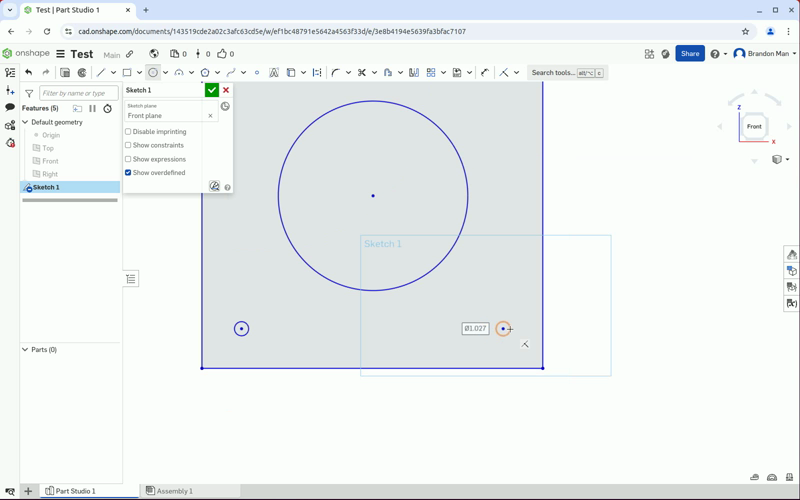
scroll(-6)
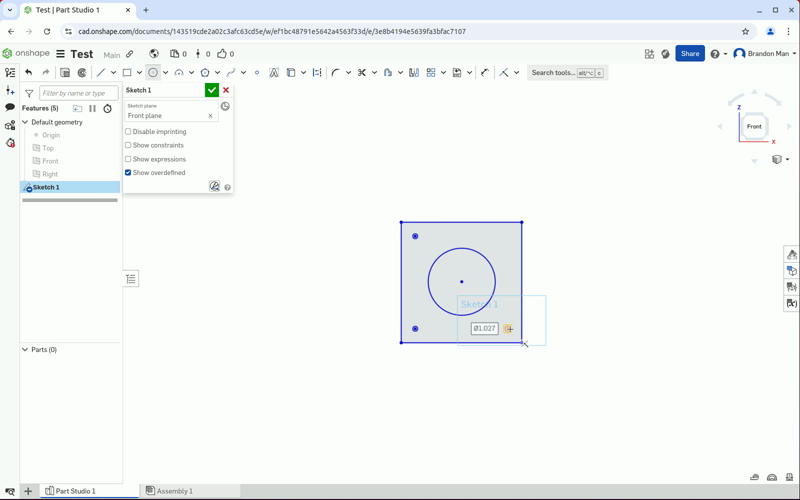
key(esc)
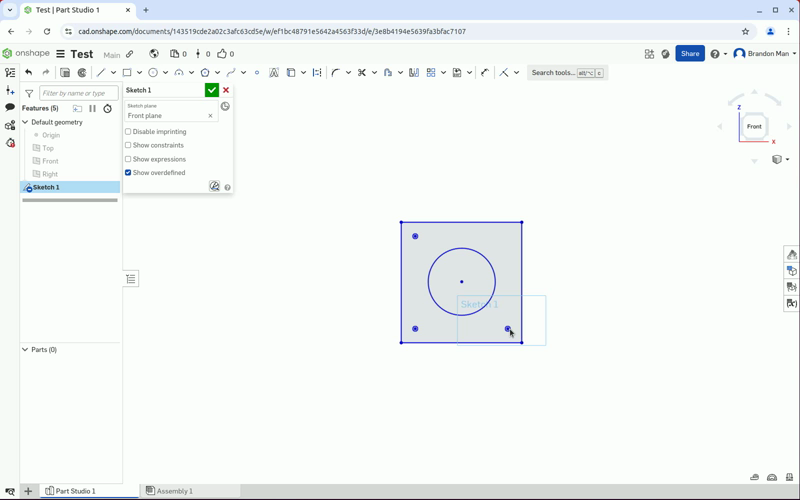
key(c)
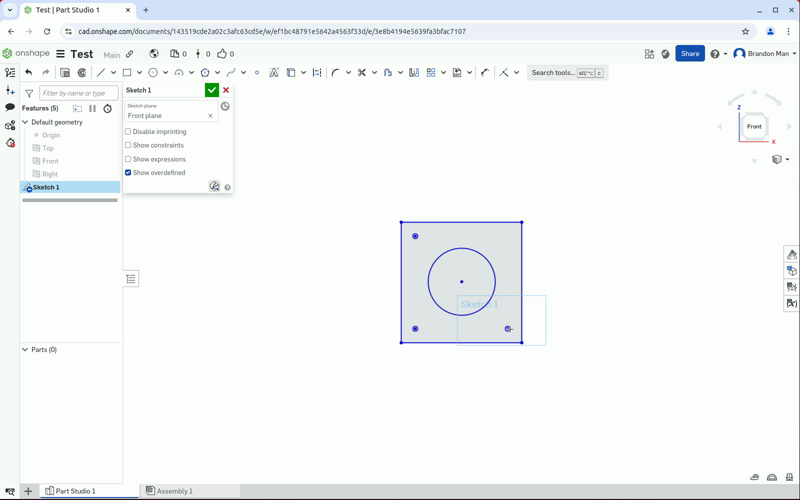
key_down(shift)
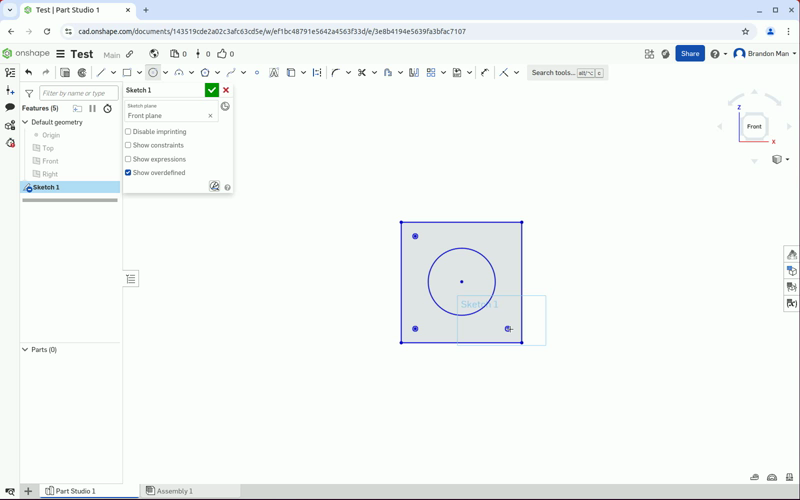
mouse_move(507, 236)
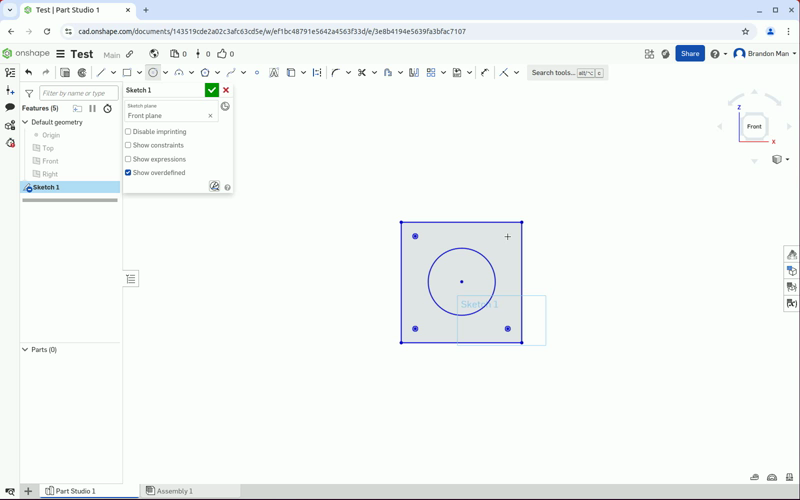
click(507, 236)
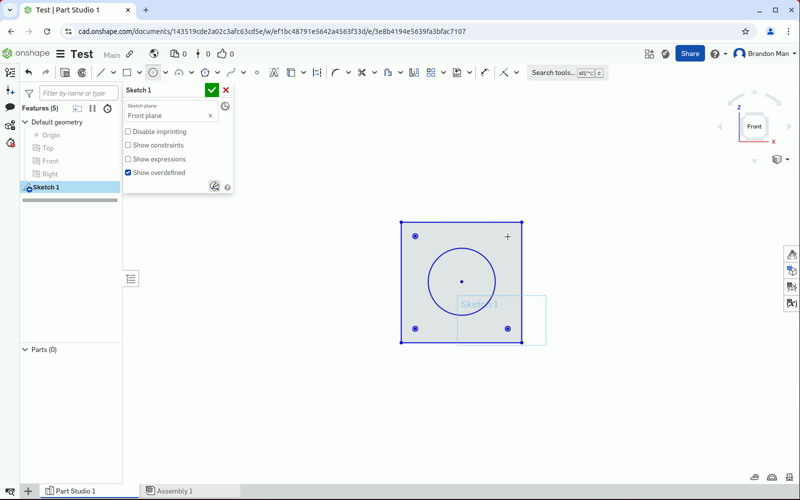
key_up(shift)
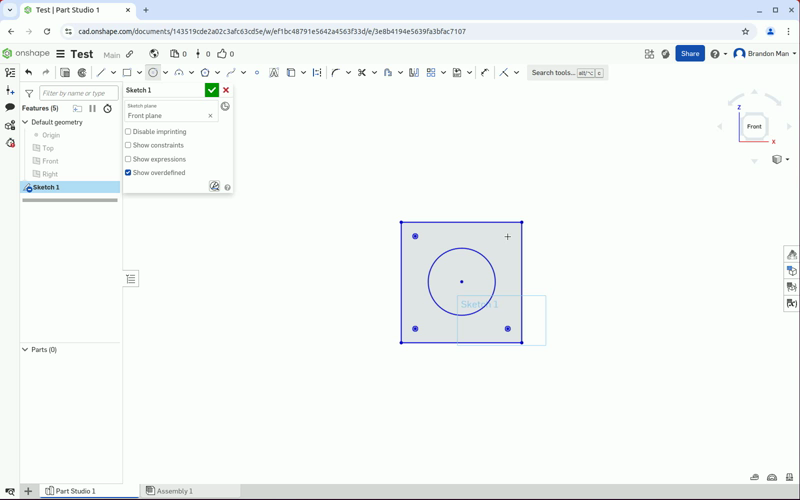
mouse_move(510, 236)
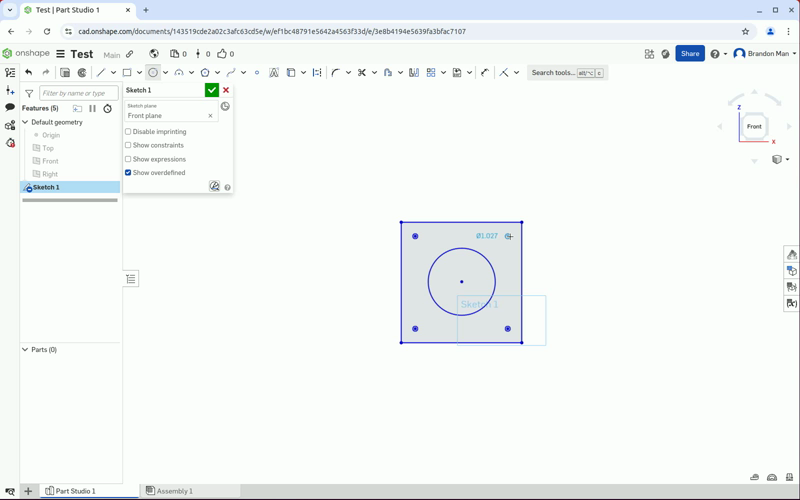
scroll(6)
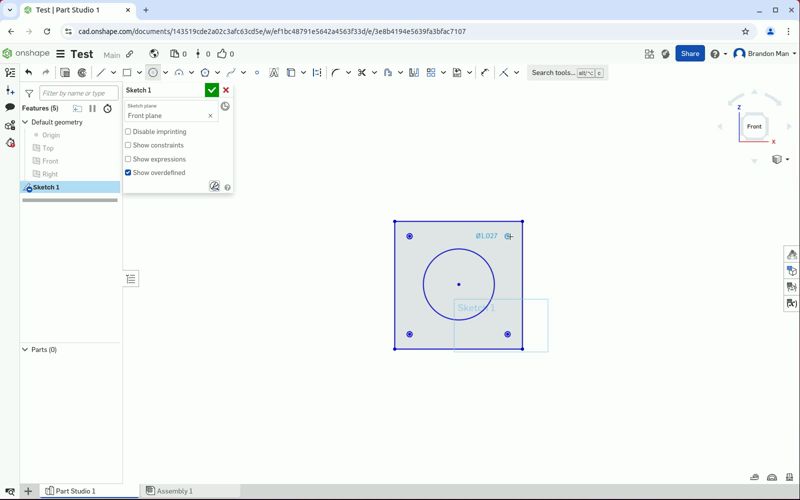
scroll(6)
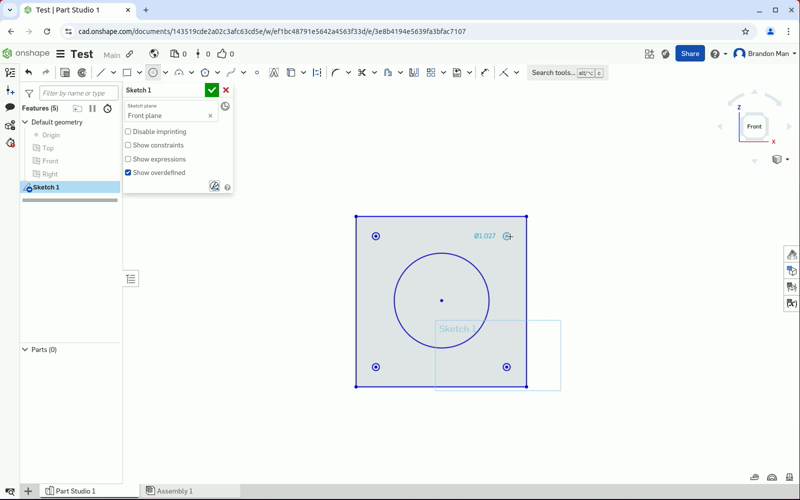
scroll(6)
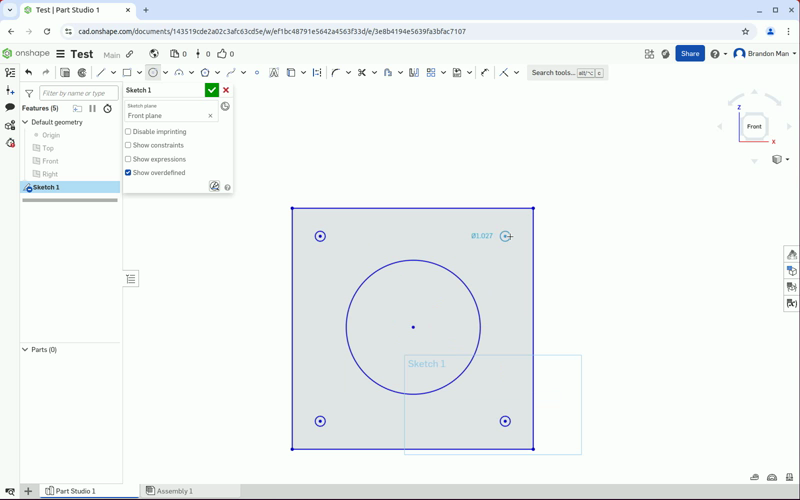
scroll(6)
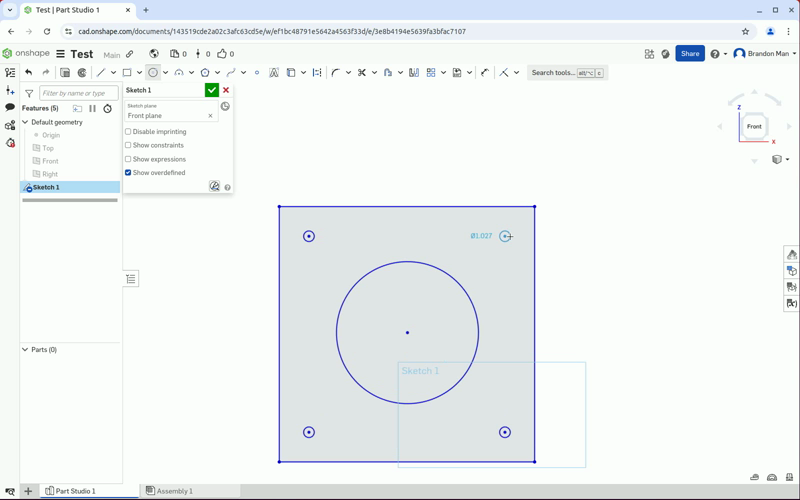
scroll(6)
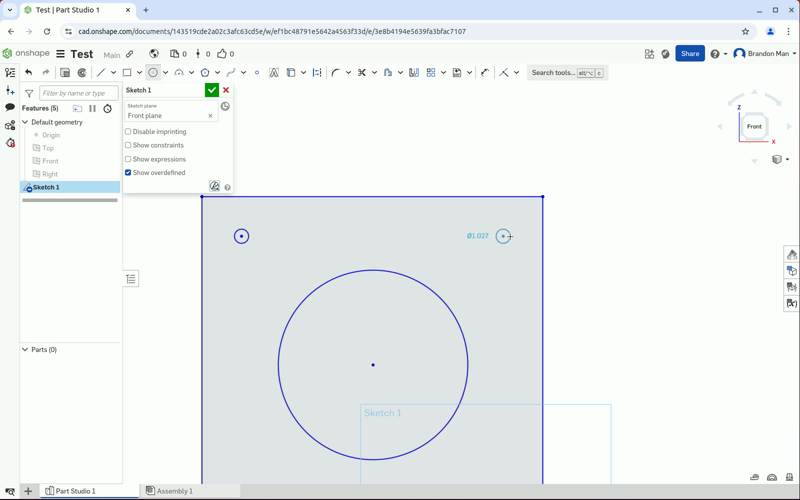
scroll(6)
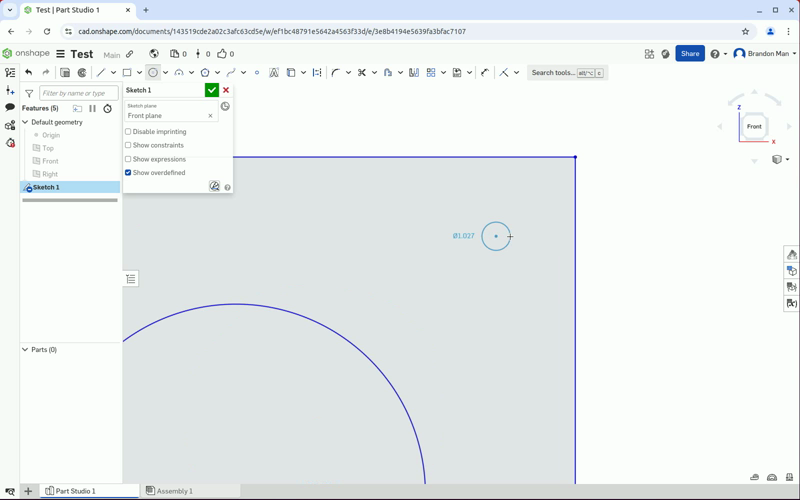
scroll(6)
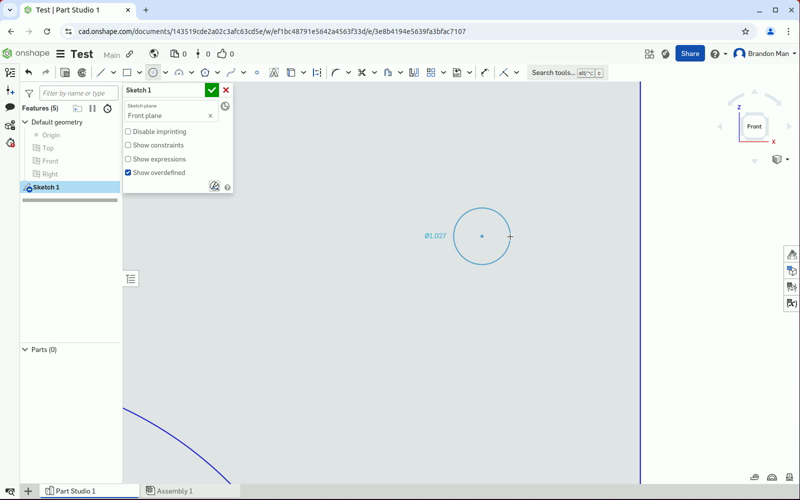
click(510, 236)
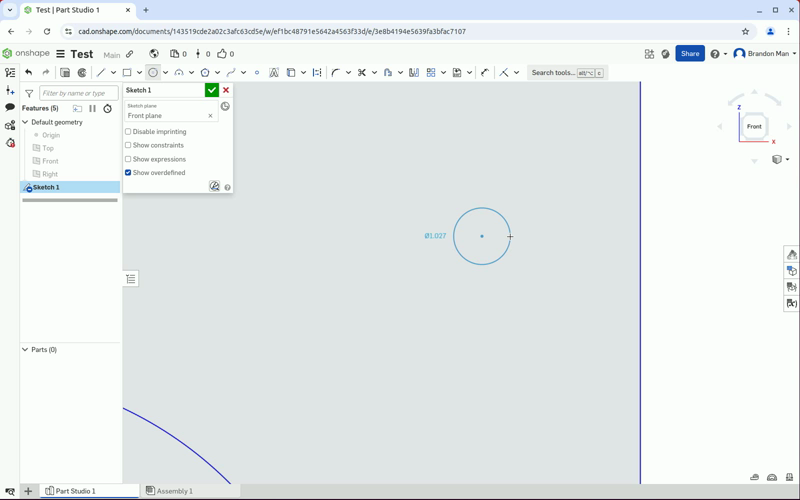
scroll(-6)
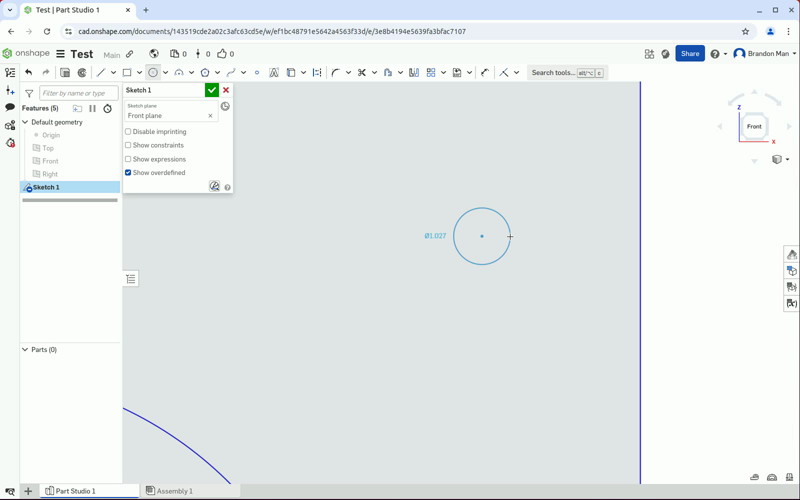
scroll(-6)
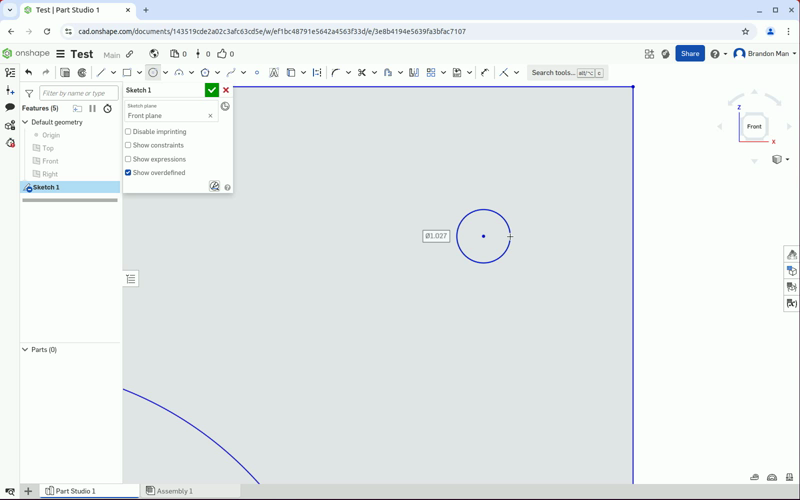
scroll(-6)
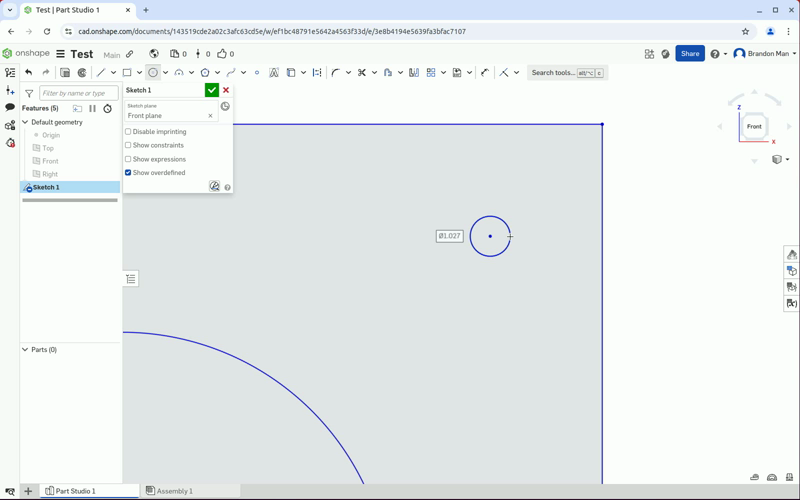
scroll(-6)
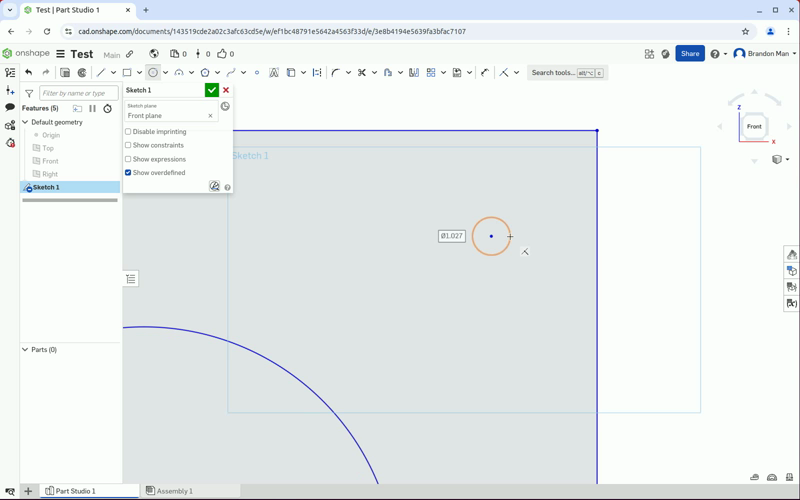
scroll(-6)
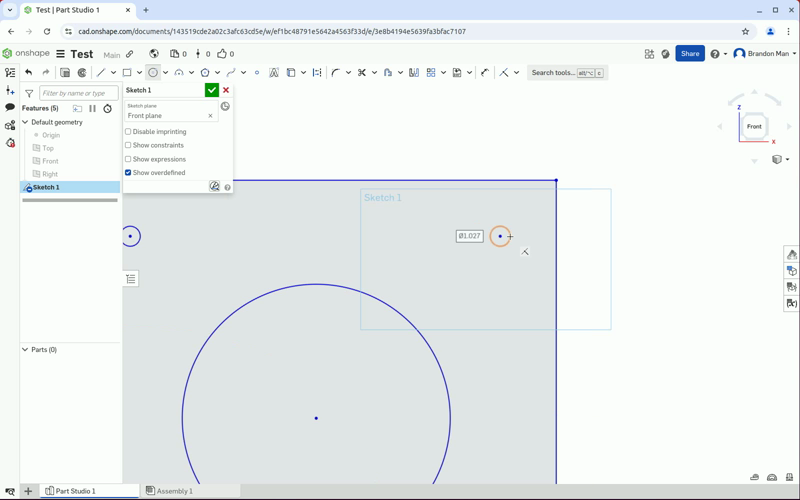
scroll(-6)
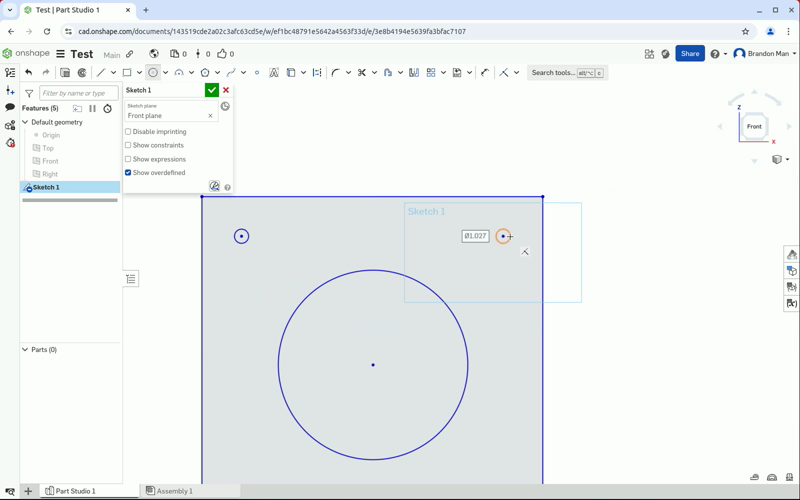
scroll(-6)
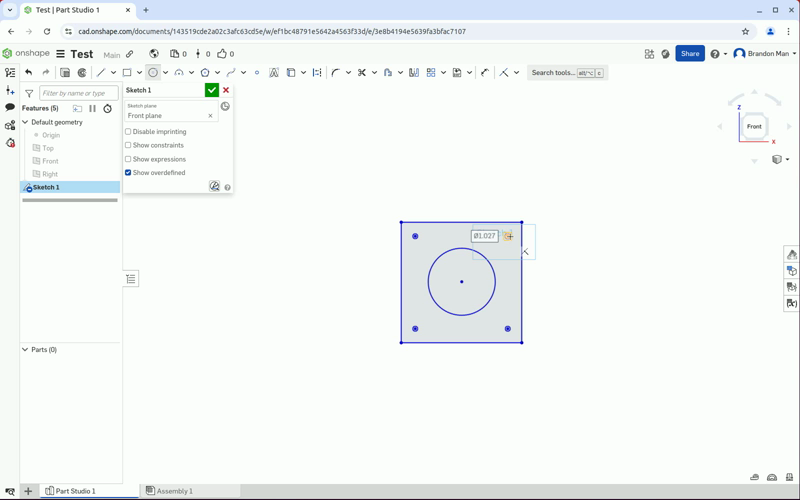
key(esc)
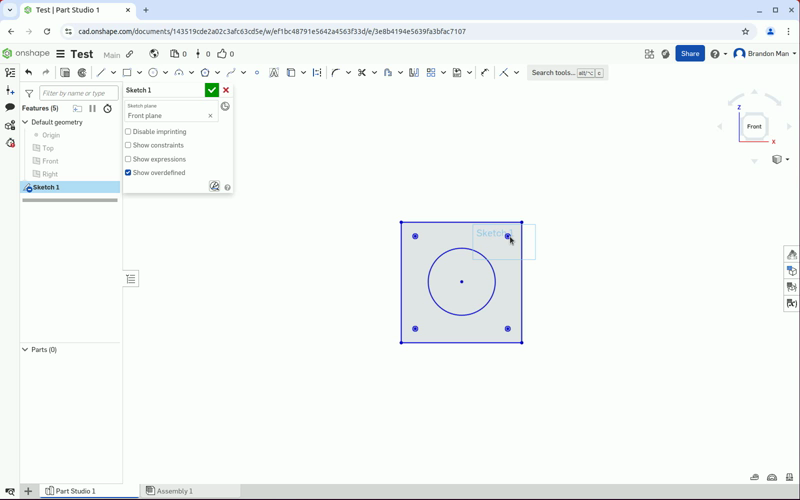
mouse_move(484, 315)
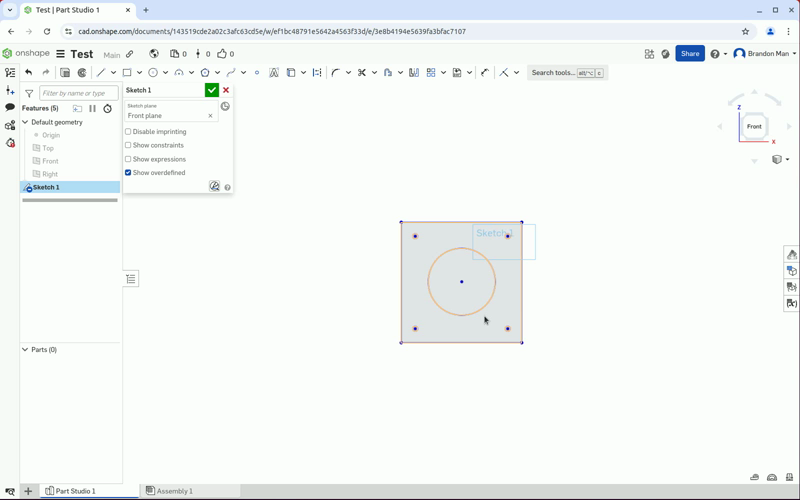
click(484, 315)
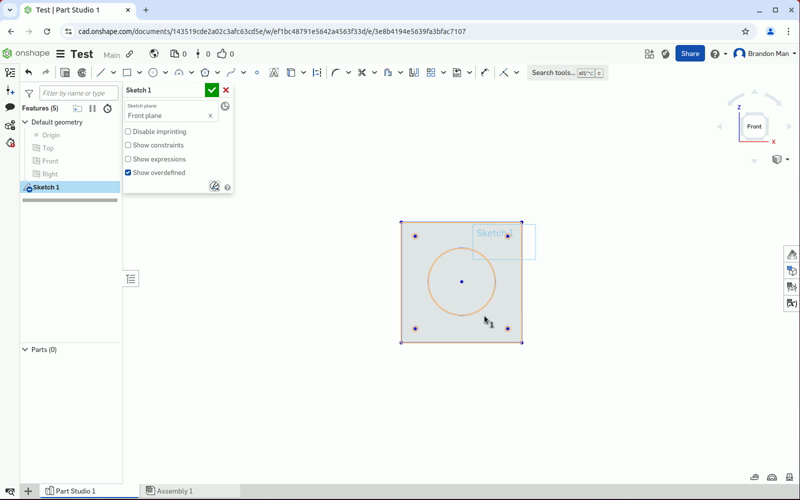
mouse_move(73, 352)
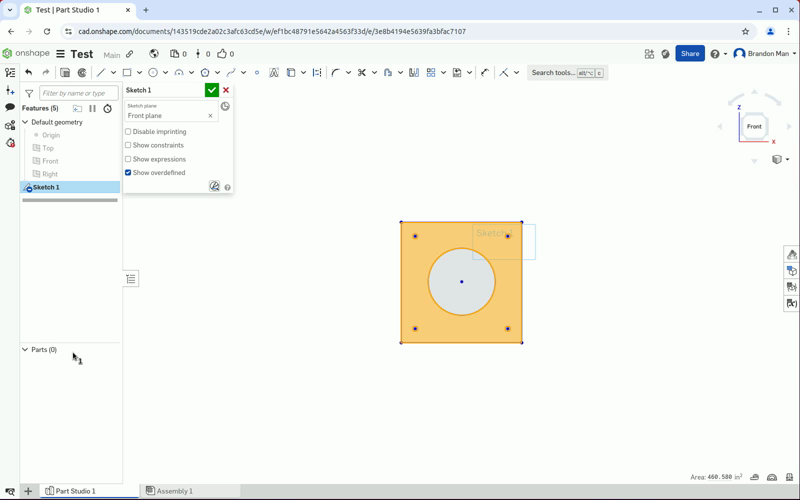
key(shift+y)
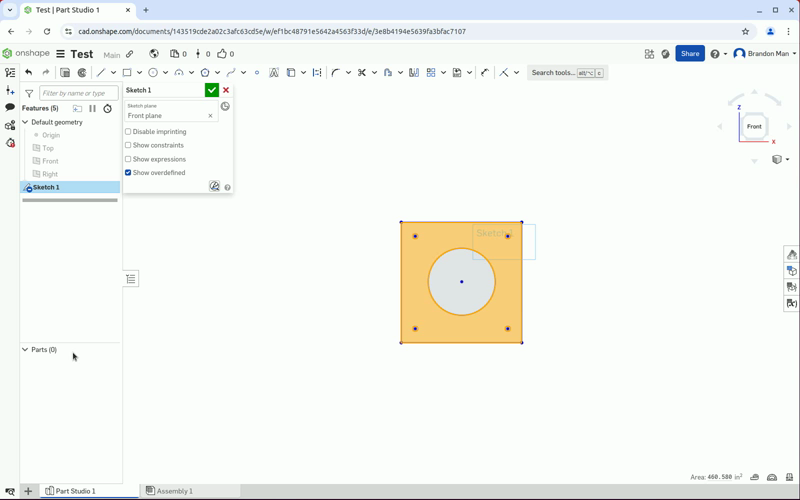
key(shift+e)
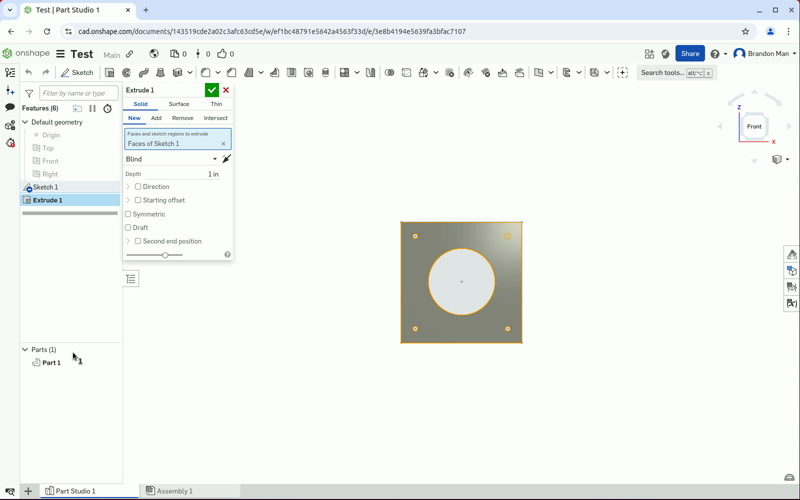
mouse_move(143, 106)
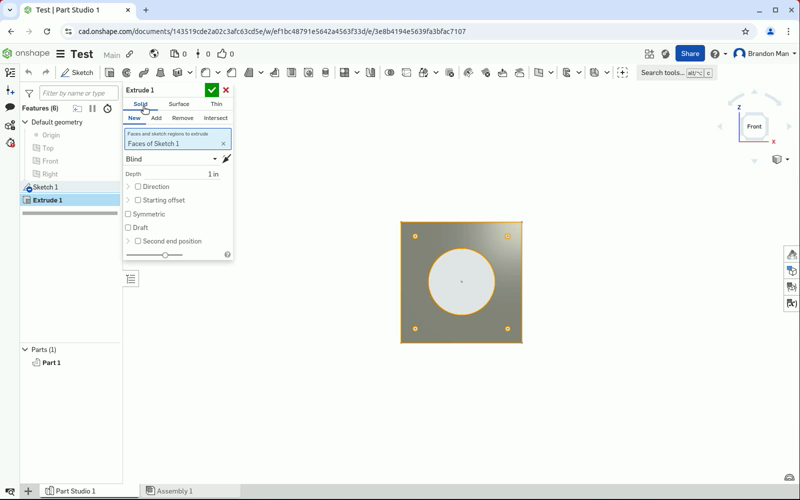
click(143, 106)
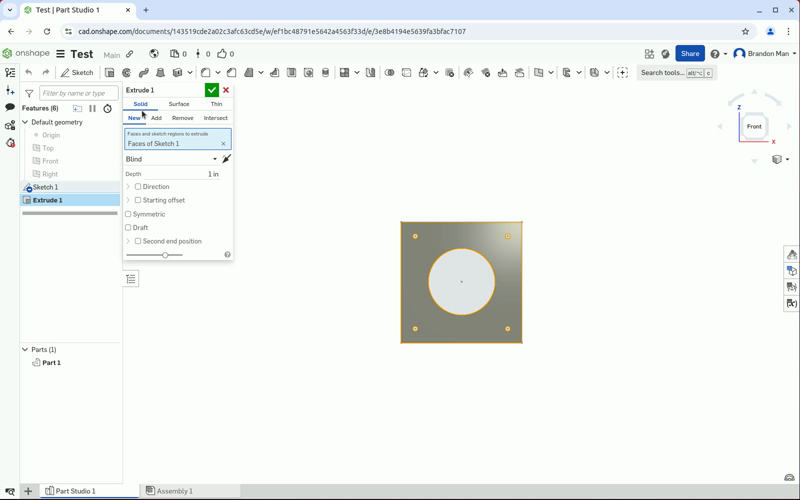
mouse_move(137, 120)
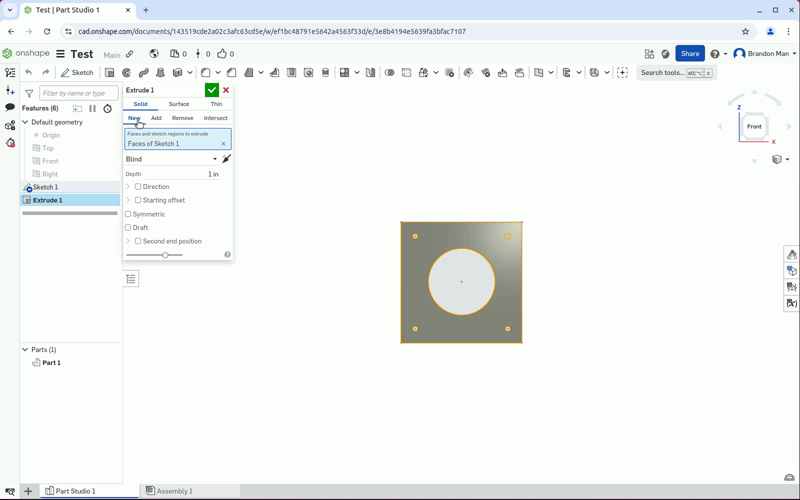
click(137, 120)
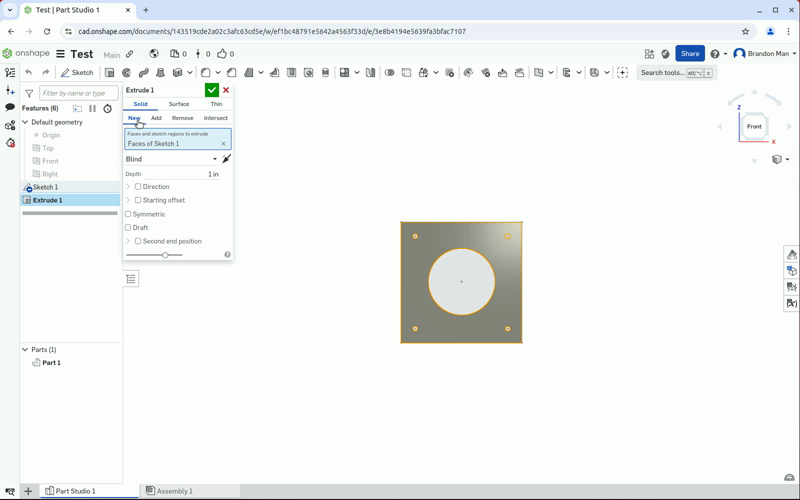
key(tab, 4)
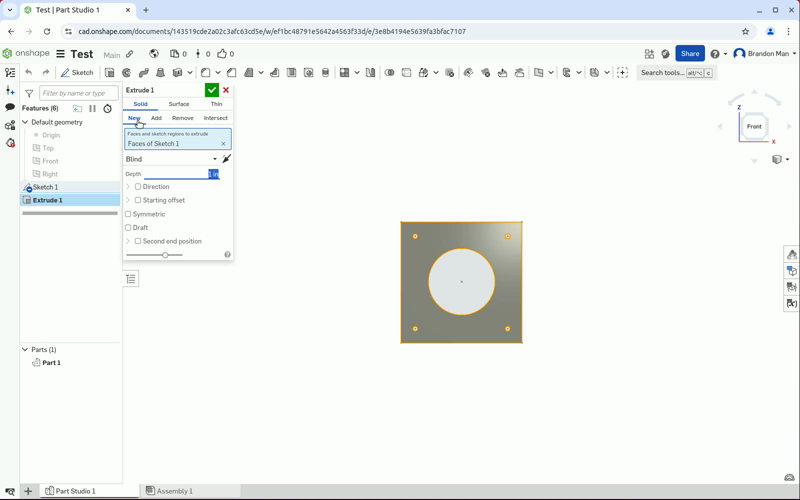
text(2.166)
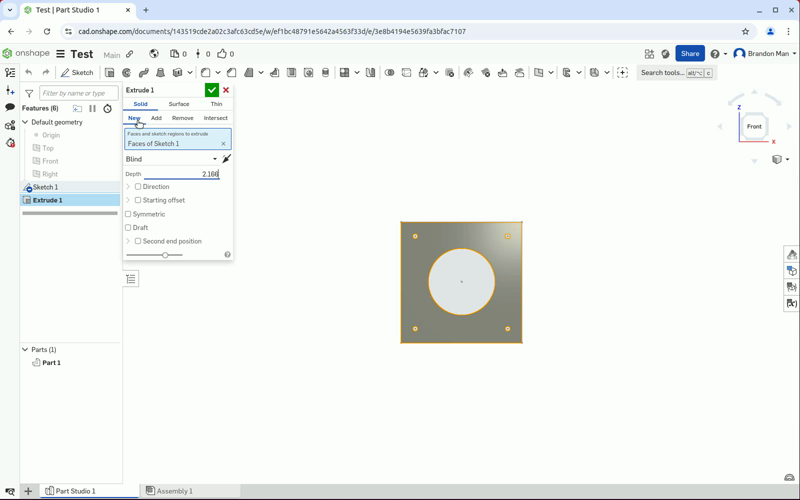
key(enter)
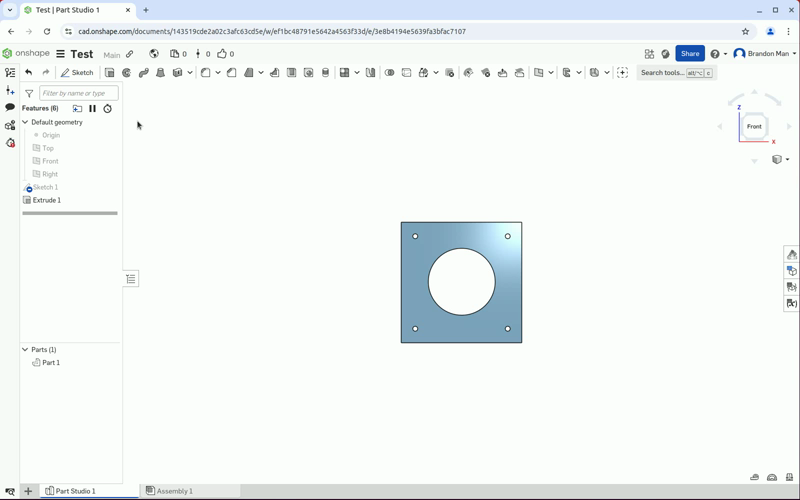
key(shift+h)
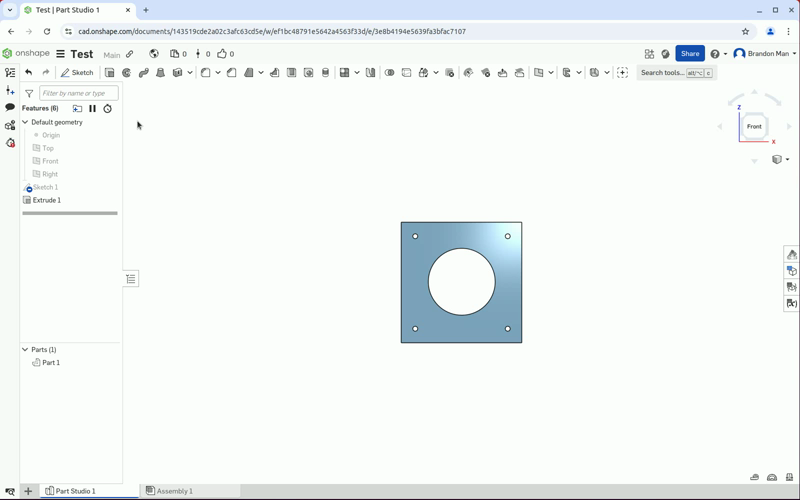
key(shift+h)
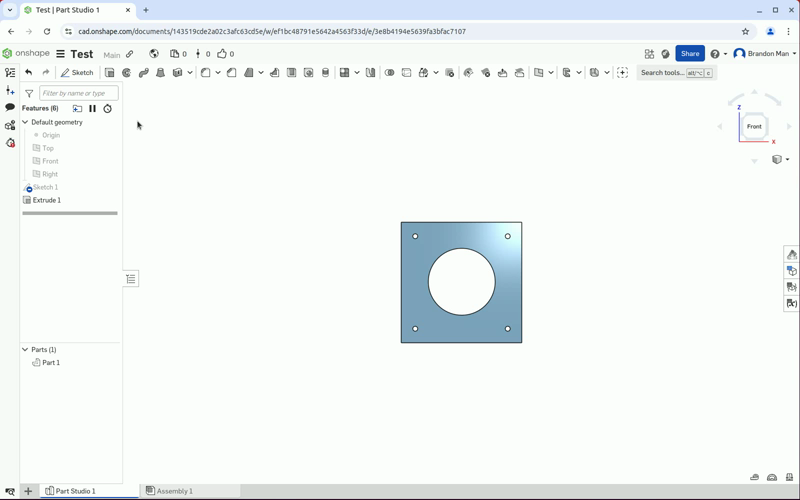
mouse_move(73, 189)
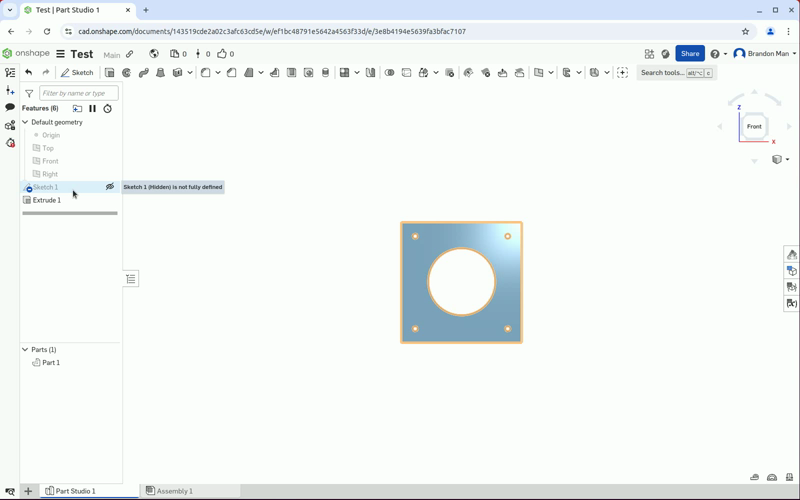
click(73, 189)
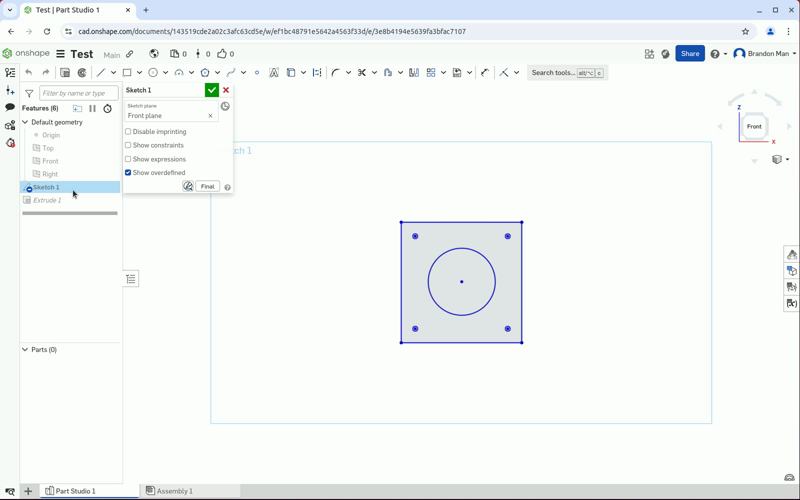
mouse_move(229, 92)
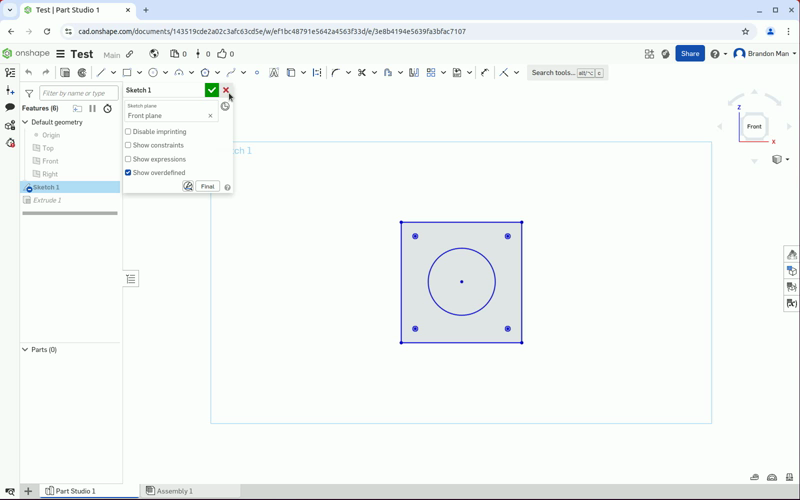
click(229, 92)
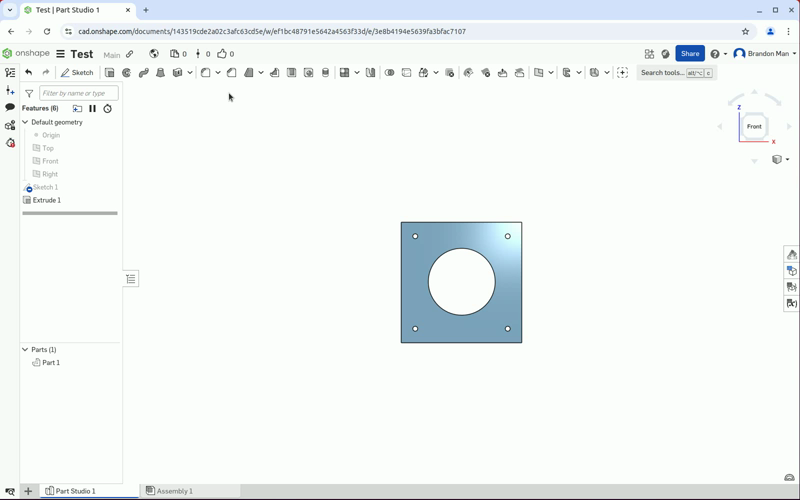
mouse_move(73, 352)
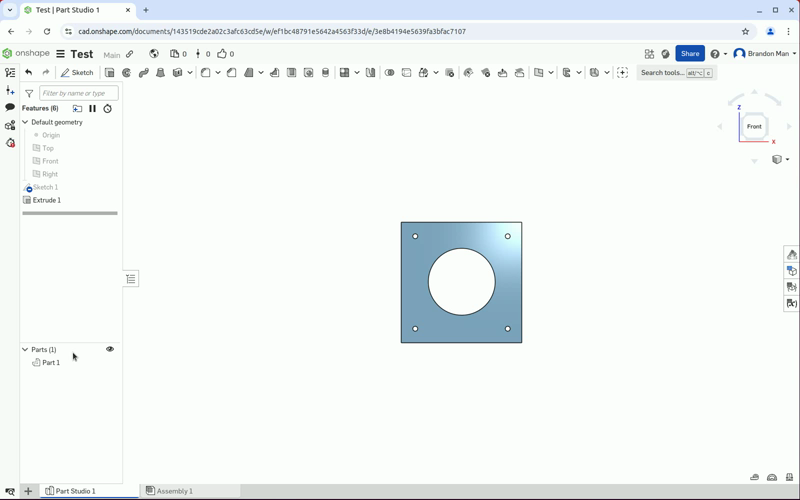
key(y)
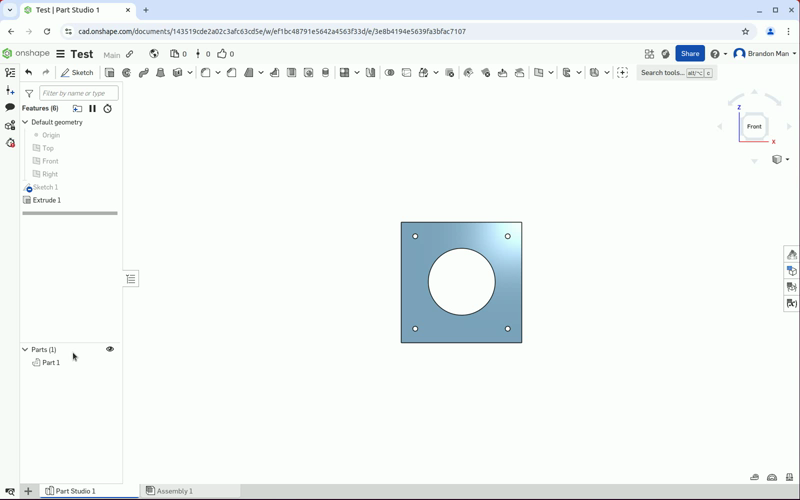
key(shift+p)
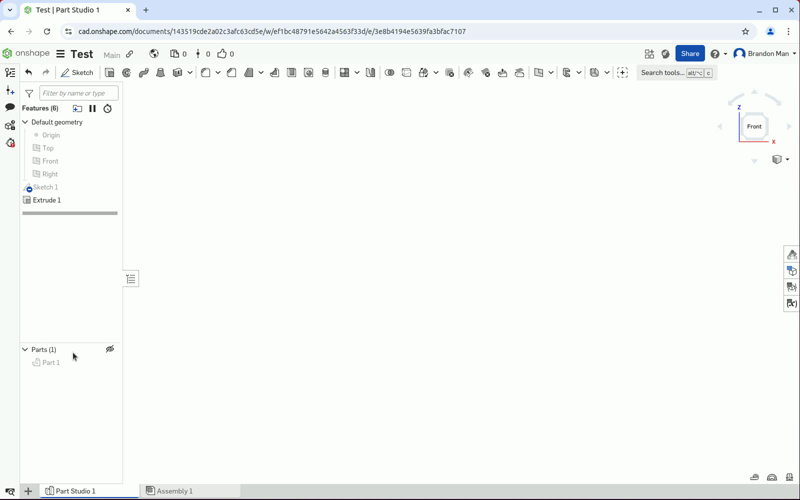
key(space)
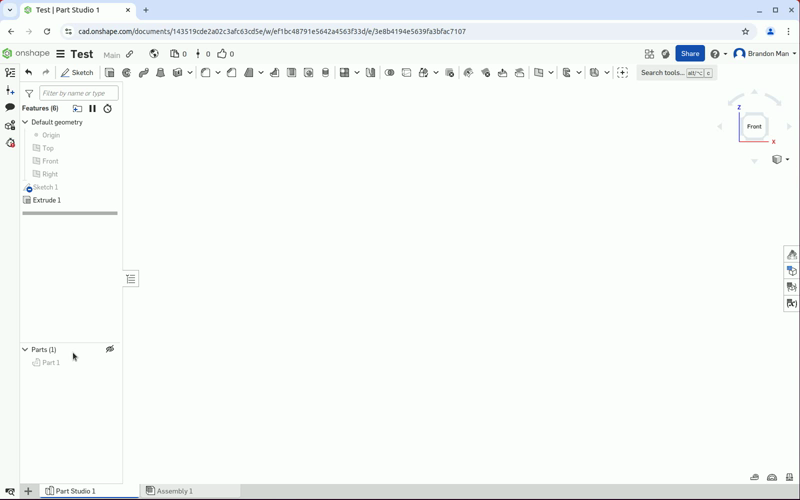
key_down(shift)
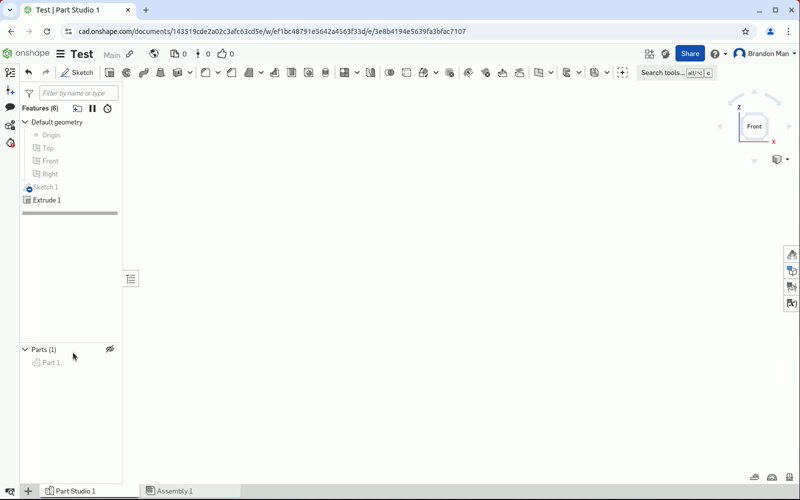
key(left)
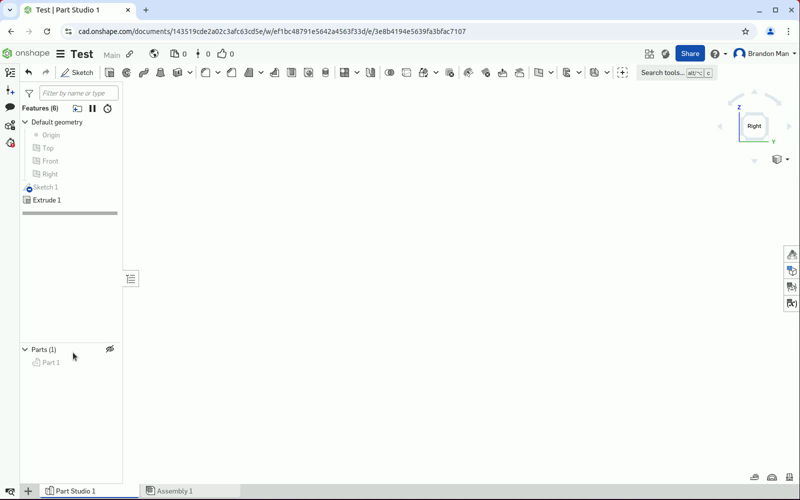
key_up(shift)
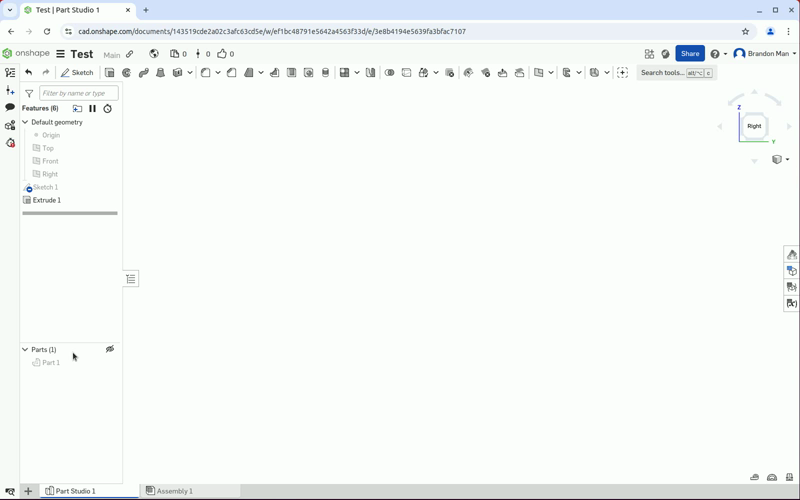
mouse_move(73, 352)
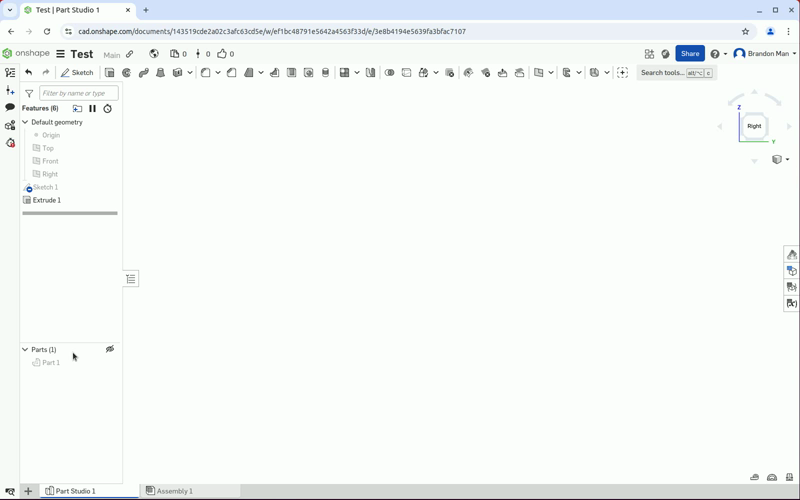
key(shift+y)
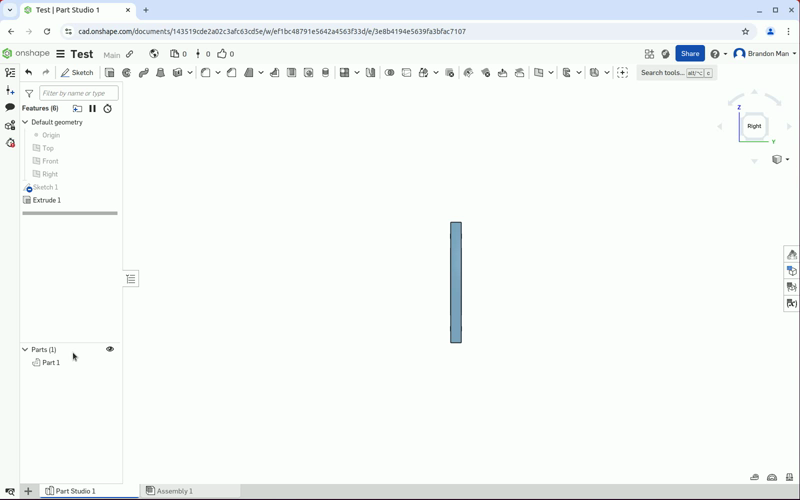
mouse_move(541, 75)
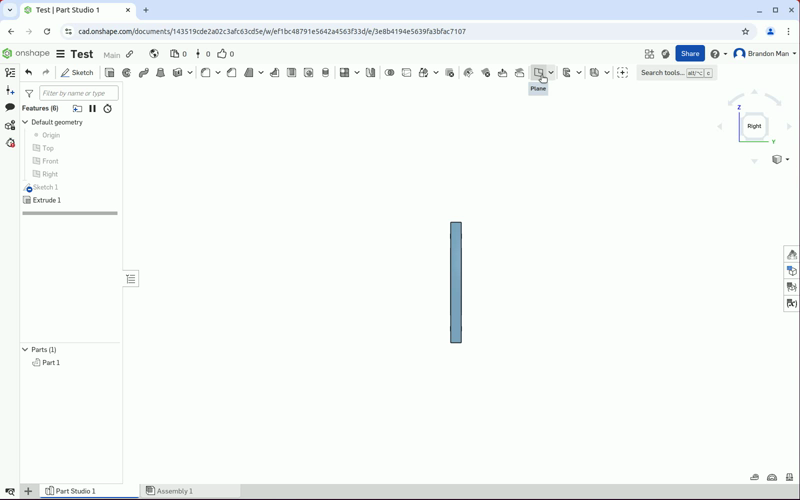
click(541, 75)
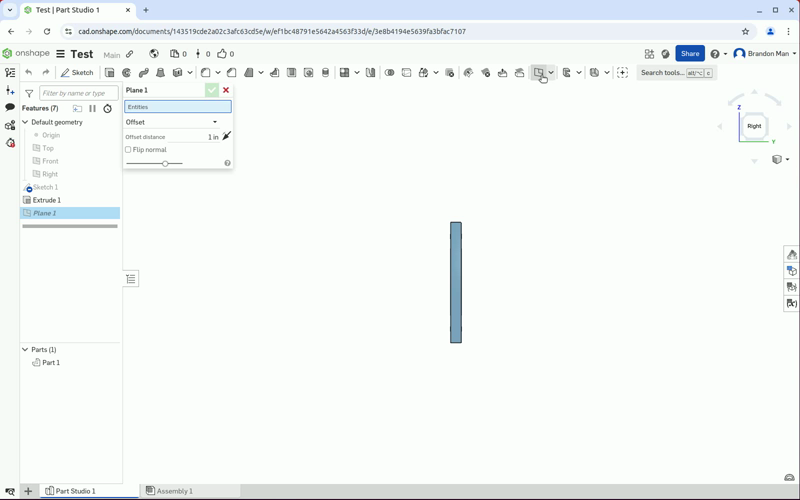
mouse_move(73, 176)
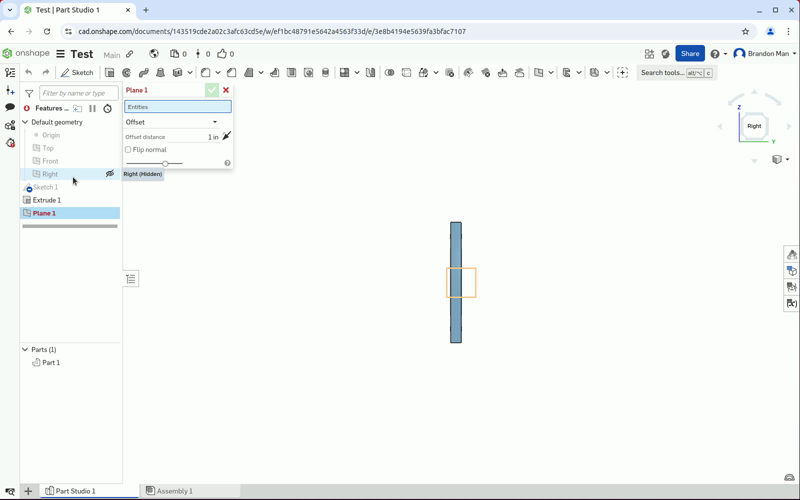
click(73, 176)
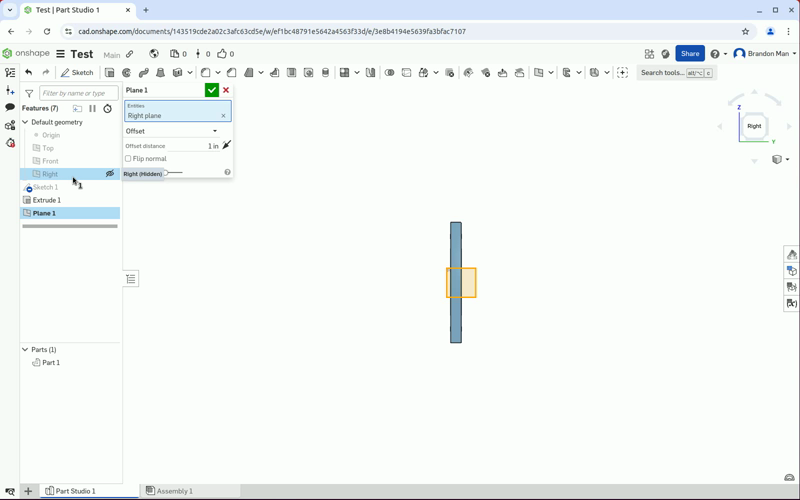
key(tab, 2)
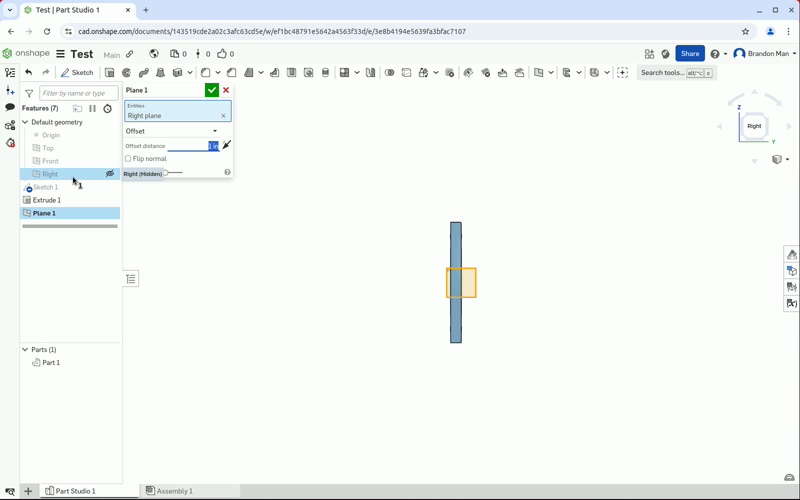
text(12.263)
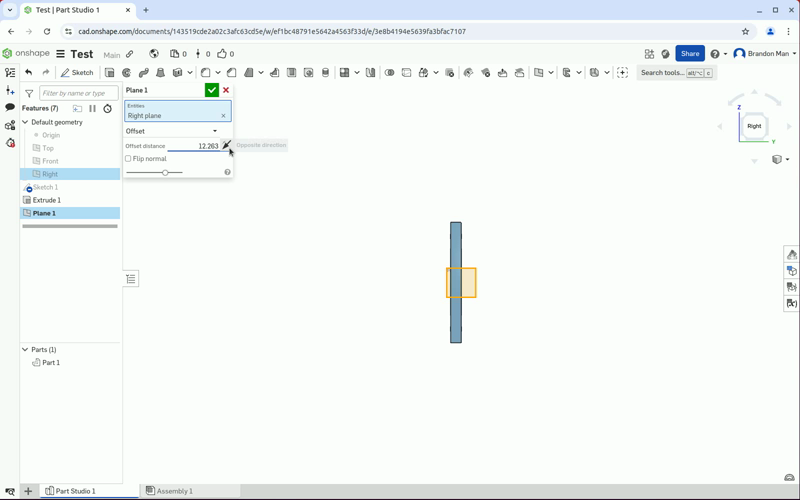
mouse_move(229, 147)
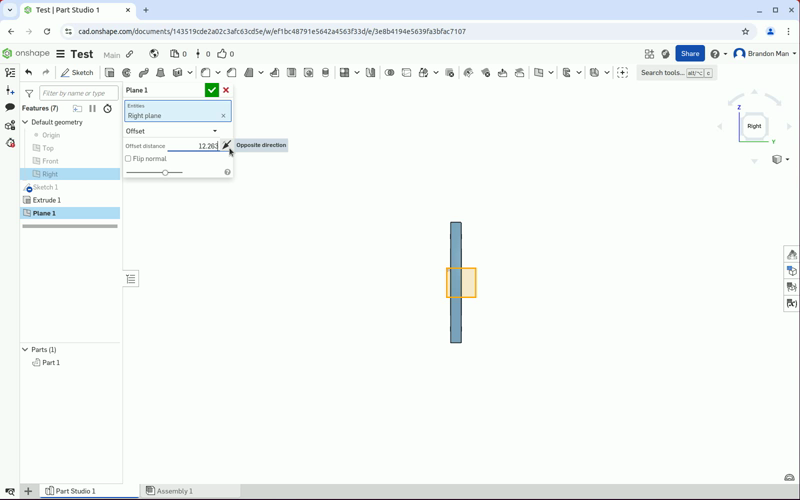
click(229, 147)
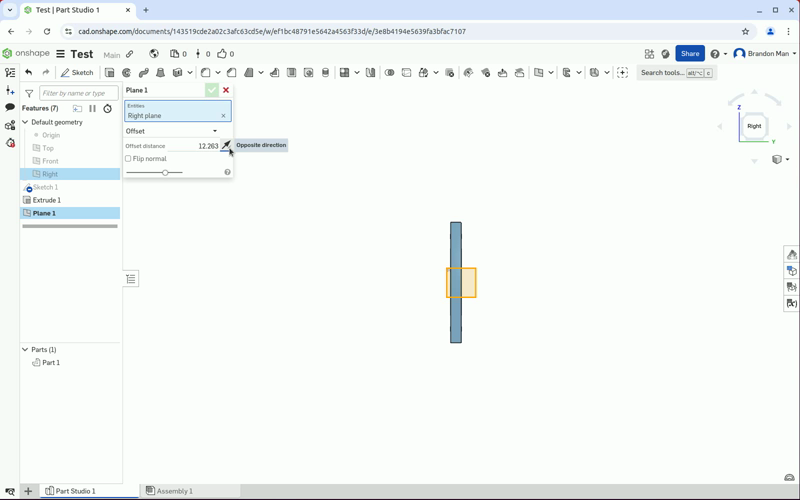
key(enter, 2)
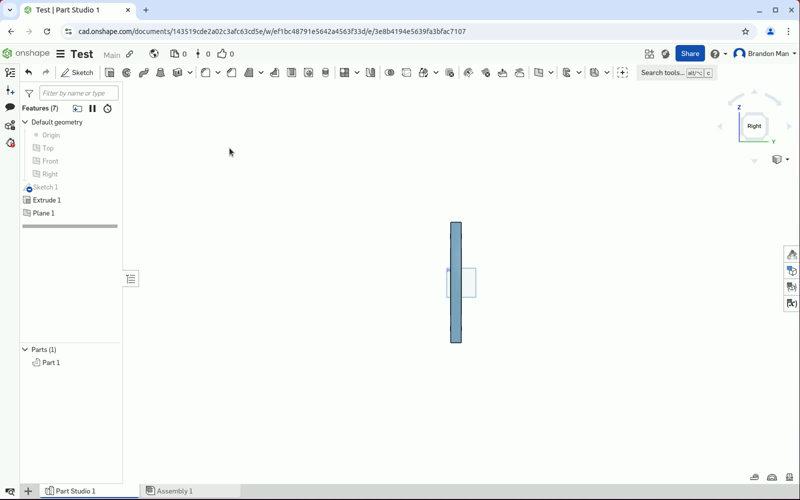
key(shift+s)
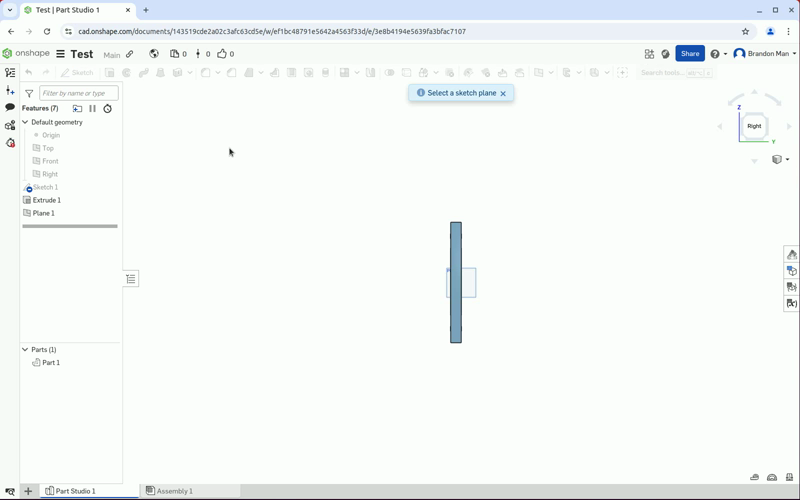
mouse_move(73, 215)
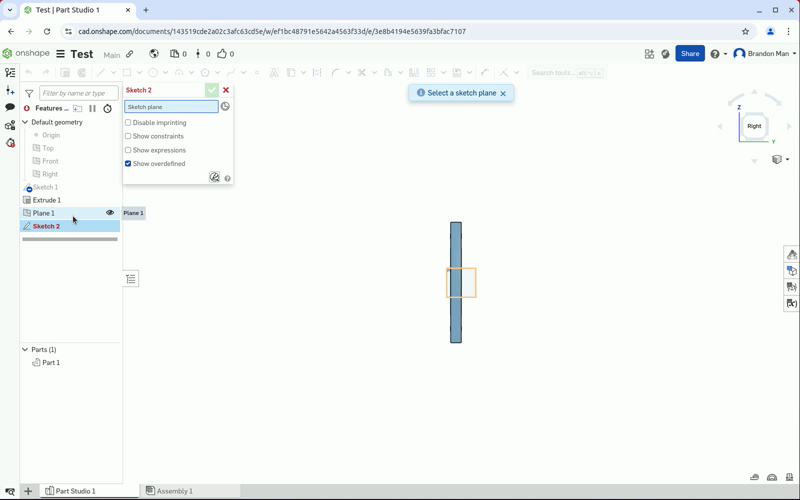
click(73, 215)
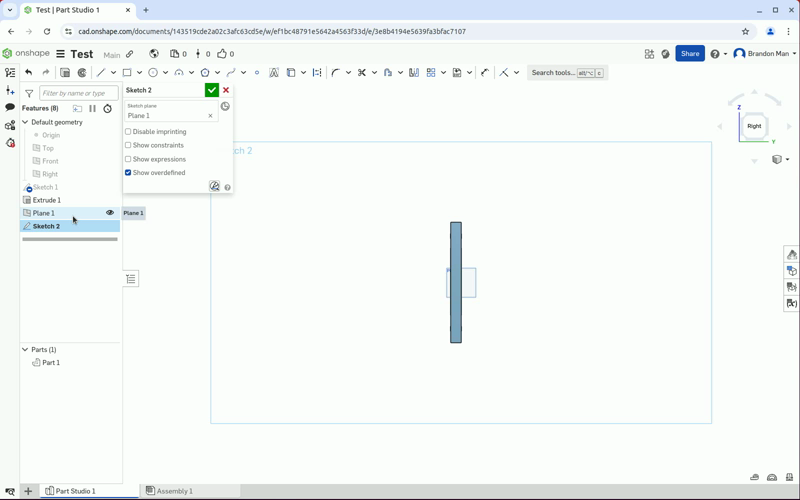
mouse_move(73, 352)
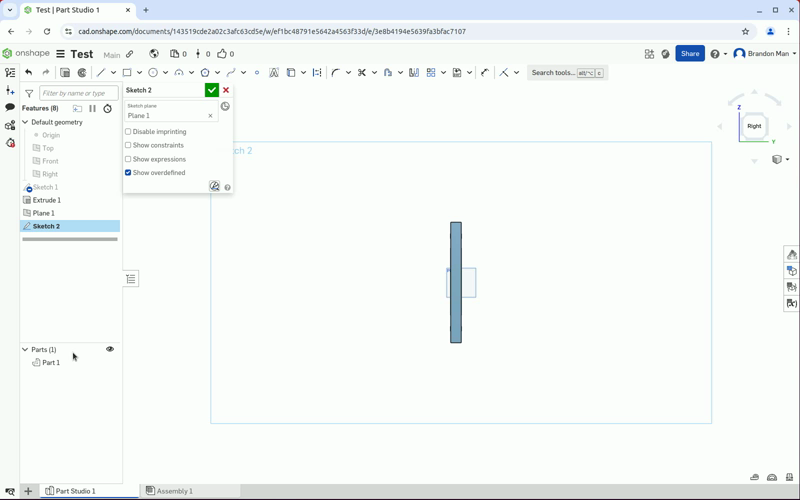
key(y)
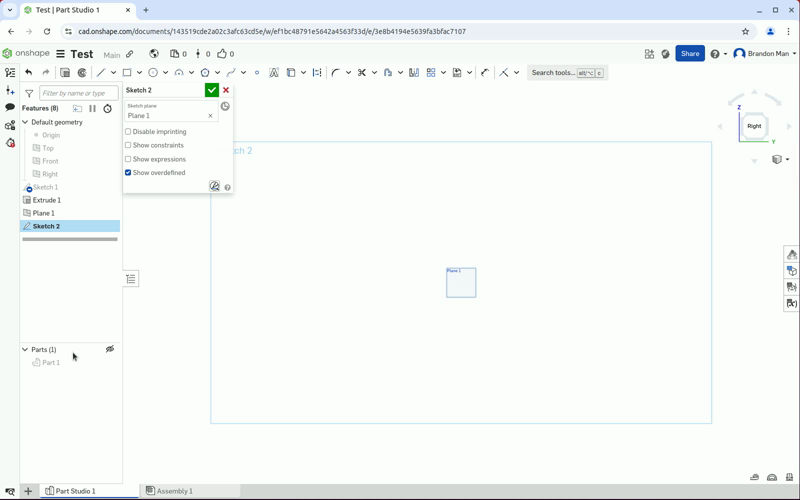
key(l)
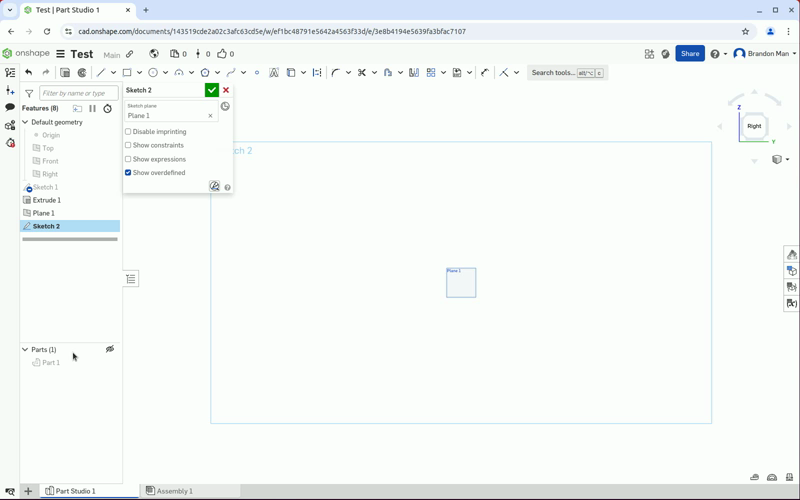
key_down(shift)
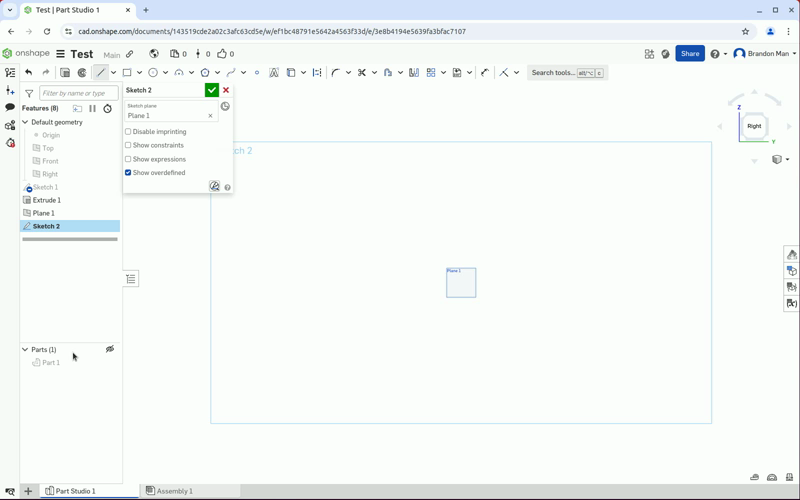
mouse_move(460, 301)
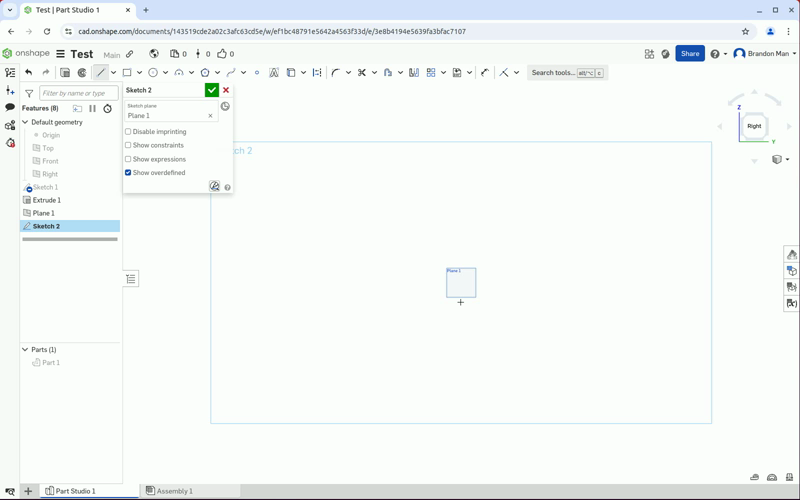
click(460, 301)
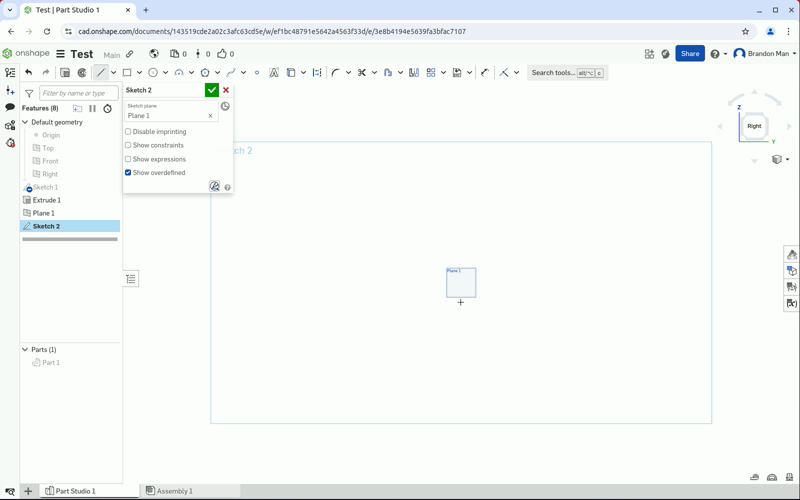
key_up(shift)
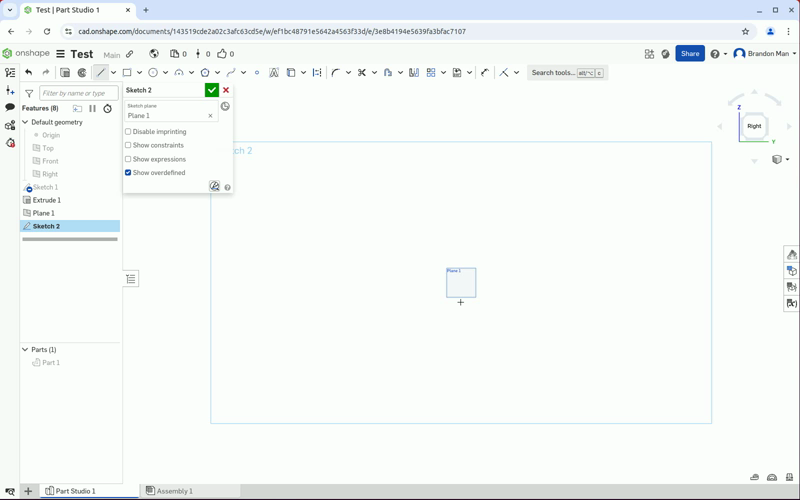
key_down(shift)
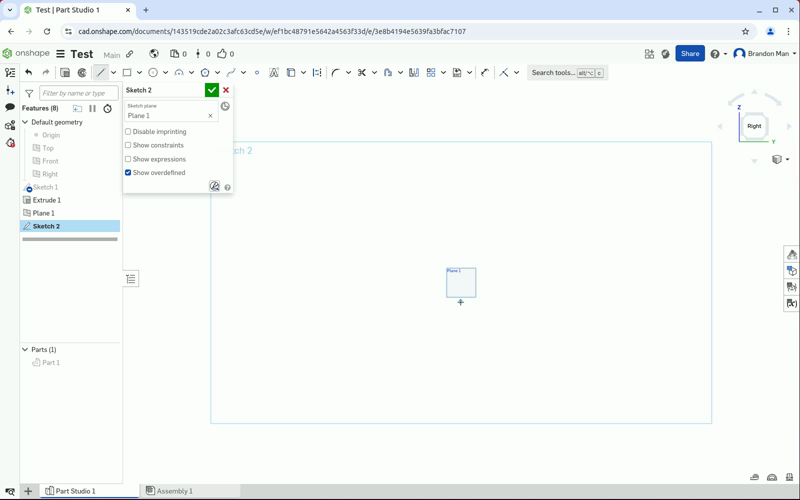
mouse_move(490, 301)
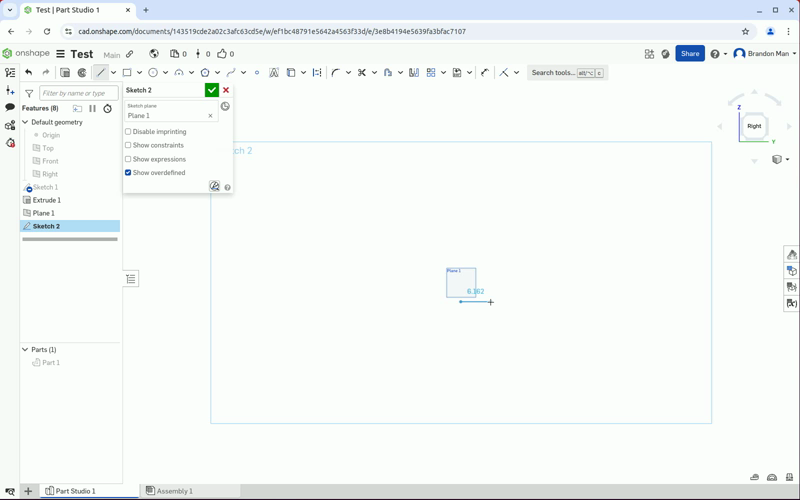
mouse_move(468, 294)
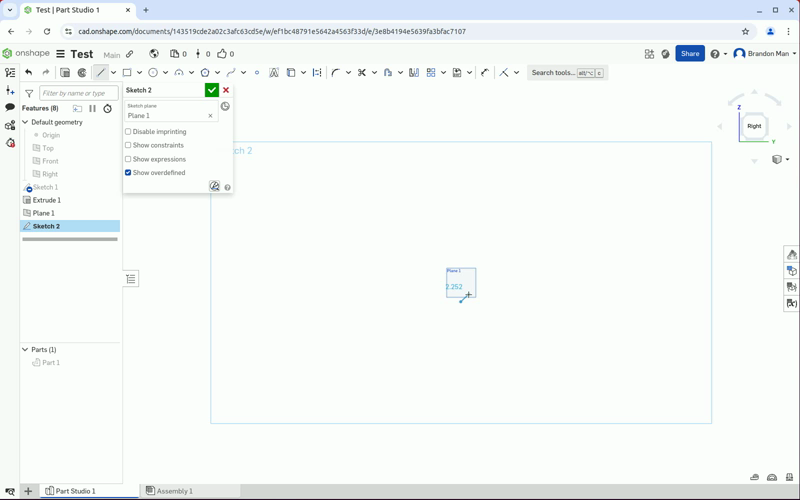
click(468, 294)
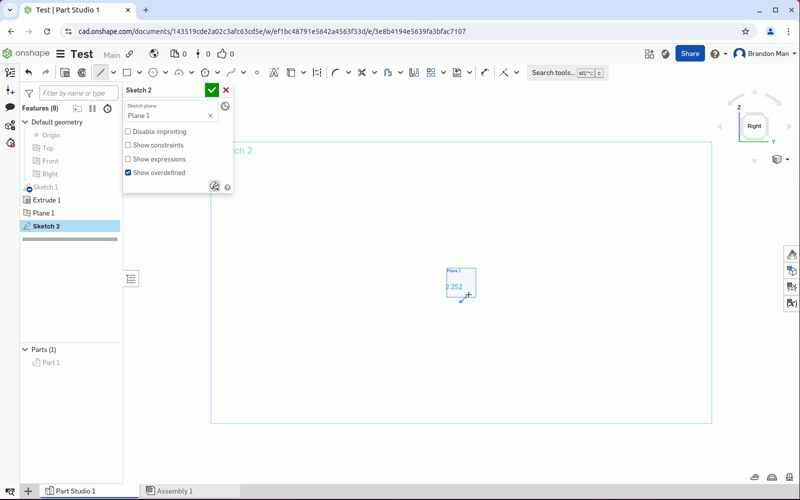
key_up(shift)
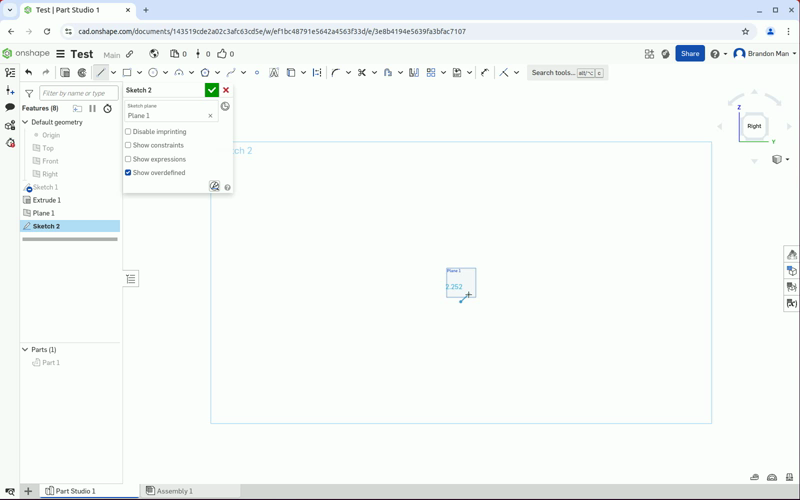
key_down(shift)
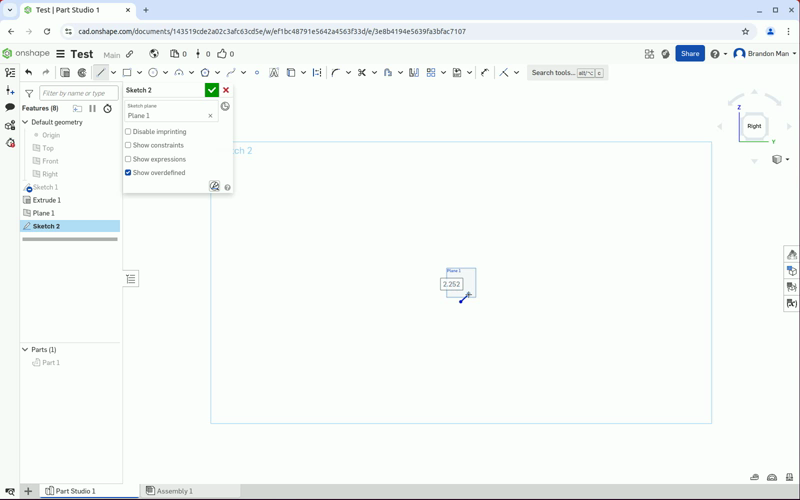
mouse_move(498, 294)
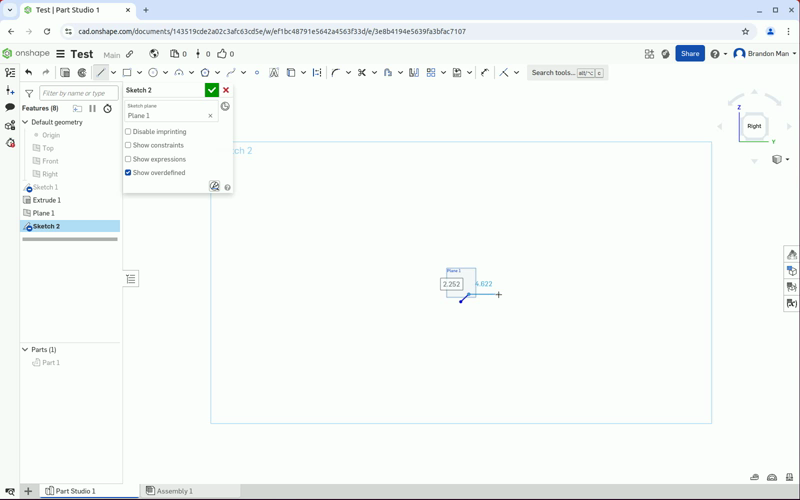
mouse_move(468, 269)
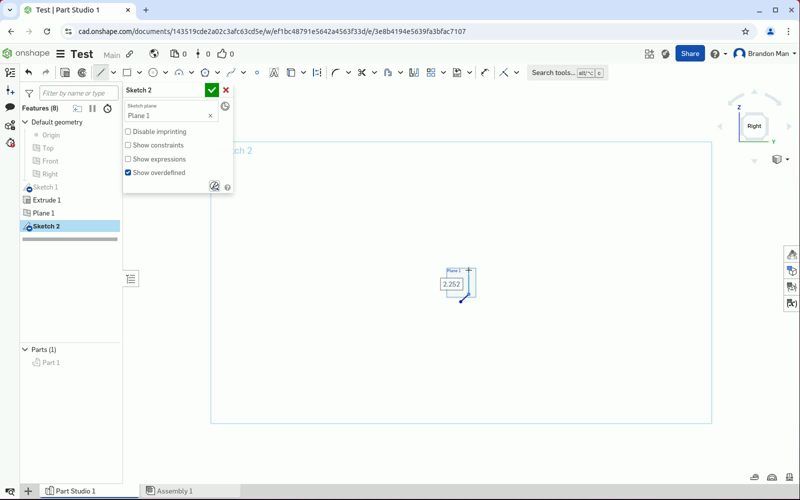
click(468, 269)
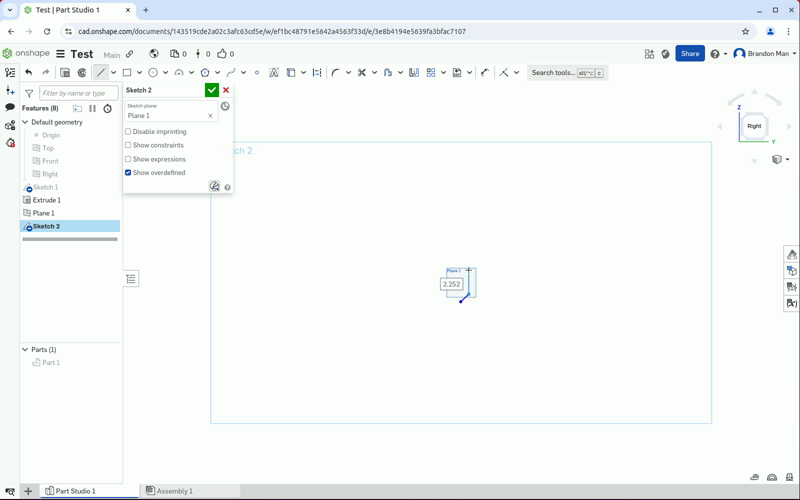
key_up(shift)
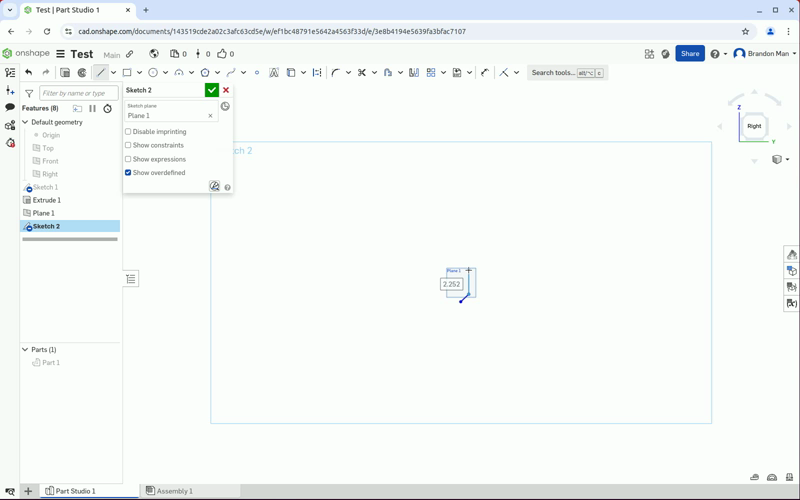
key_down(shift)
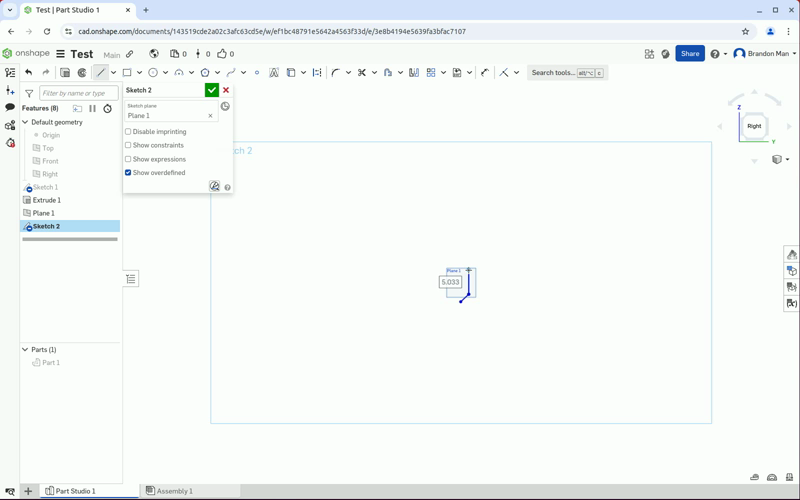
mouse_move(498, 269)
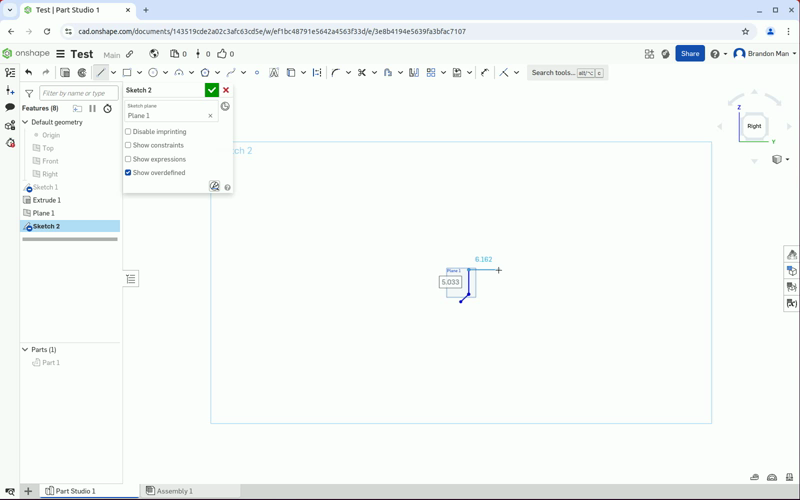
mouse_move(460, 262)
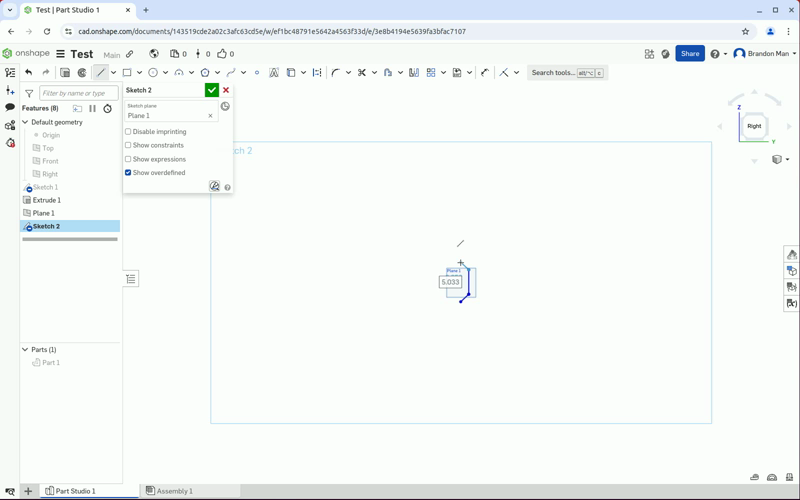
click(460, 262)
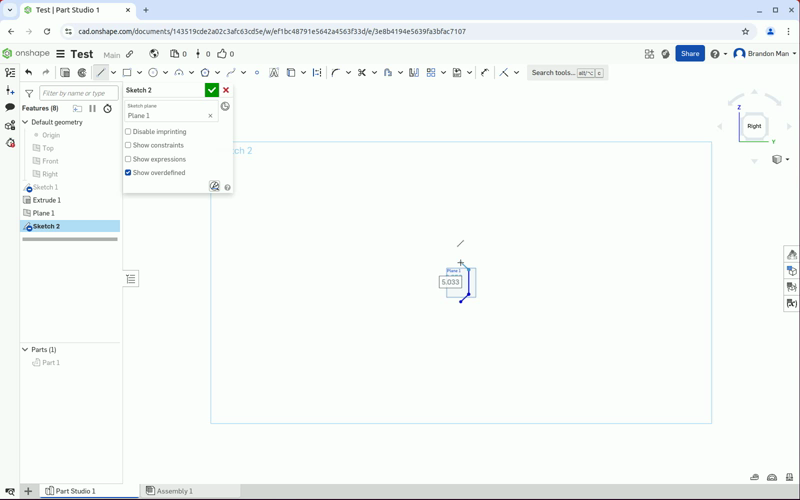
key_up(shift)
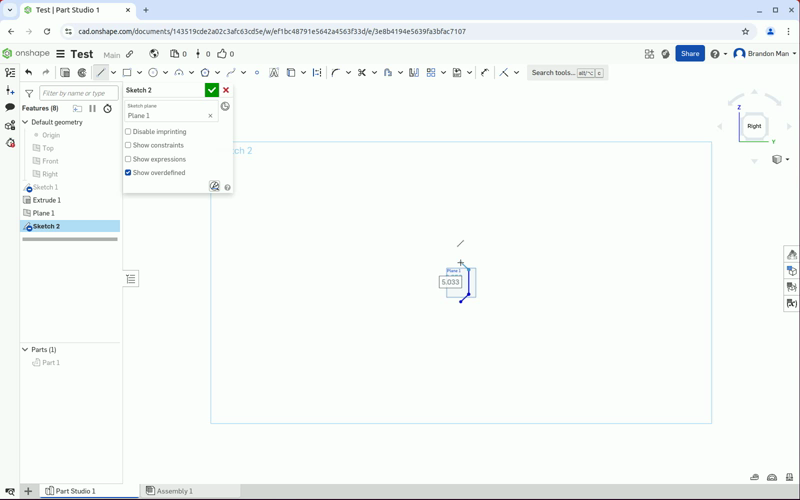
mouse_move(490, 262)
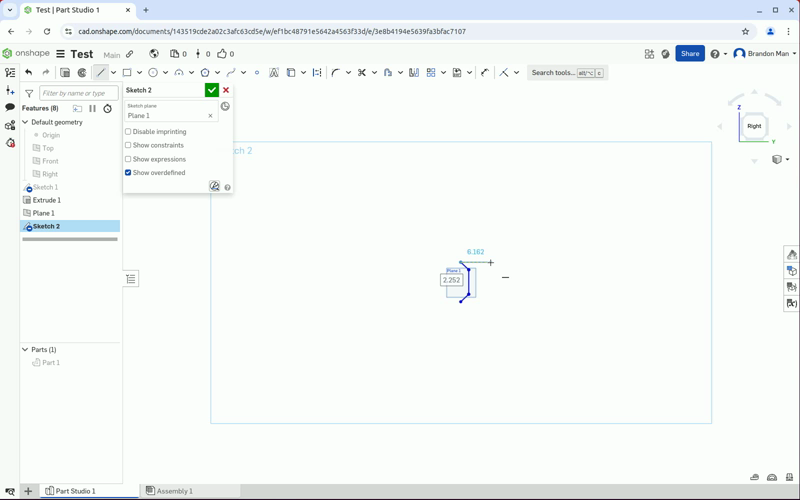
key_down(shift)
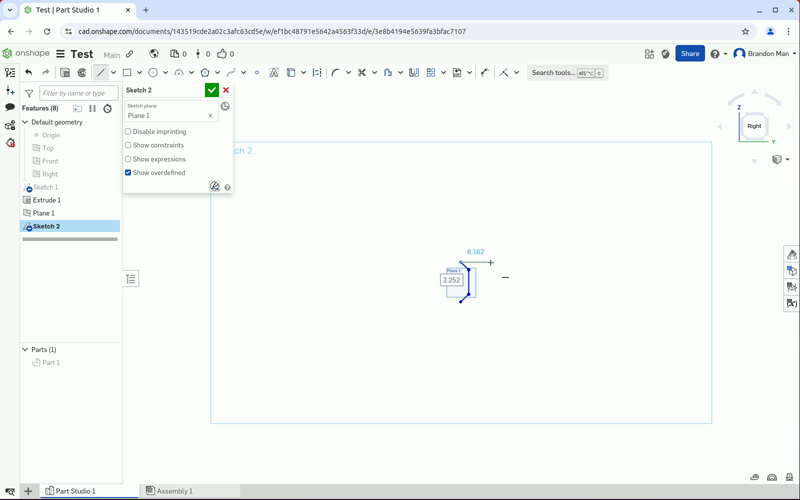
mouse_move(460, 301)
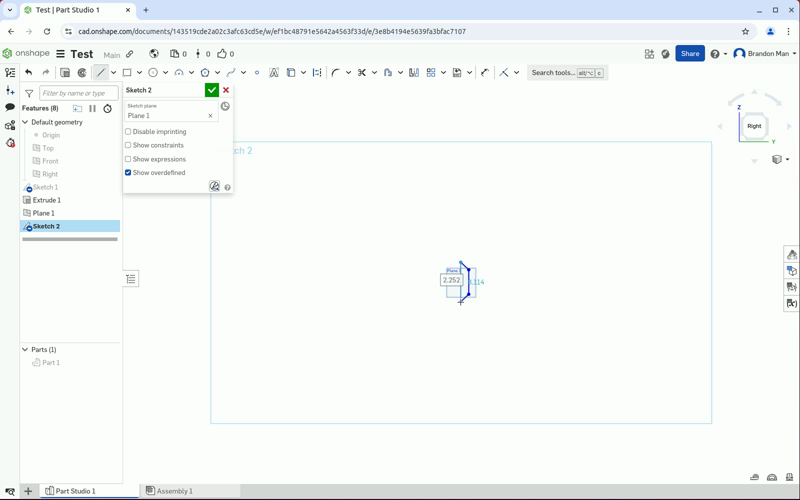
key_up(shift)
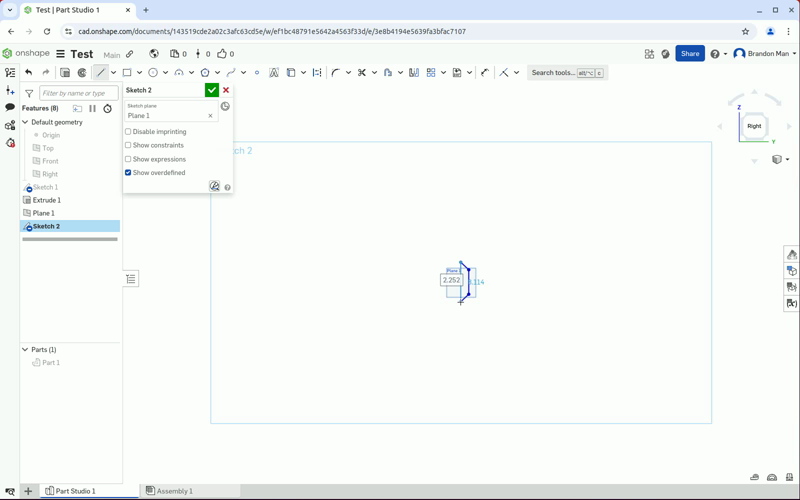
click(460, 301)
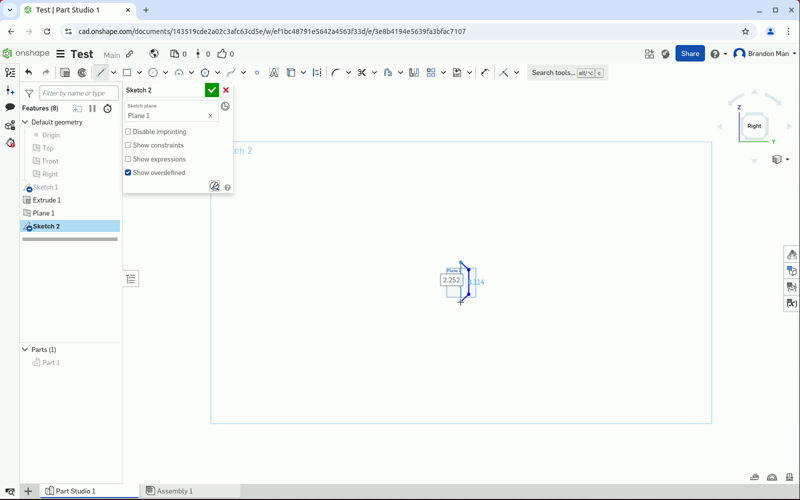
key(esc)
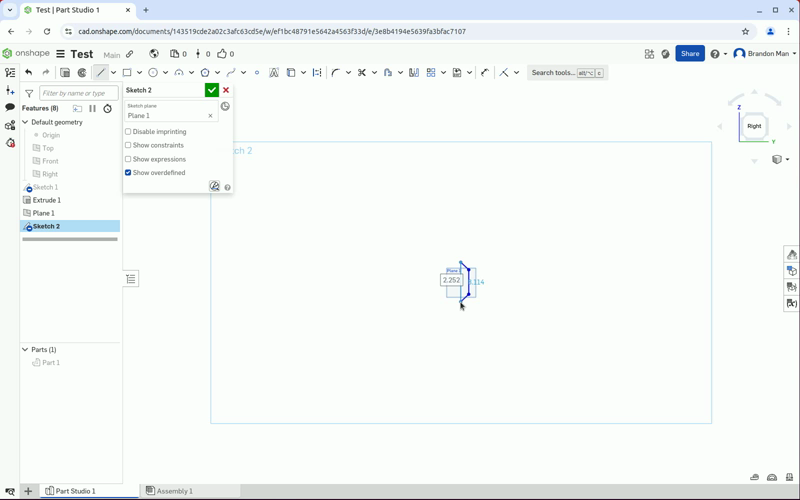
mouse_move(464, 294)
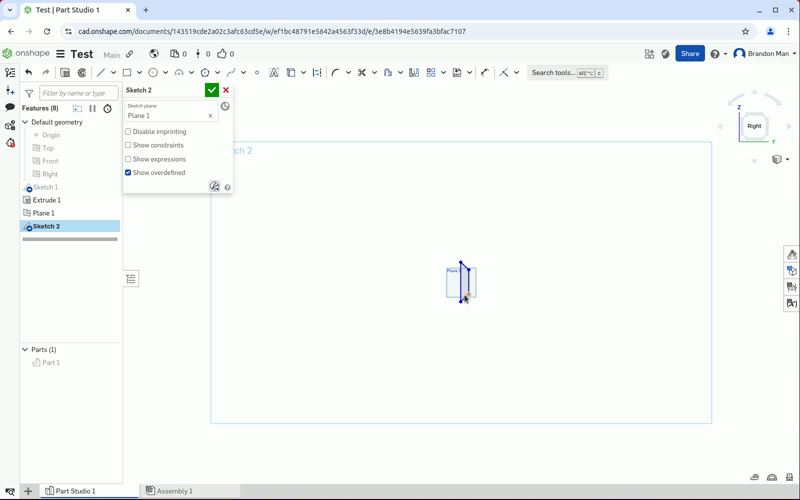
scroll(6)
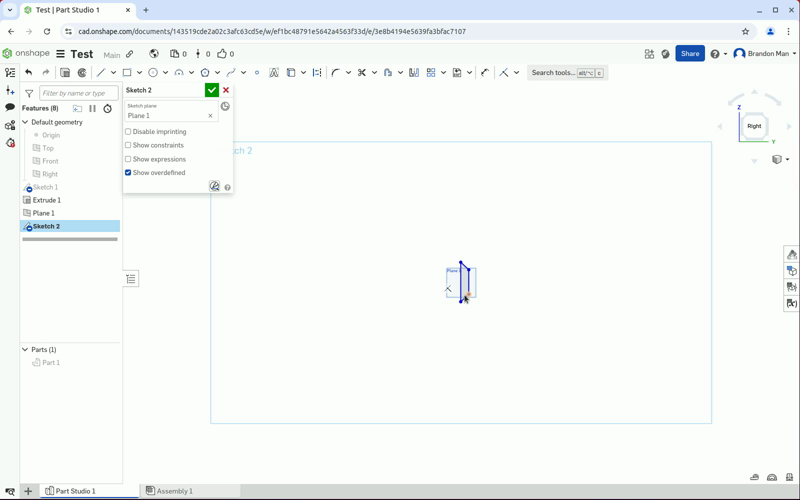
scroll(6)
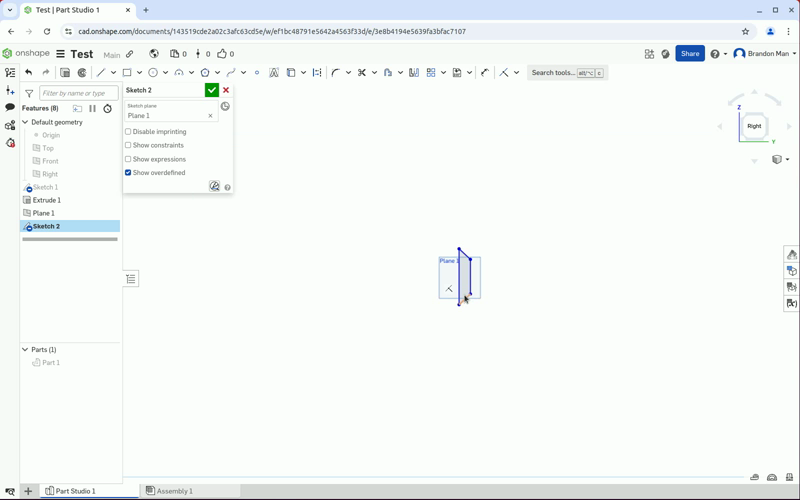
scroll(6)
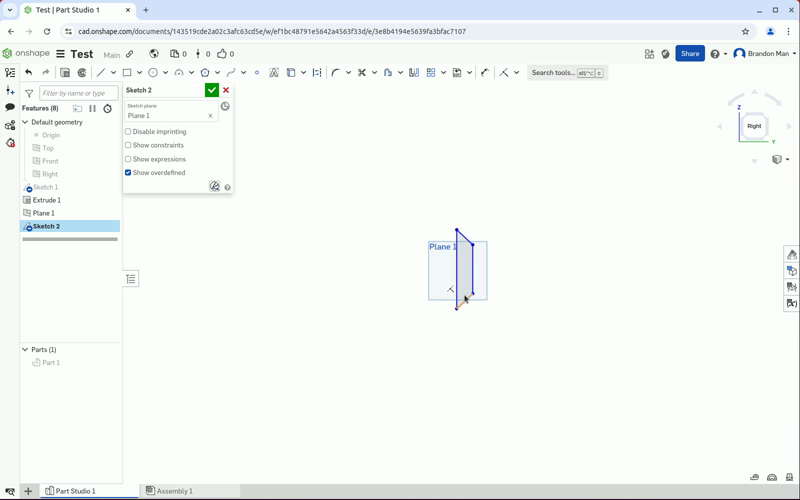
scroll(6)
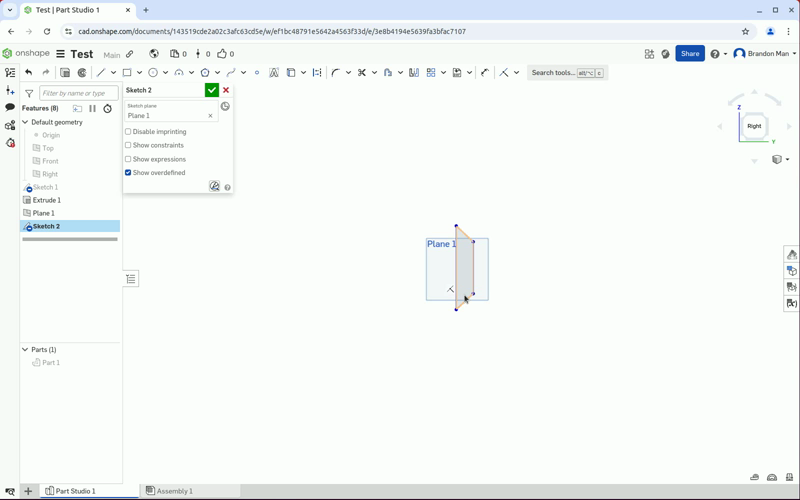
scroll(6)
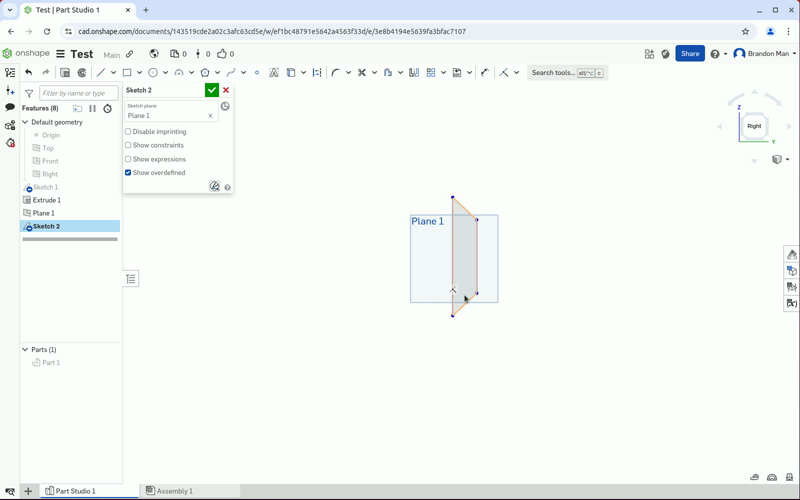
scroll(6)
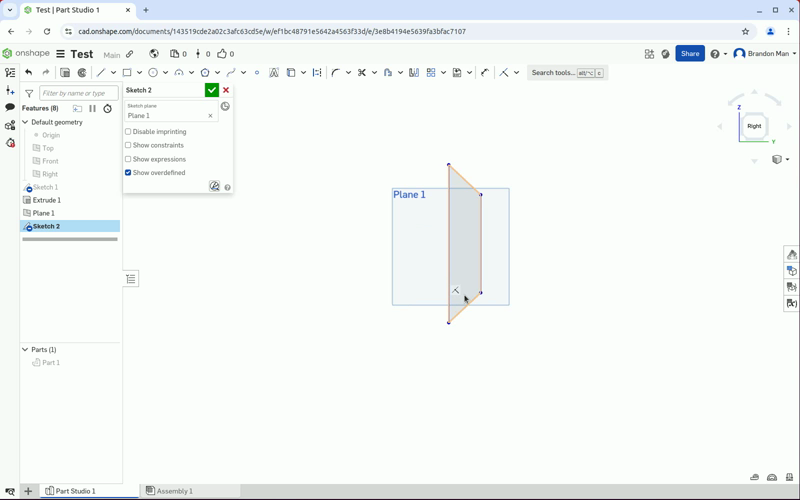
scroll(6)
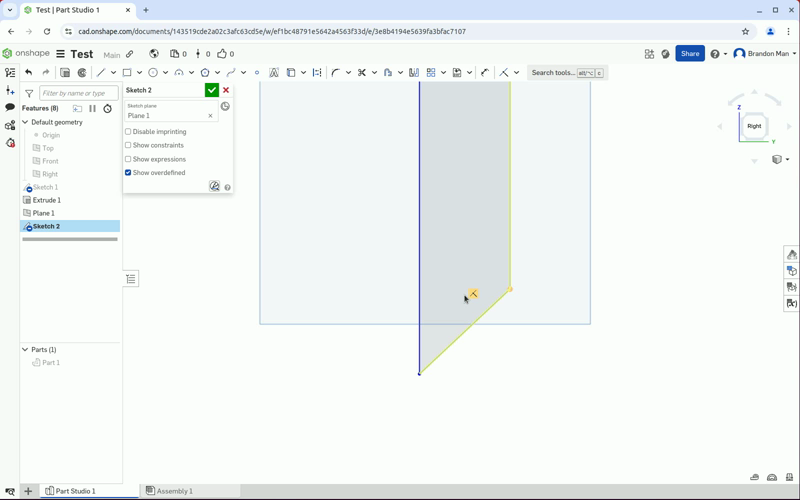
click(464, 294)
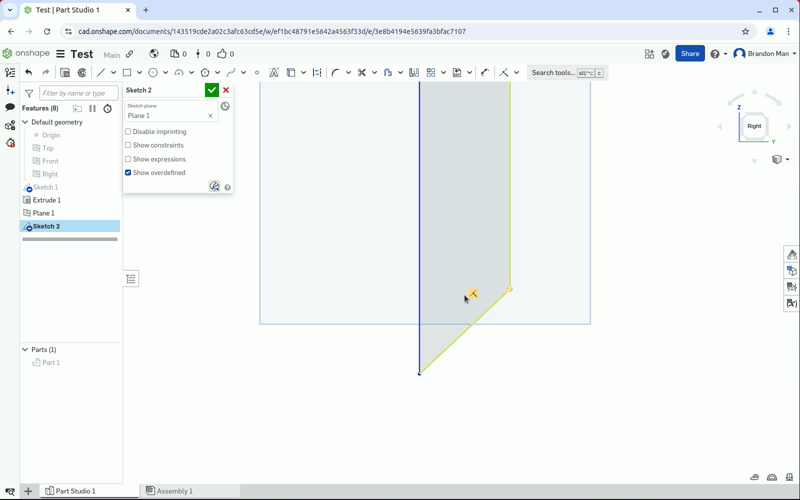
scroll(-6)
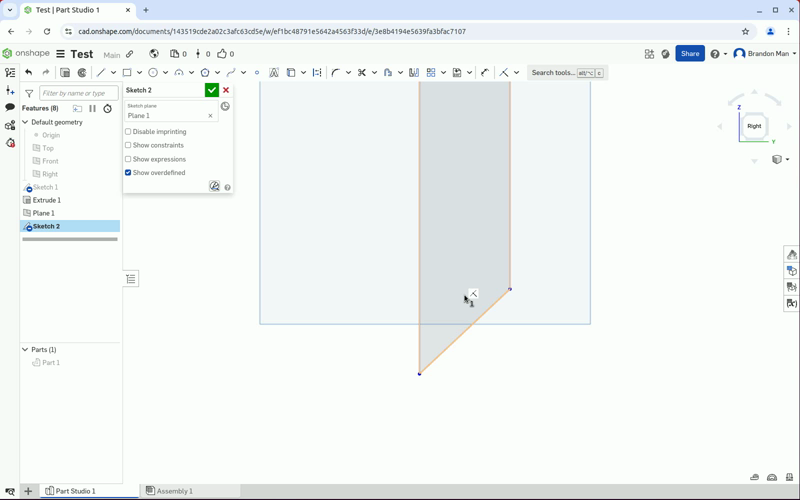
scroll(-6)
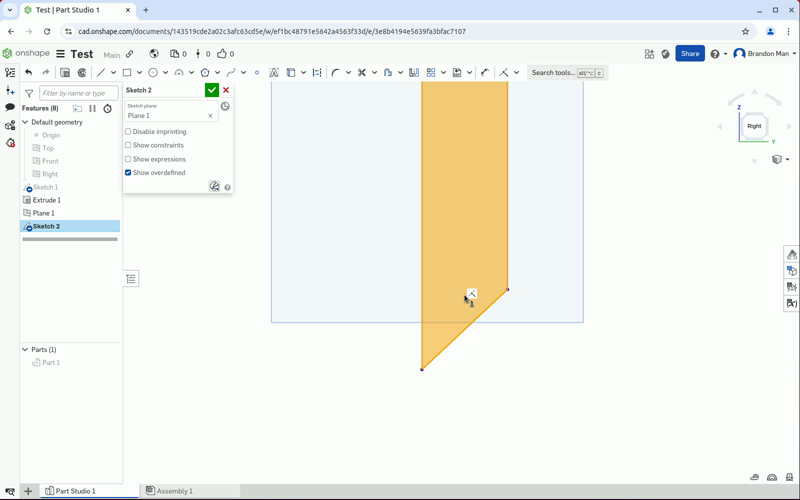
scroll(-6)
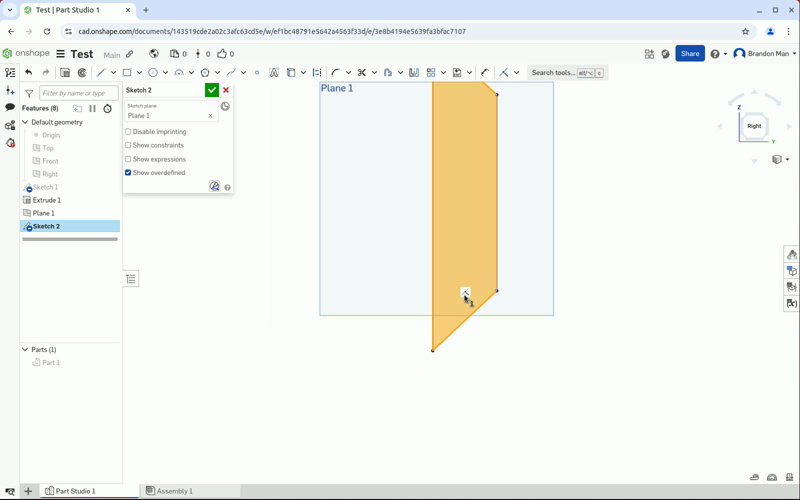
scroll(-6)
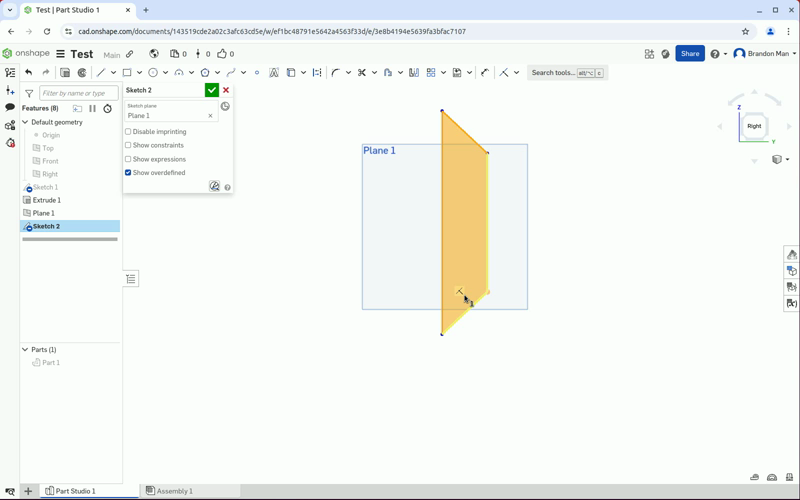
scroll(-6)
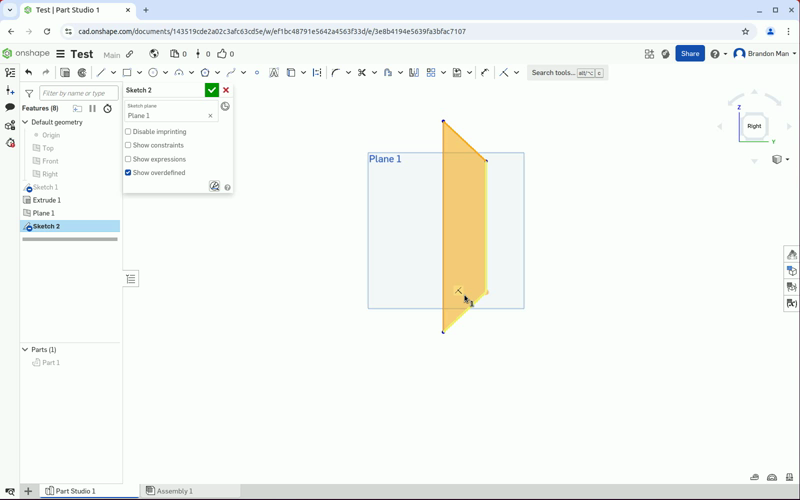
scroll(-6)
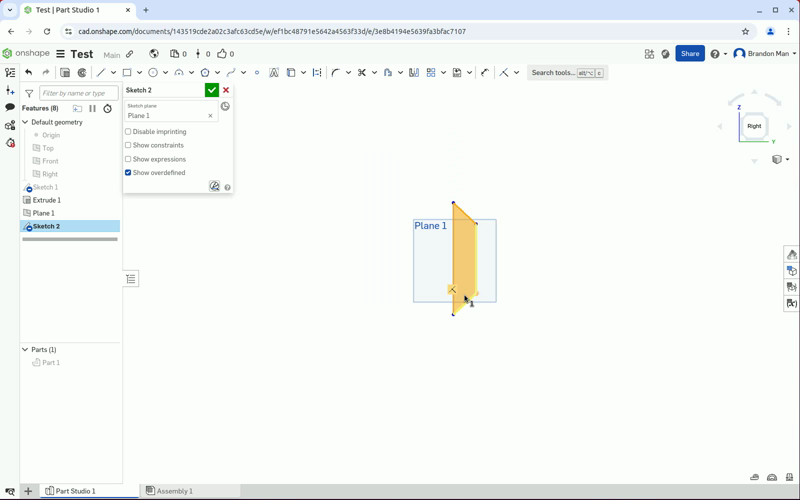
scroll(-6)
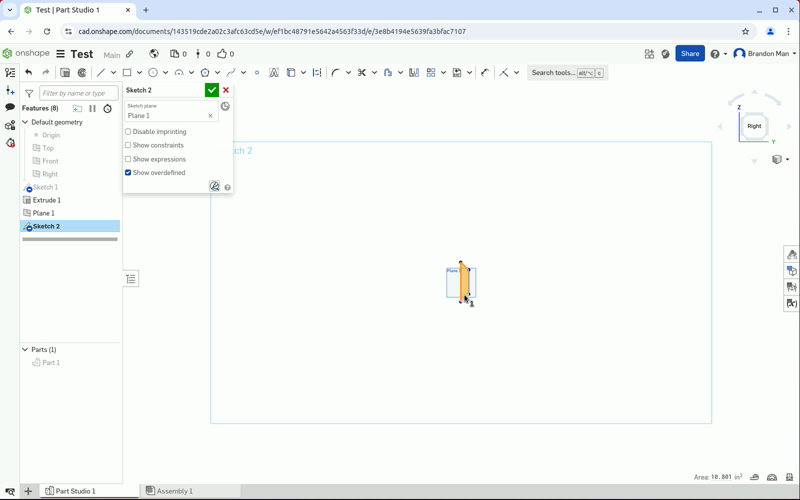
mouse_move(73, 352)
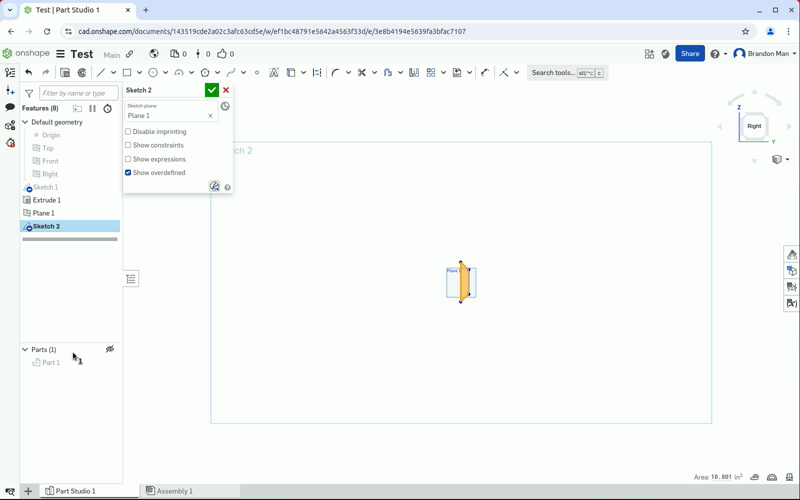
key(shift+y)
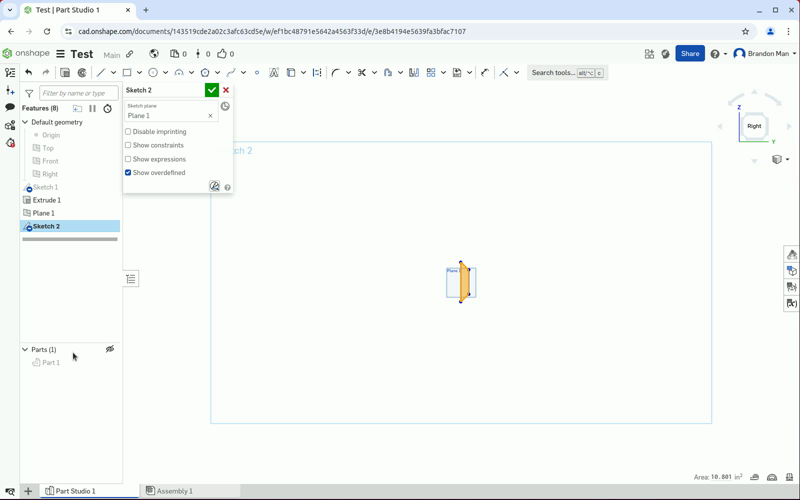
key(shift+e)
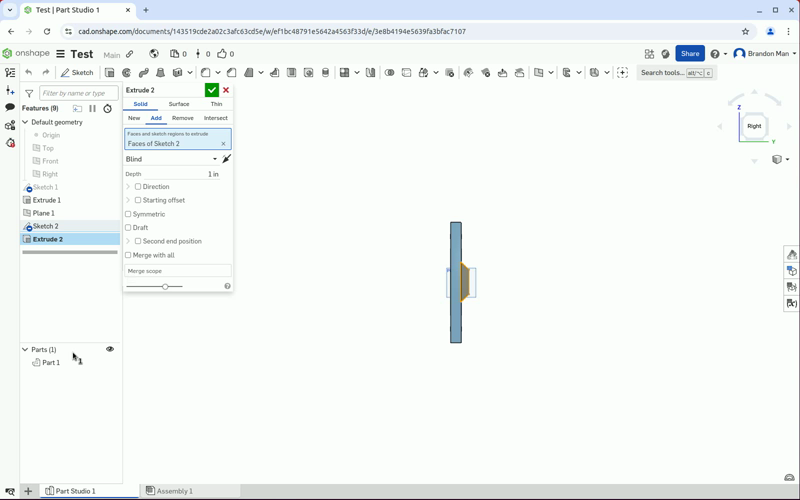
mouse_move(143, 106)
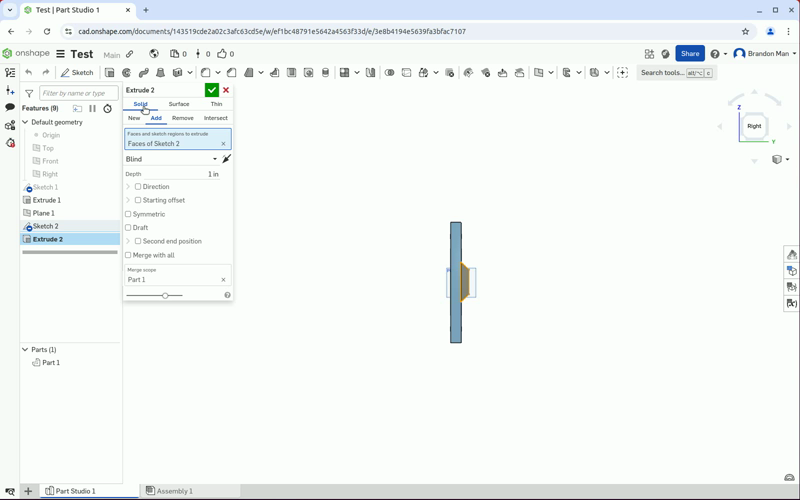
click(143, 106)
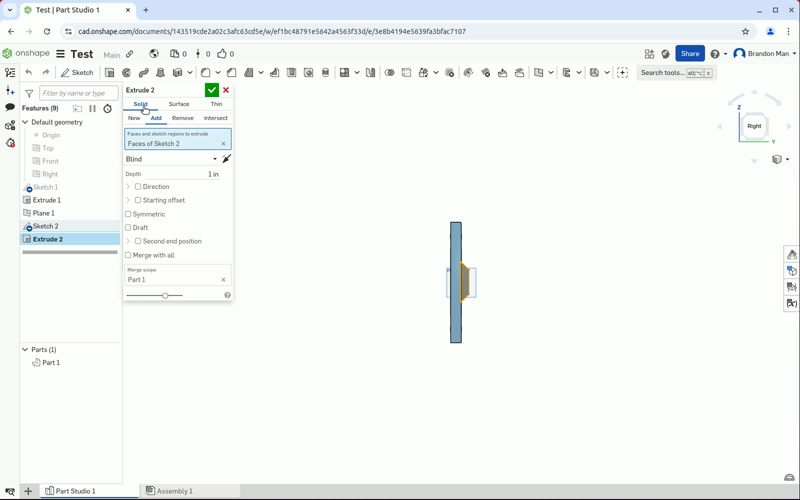
mouse_move(137, 120)
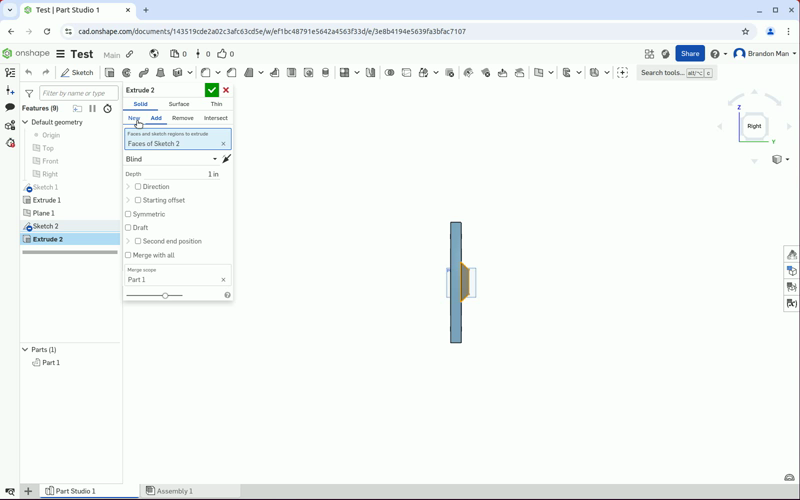
click(137, 120)
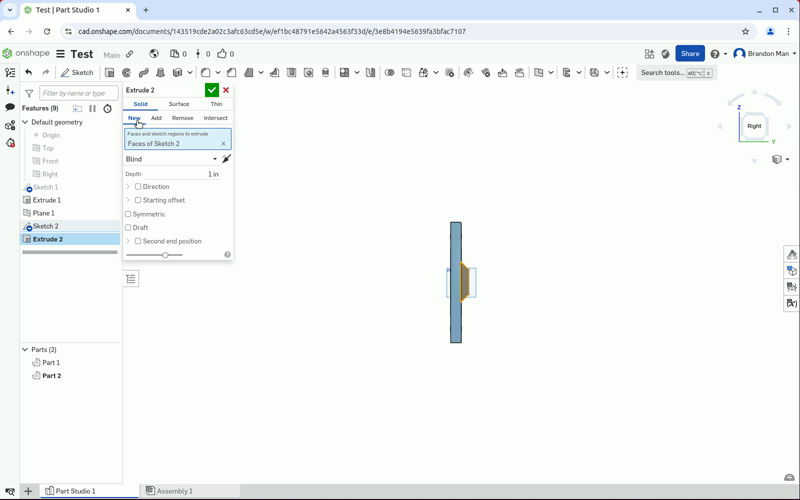
key(tab, 4)
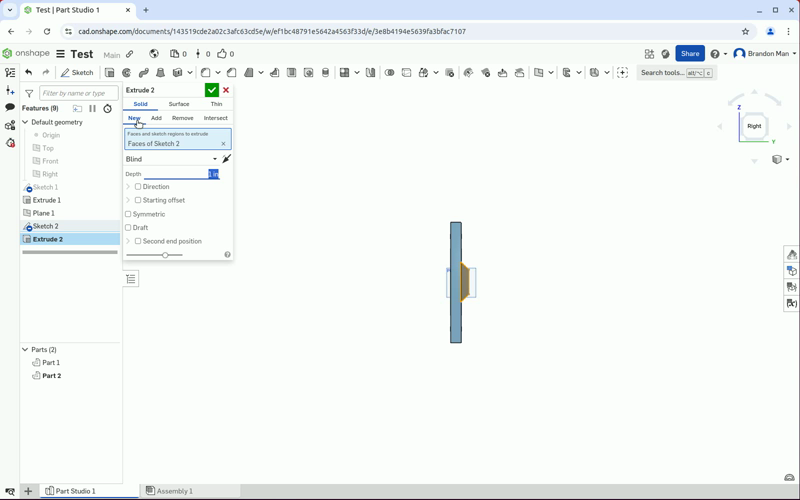
text(10.832)
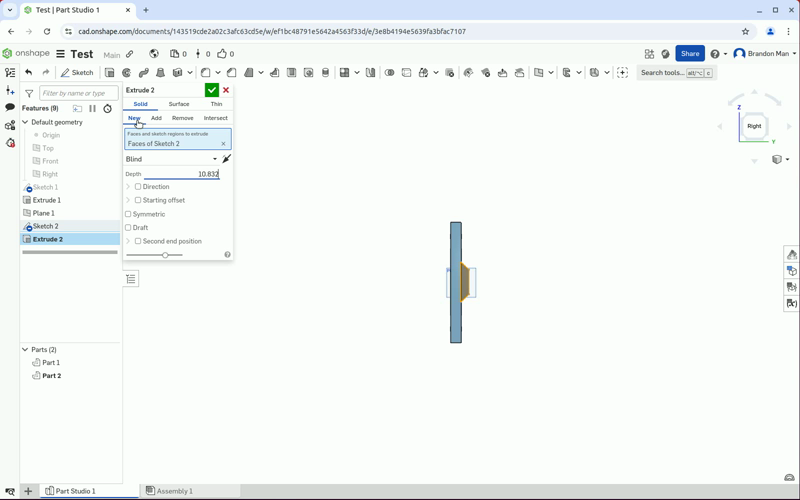
key(enter)
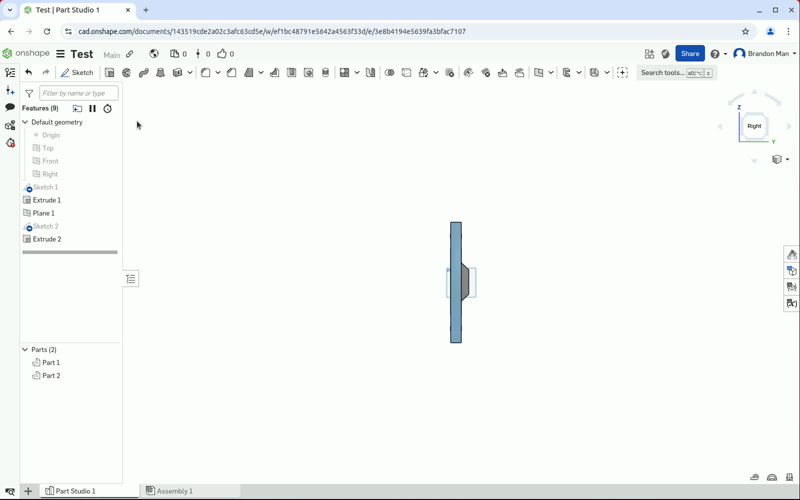
key(shift+h)
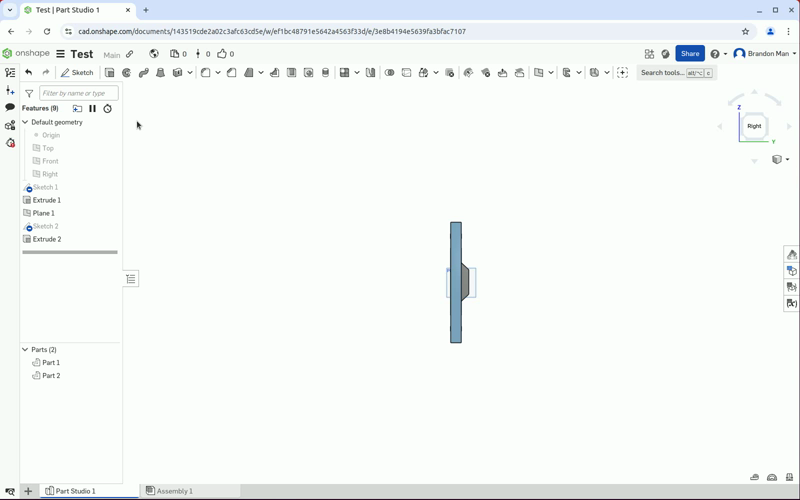
key(shift+h)
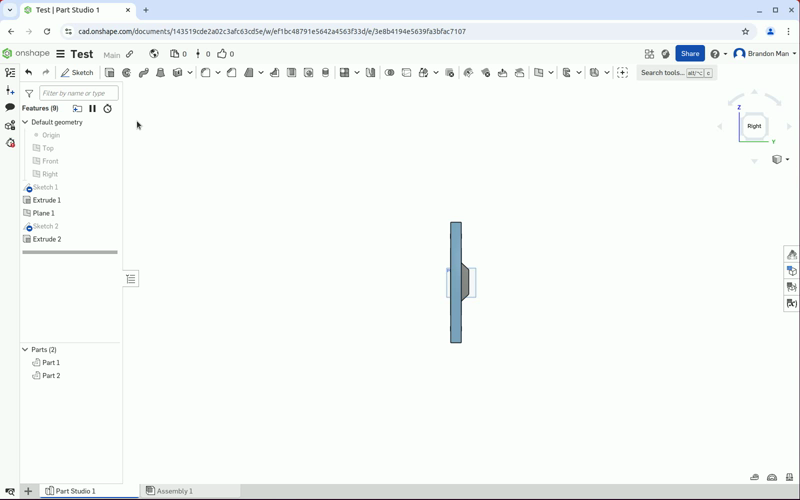
mouse_move(73, 189)
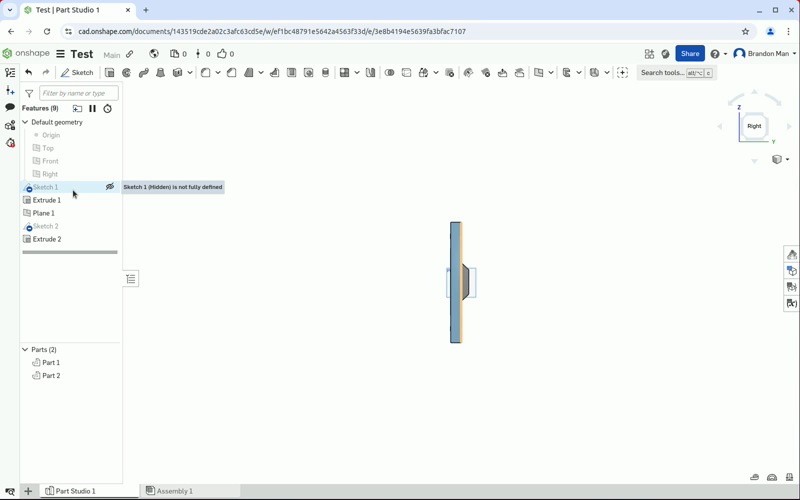
click(73, 189)
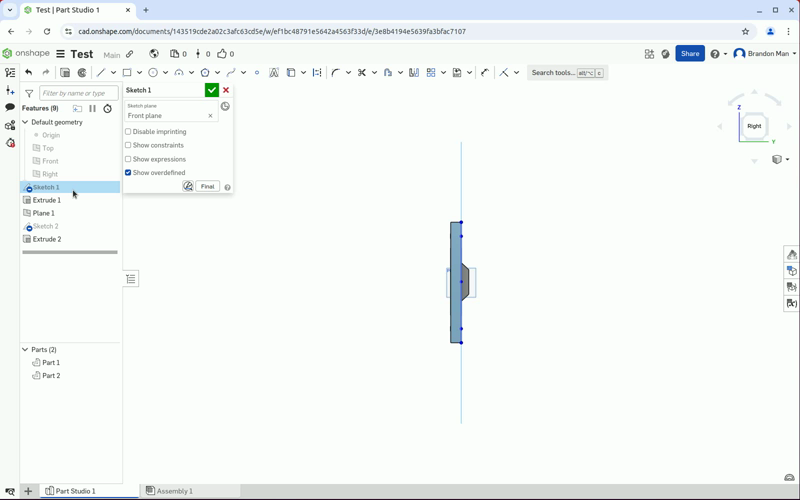
mouse_move(229, 92)
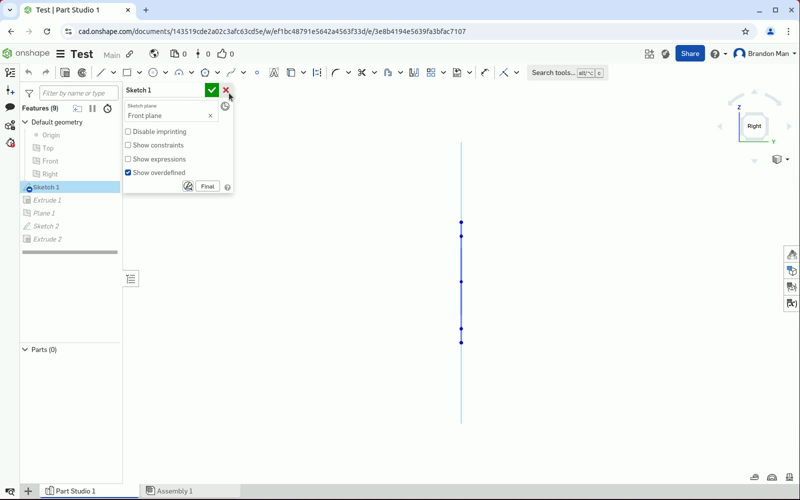
click(229, 92)
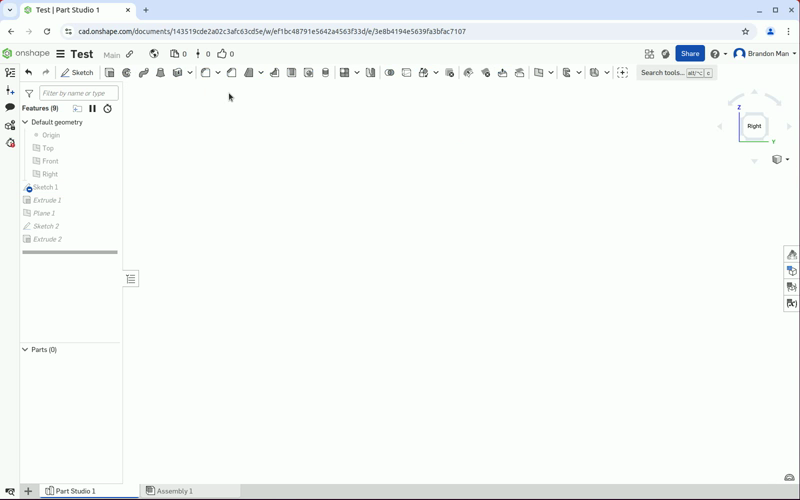
key(shift+s)
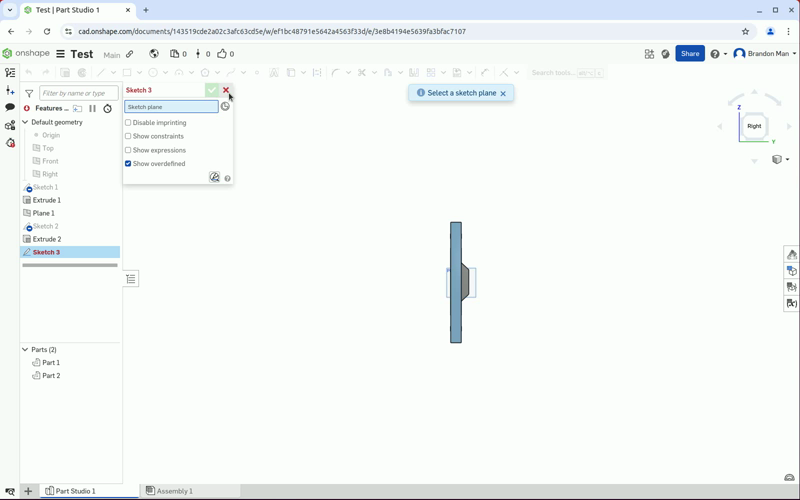
mouse_move(73, 215)
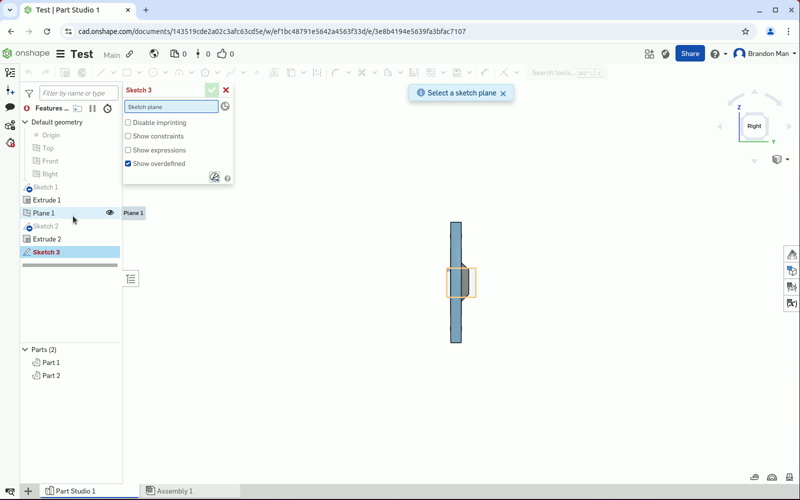
click(73, 215)
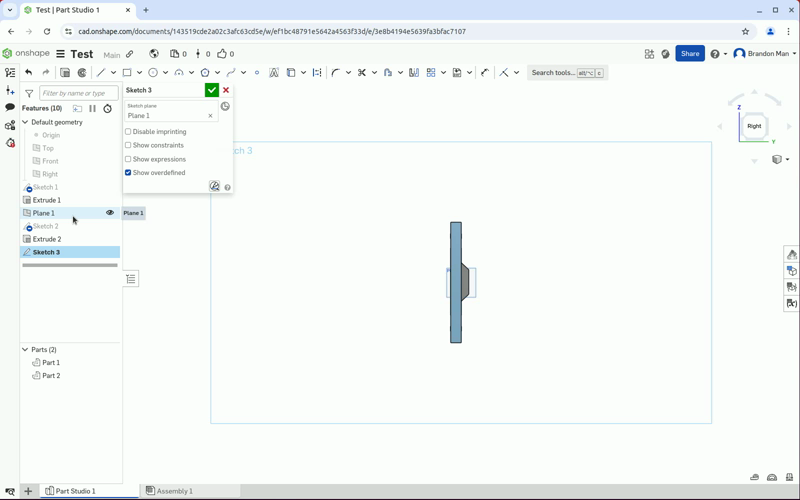
mouse_move(73, 352)
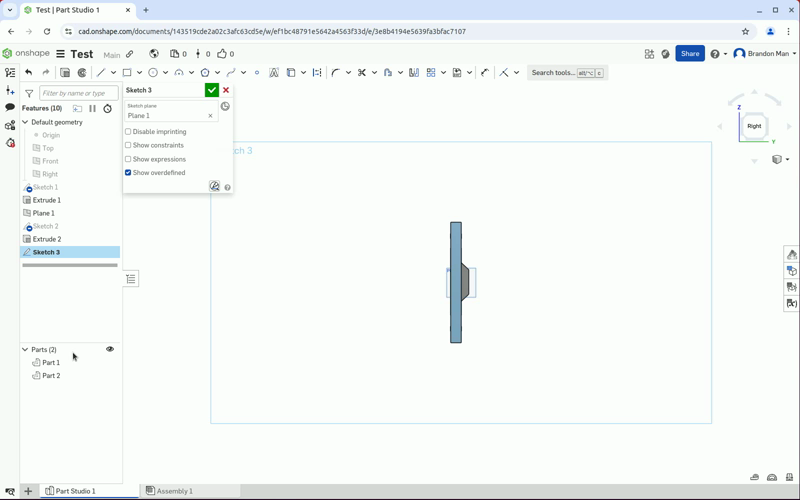
key(y)
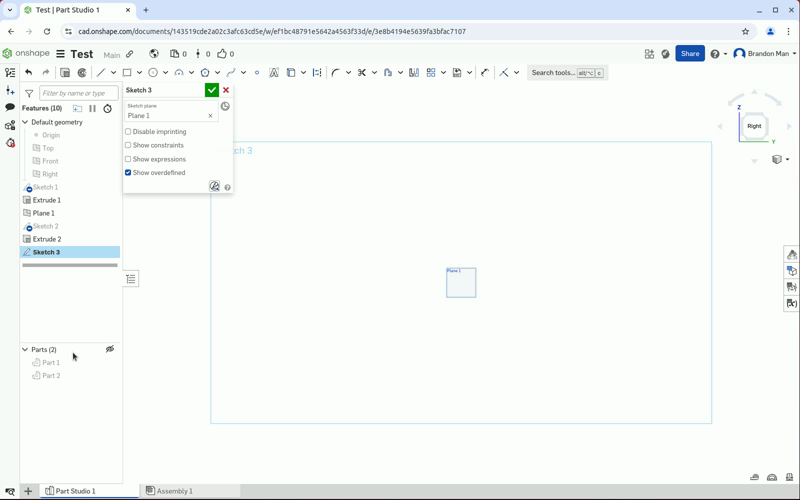
key(l)
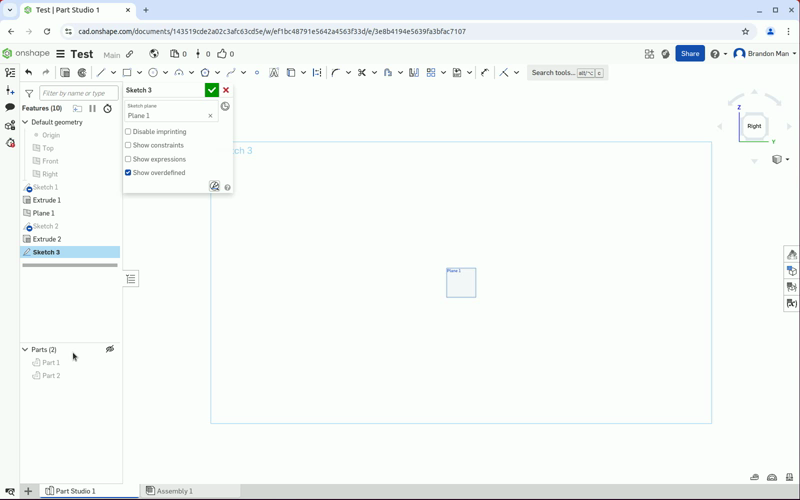
key_down(shift)
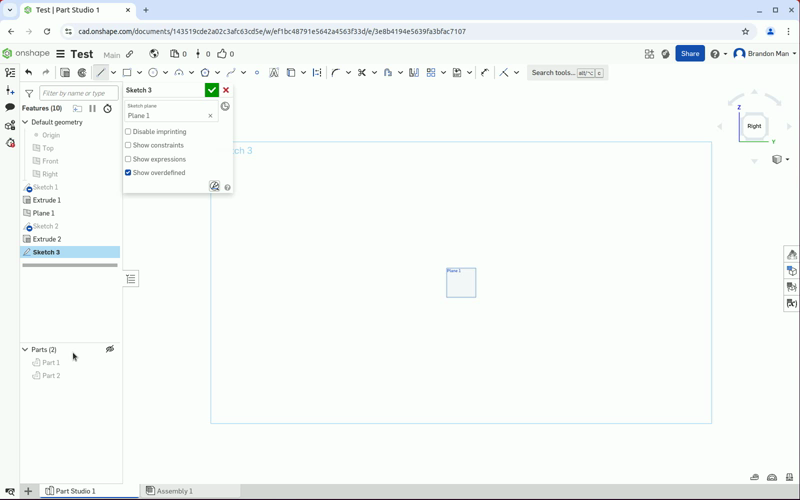
mouse_move(450, 304)
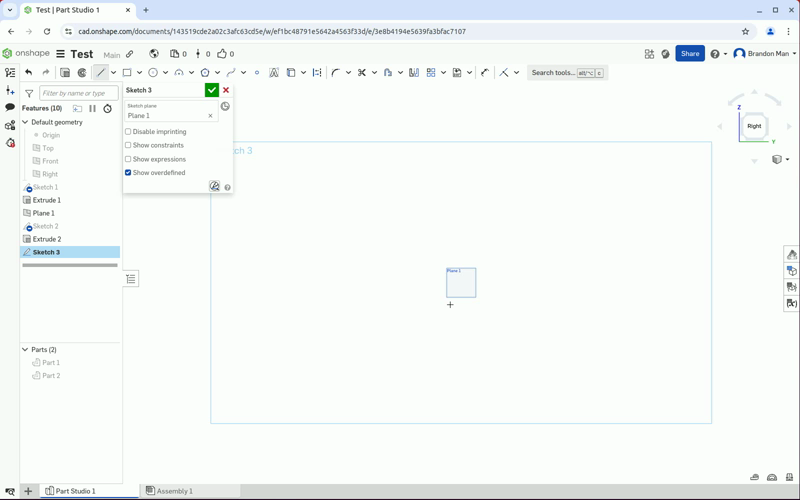
click(450, 304)
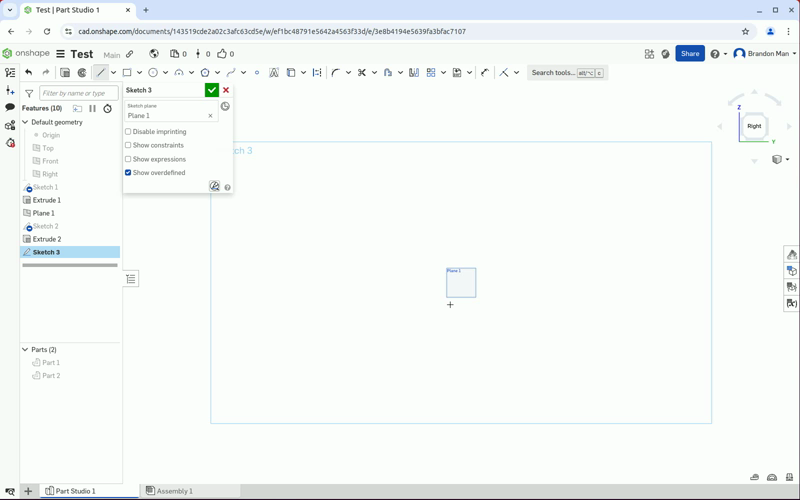
key_up(shift)
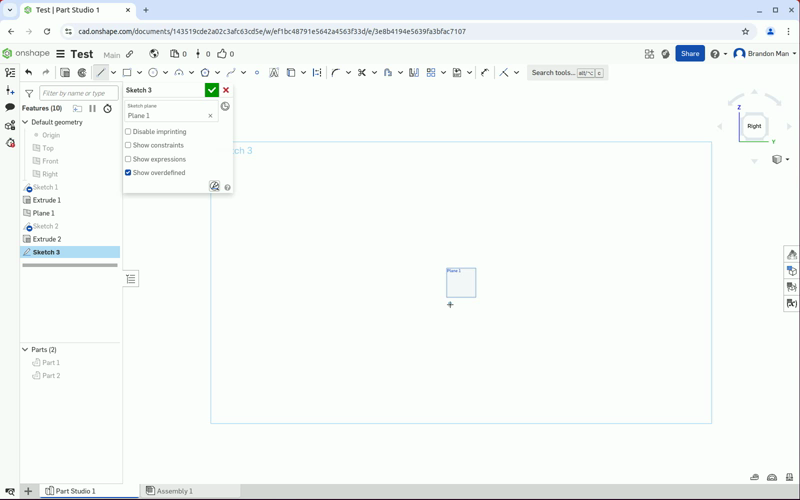
key_down(shift)
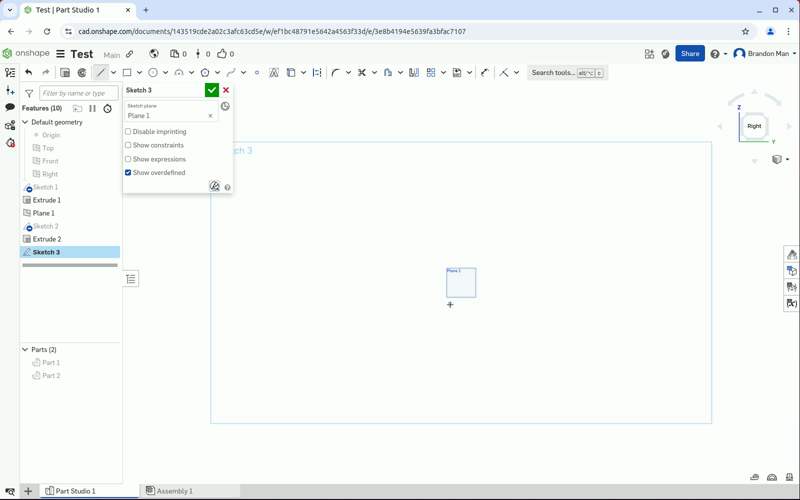
mouse_move(480, 304)
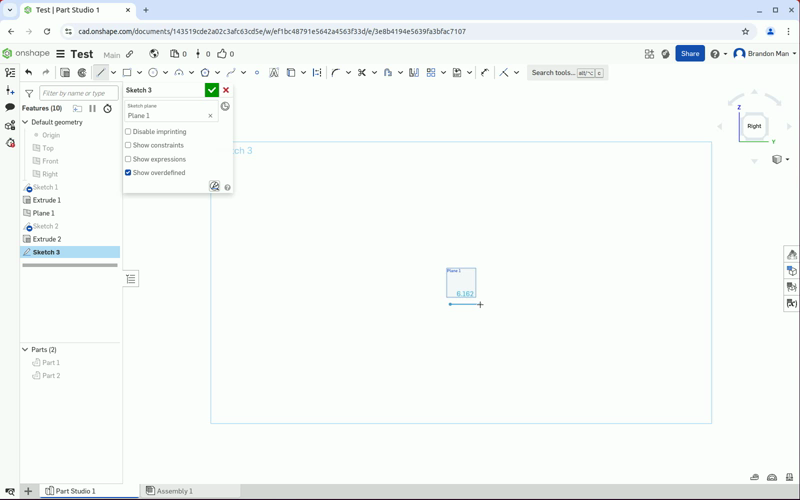
mouse_move(458, 304)
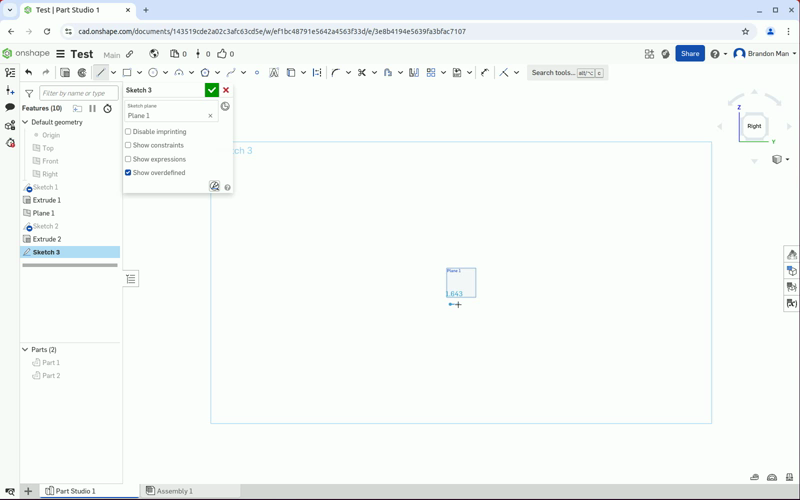
click(458, 304)
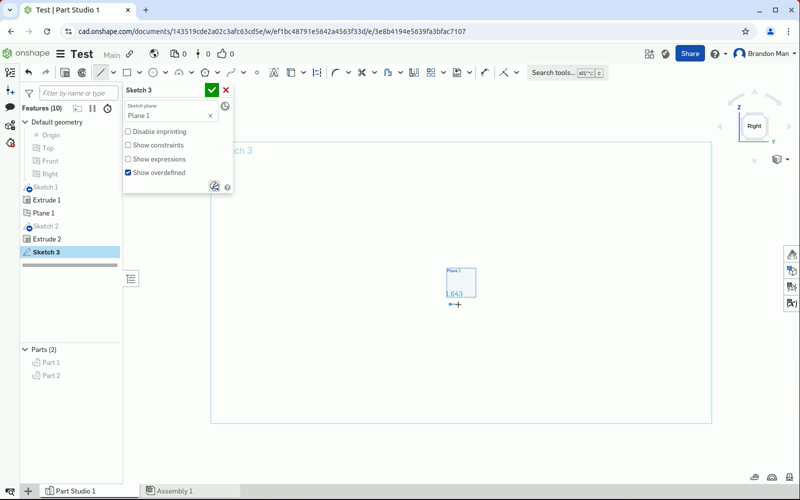
key_up(shift)
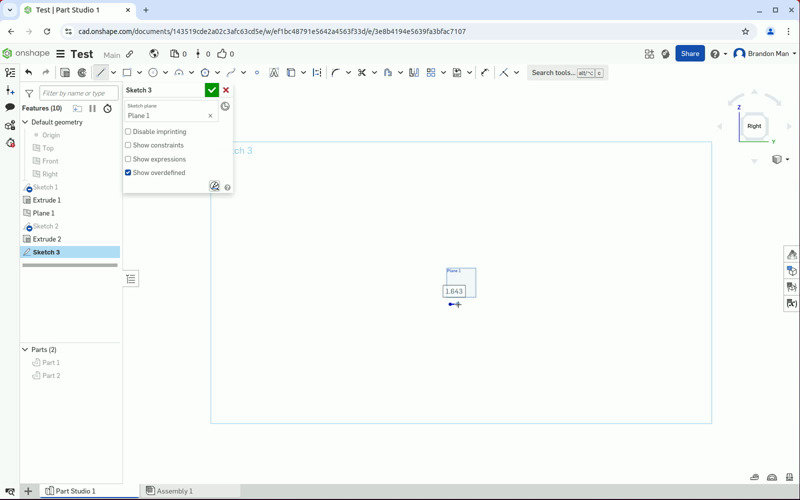
key_down(shift)
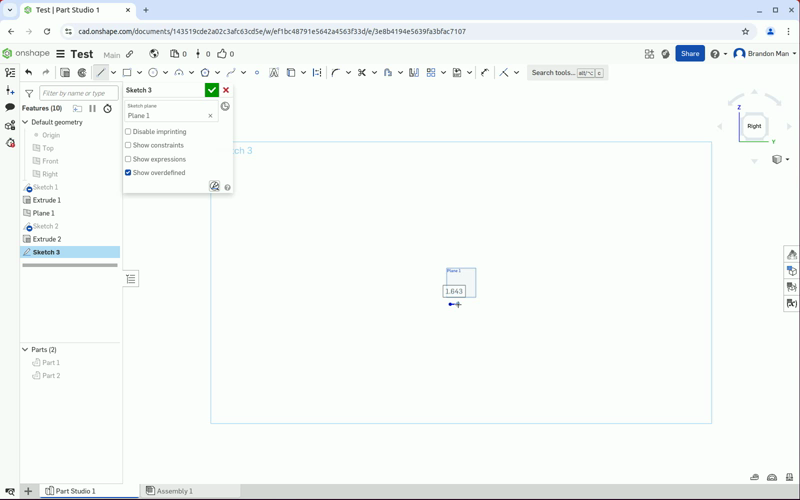
mouse_move(488, 304)
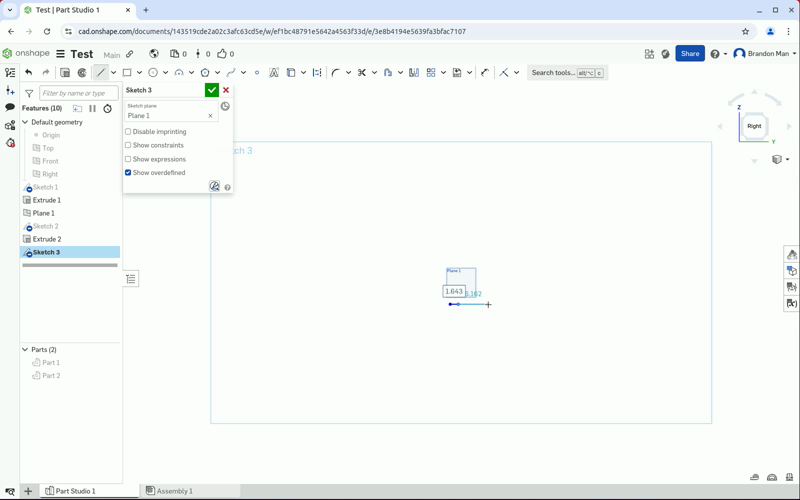
mouse_move(461, 301)
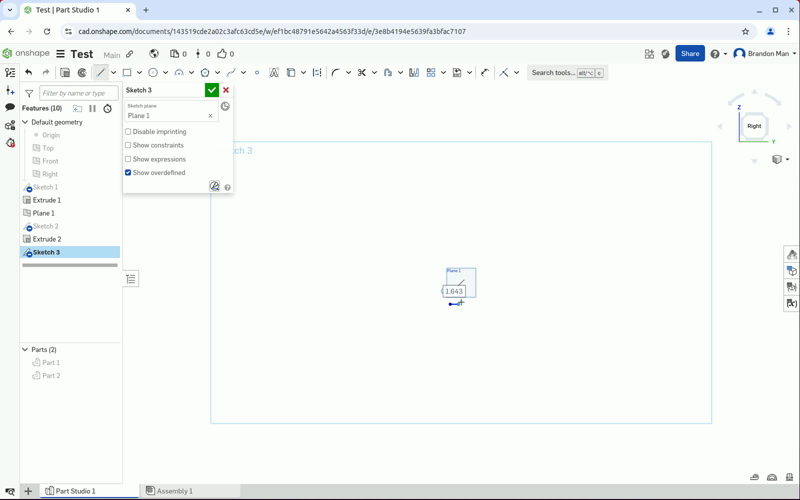
scroll(6)
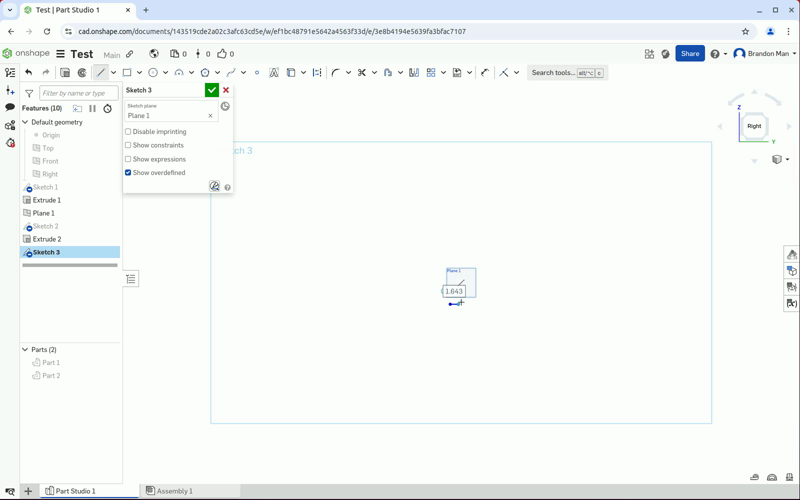
scroll(6)
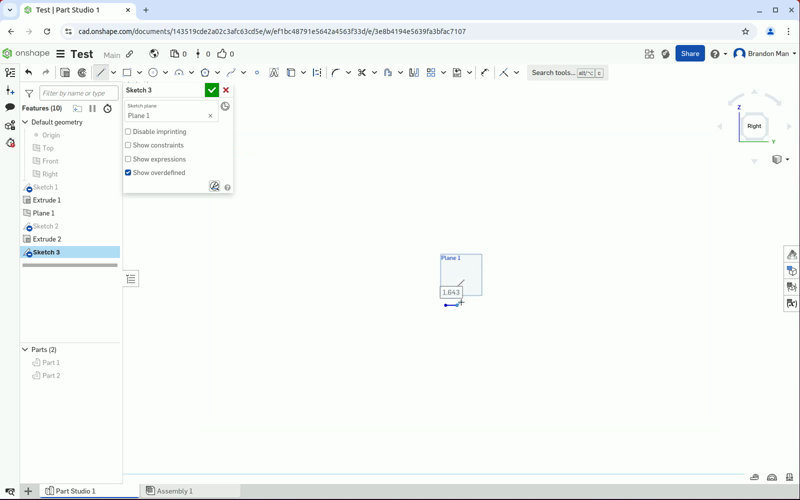
scroll(6)
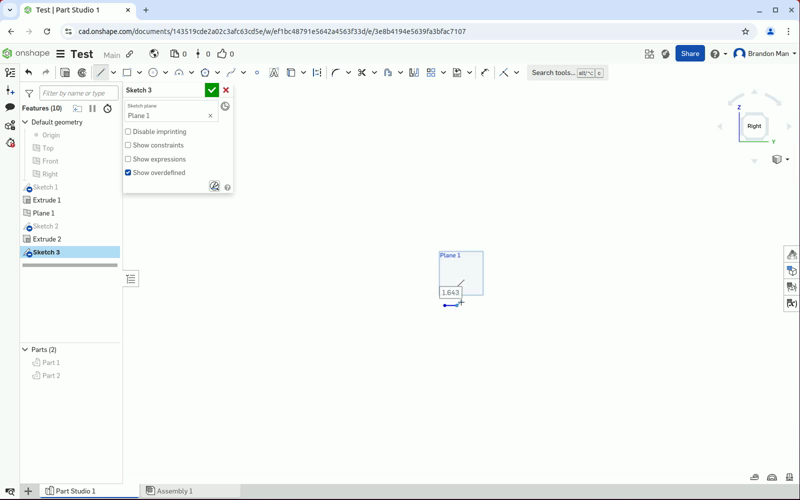
scroll(6)
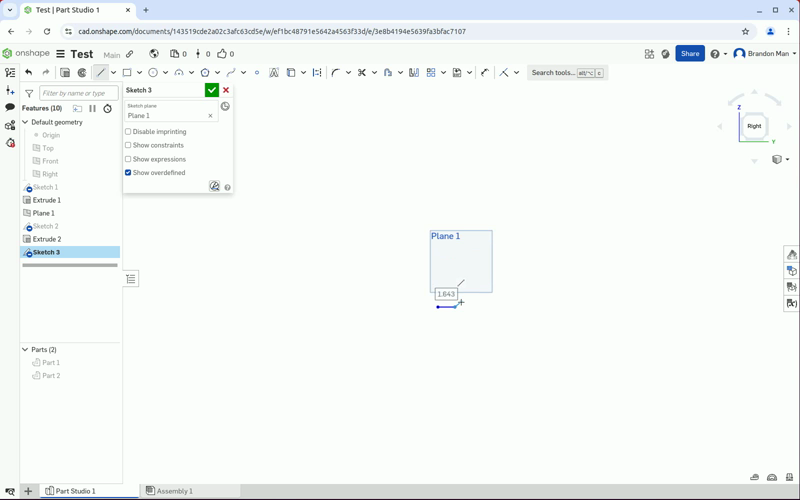
scroll(6)
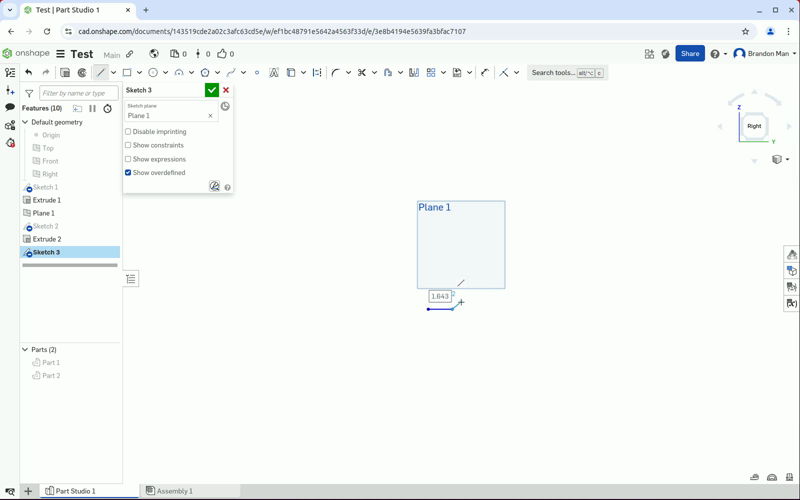
scroll(6)
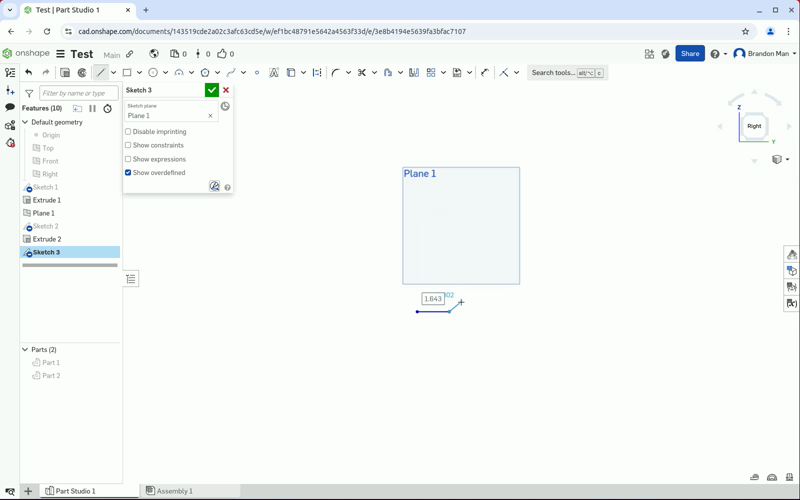
scroll(6)
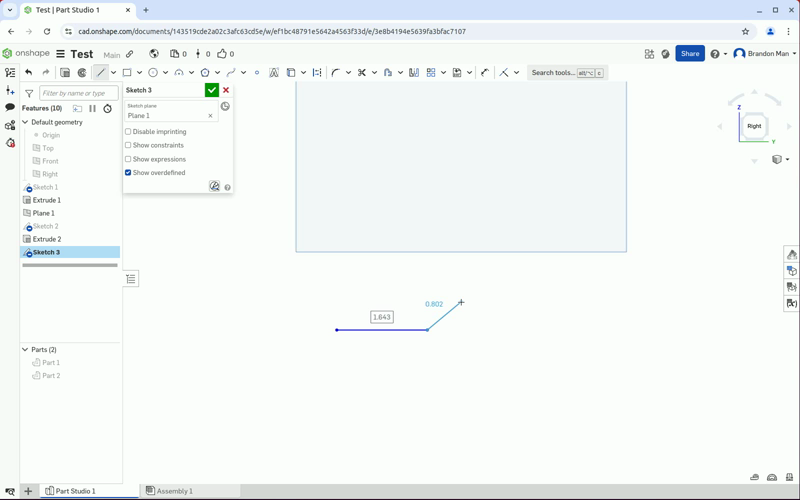
click(461, 301)
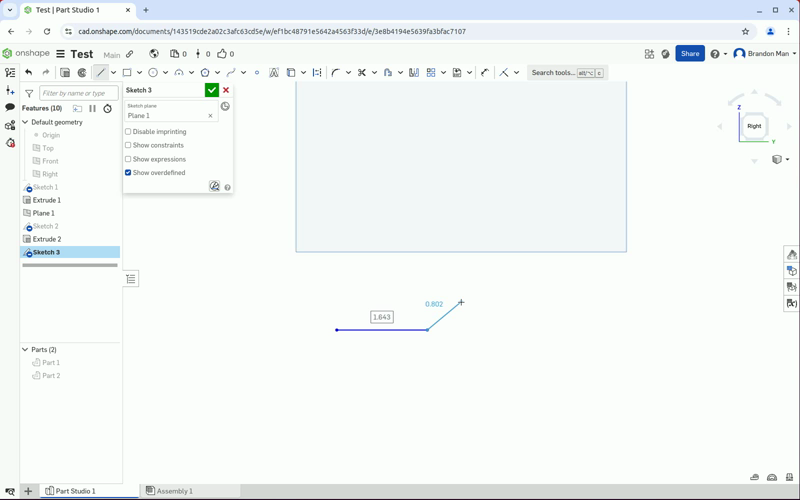
scroll(-6)
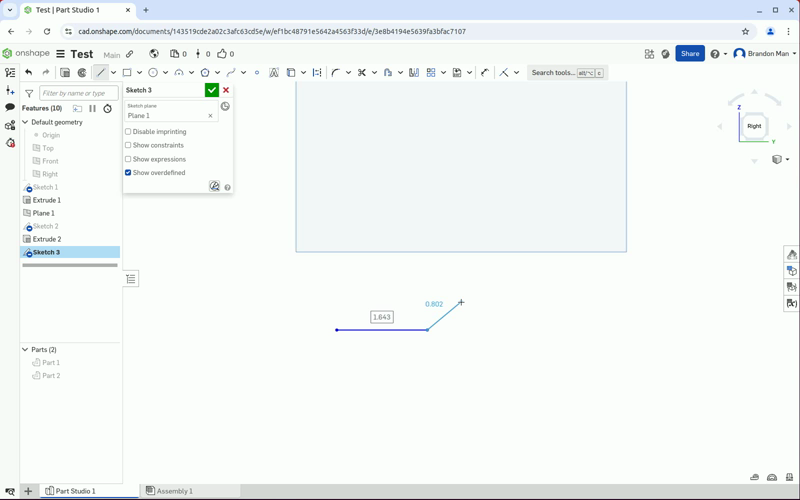
scroll(-6)
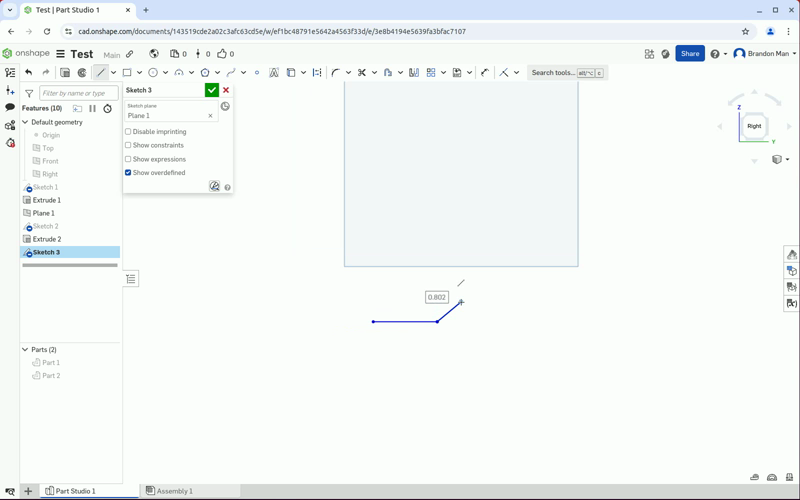
scroll(-6)
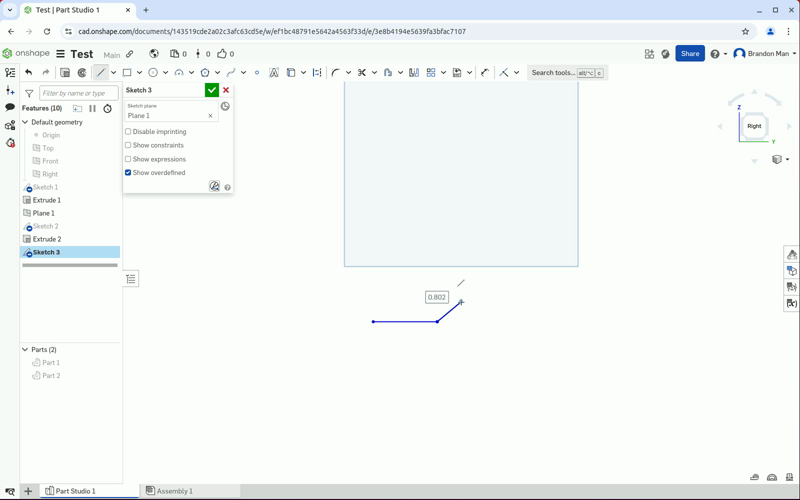
scroll(-6)
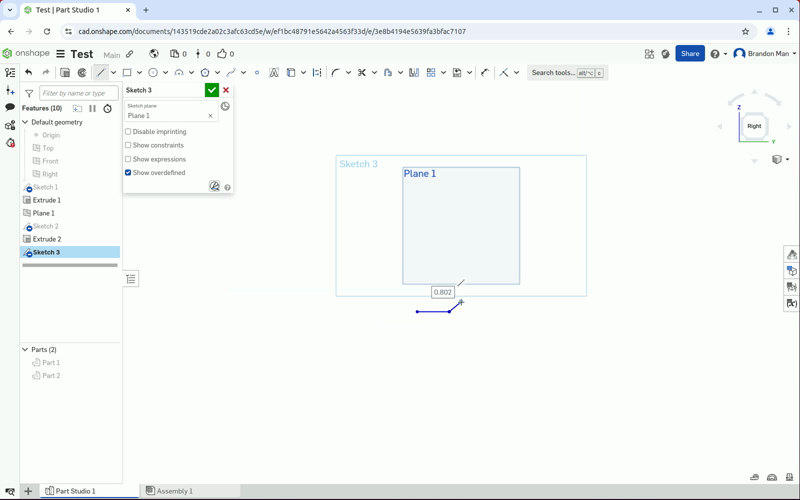
scroll(-6)
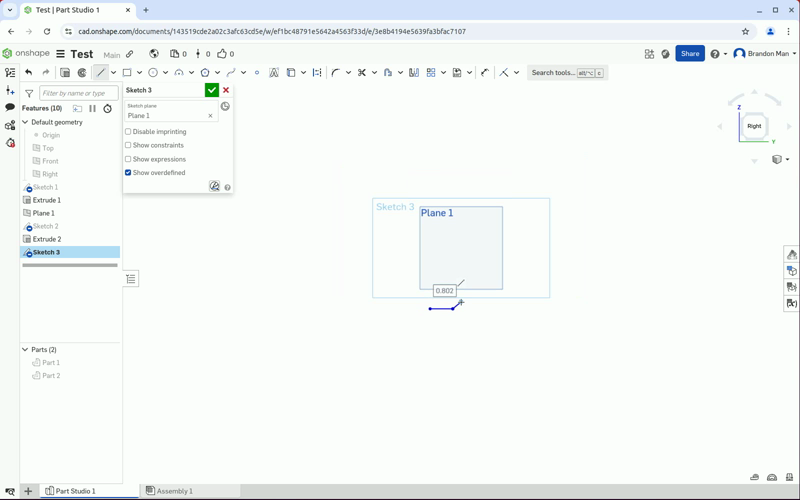
scroll(-6)
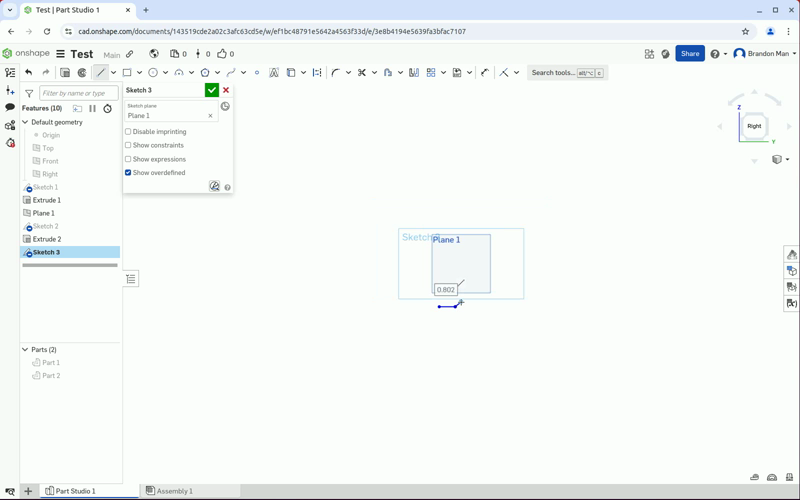
scroll(-6)
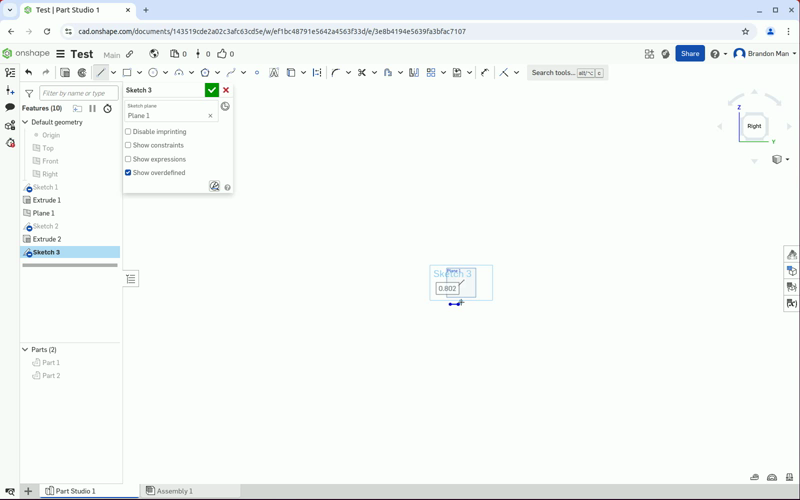
key_up(shift)
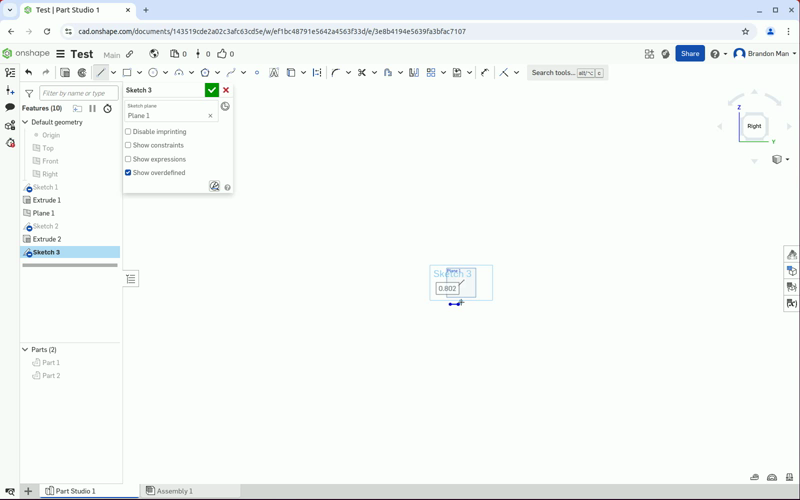
key_down(shift)
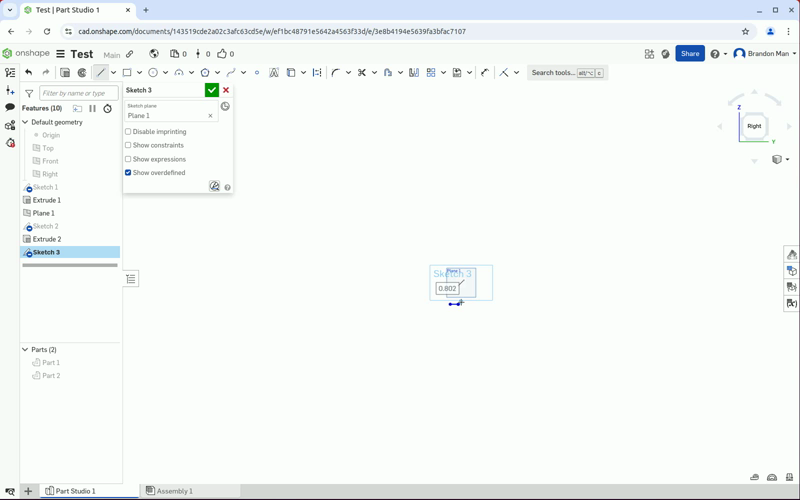
mouse_move(491, 301)
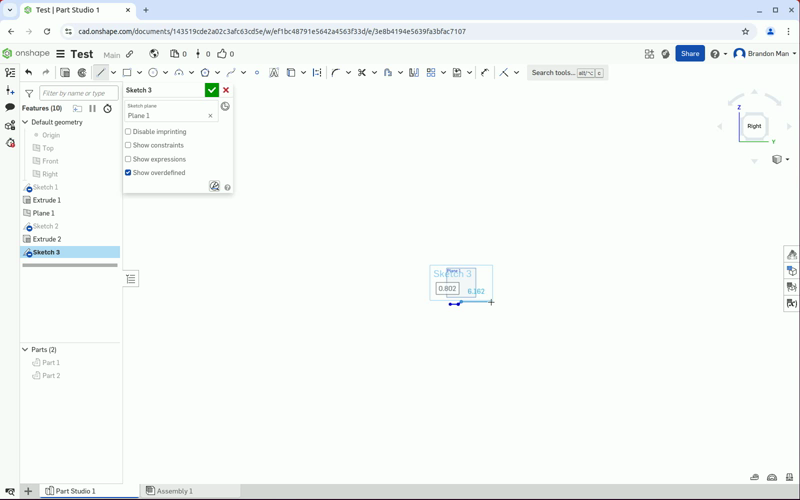
mouse_move(461, 262)
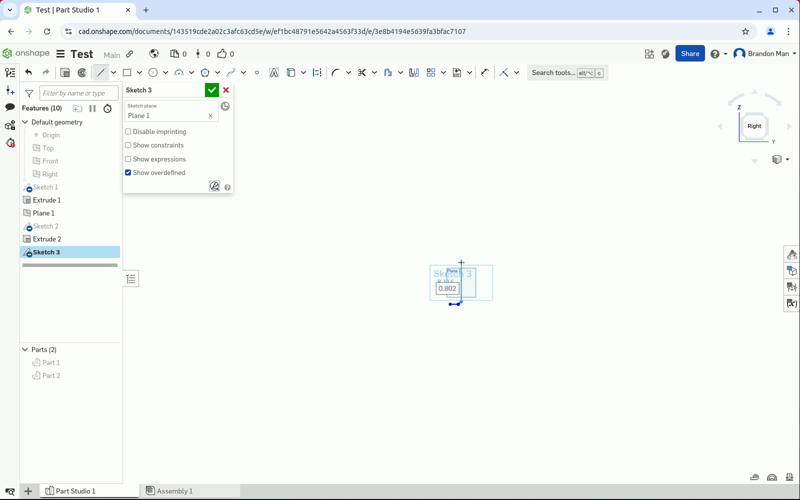
click(461, 262)
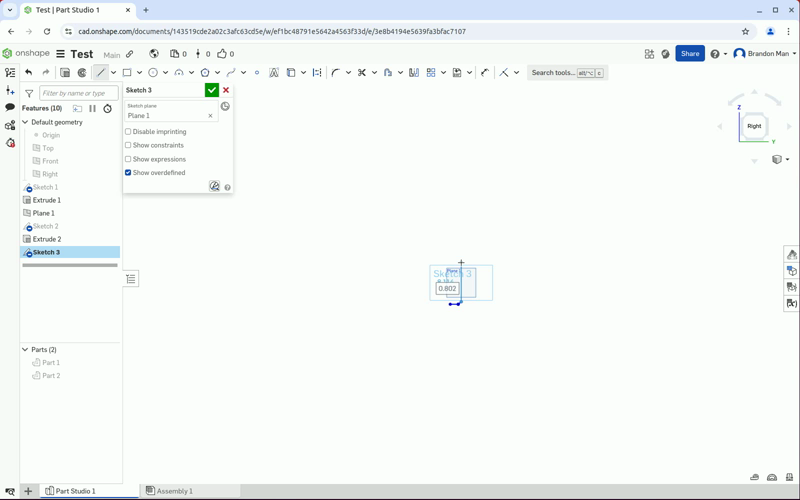
key_up(shift)
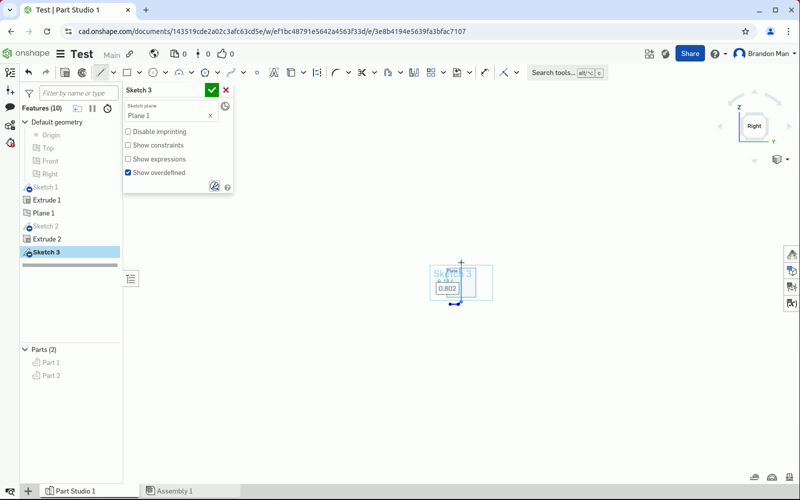
key_down(shift)
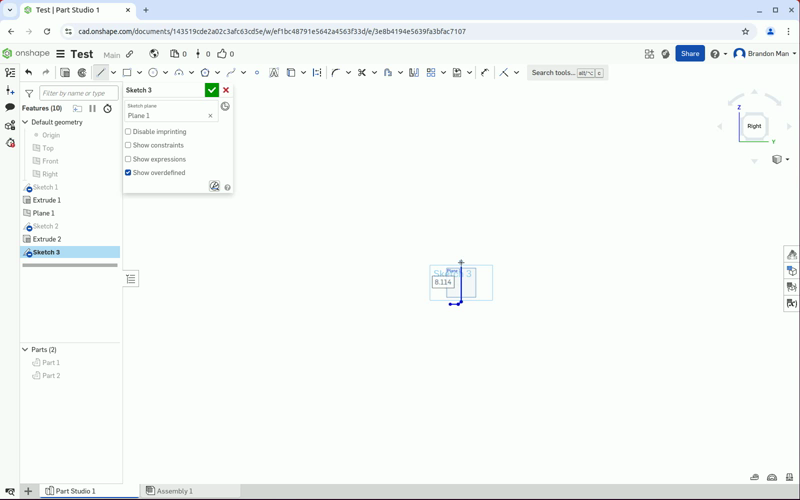
mouse_move(491, 262)
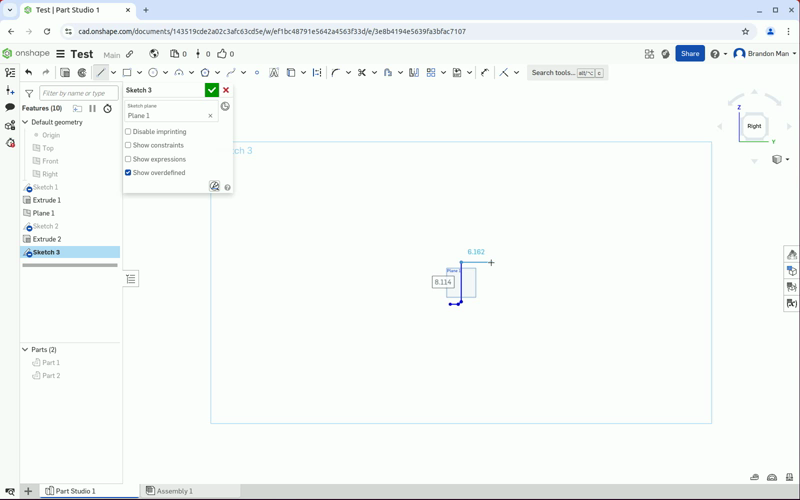
mouse_move(458, 260)
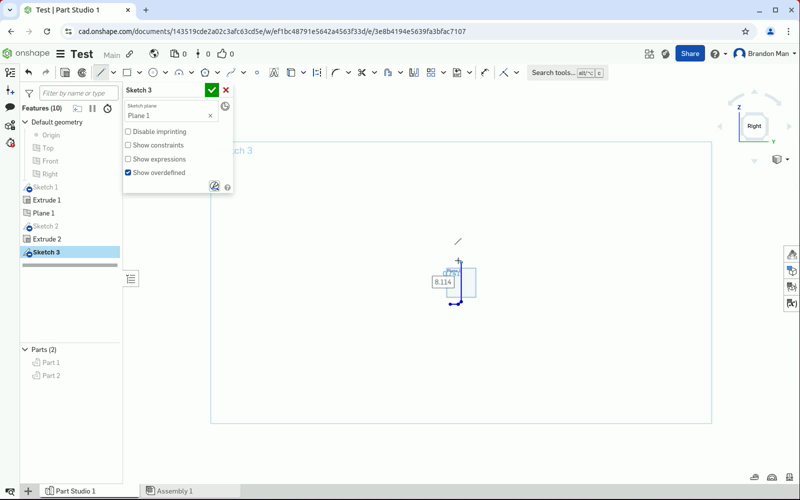
scroll(6)
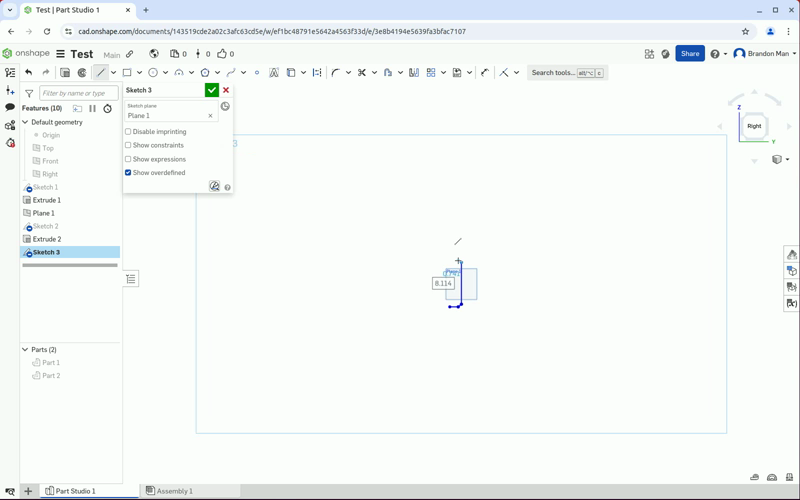
scroll(6)
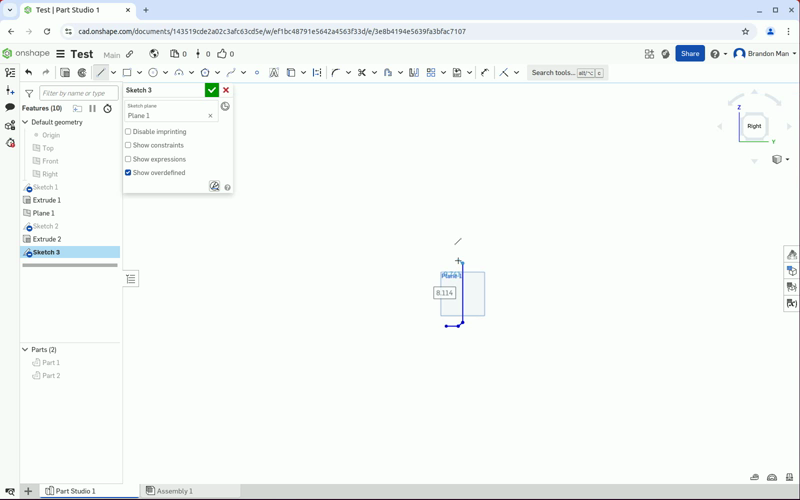
scroll(6)
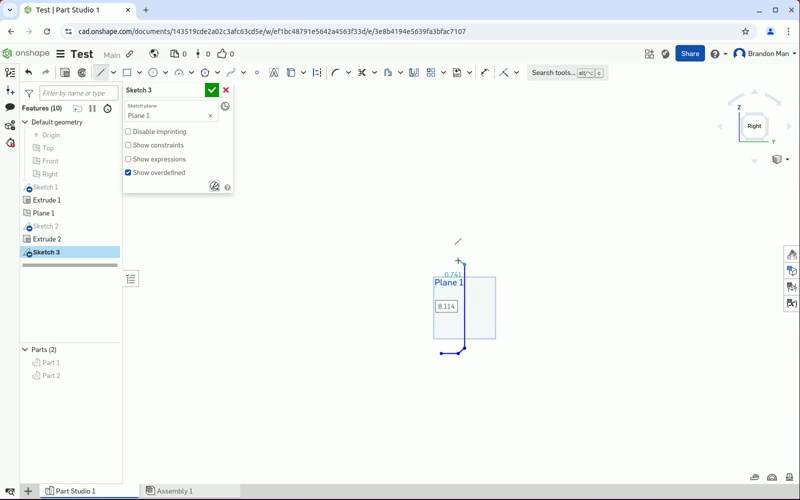
scroll(6)
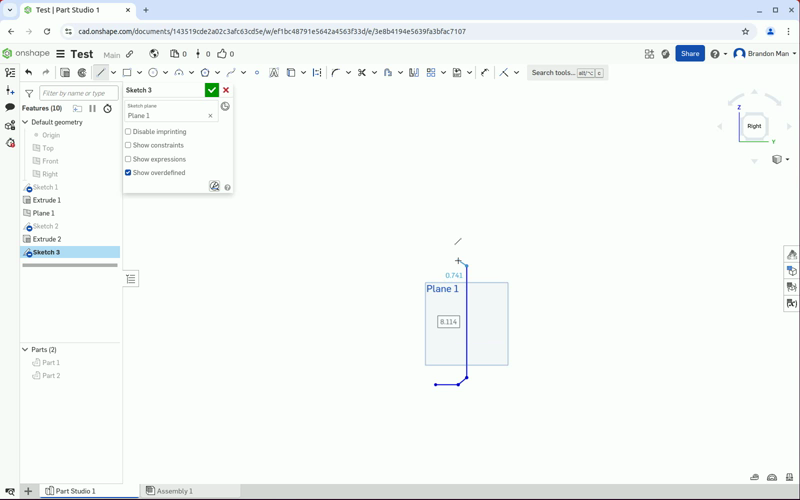
scroll(6)
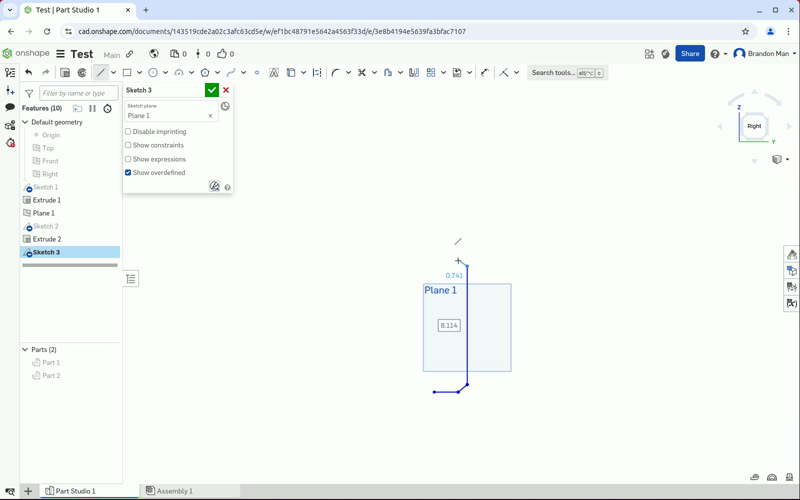
scroll(6)
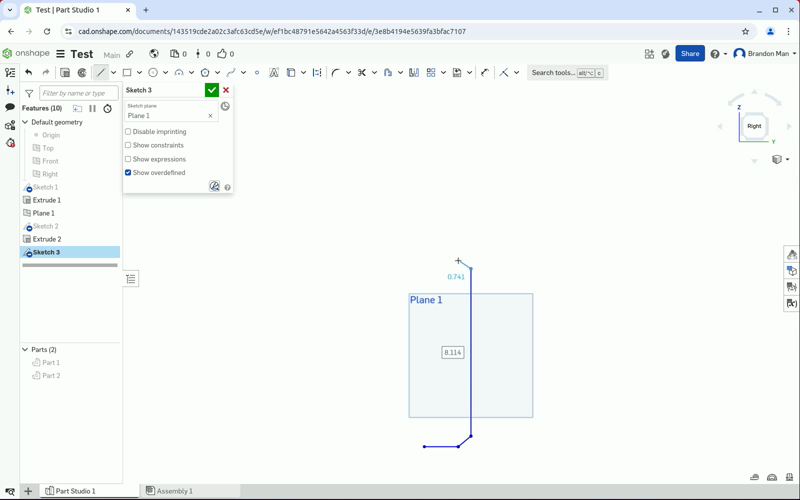
scroll(6)
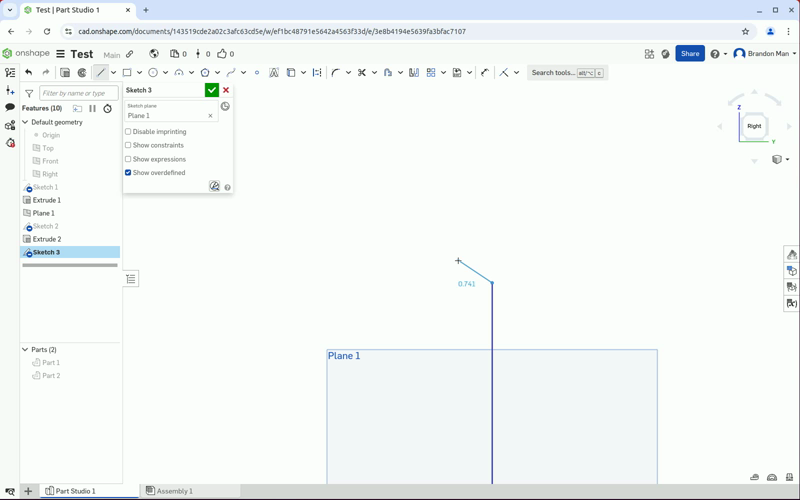
click(458, 260)
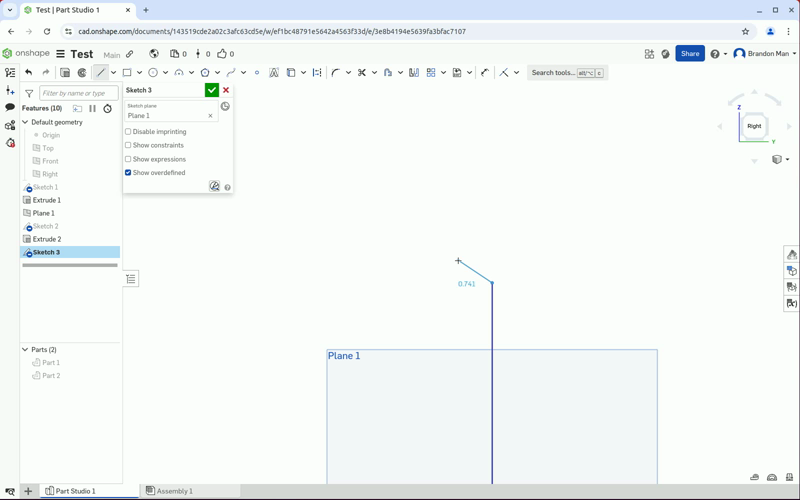
scroll(-6)
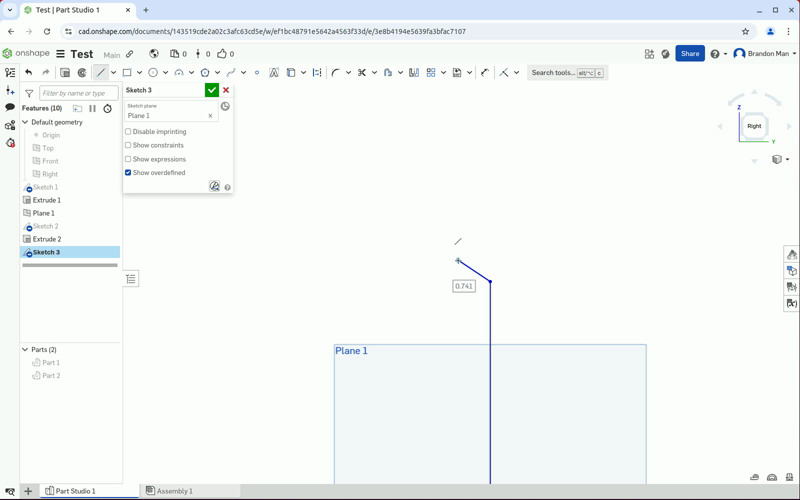
scroll(-6)
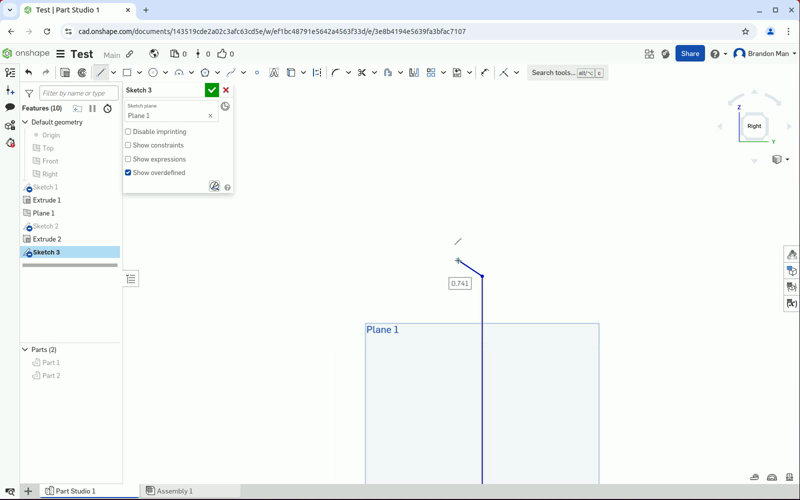
scroll(-6)
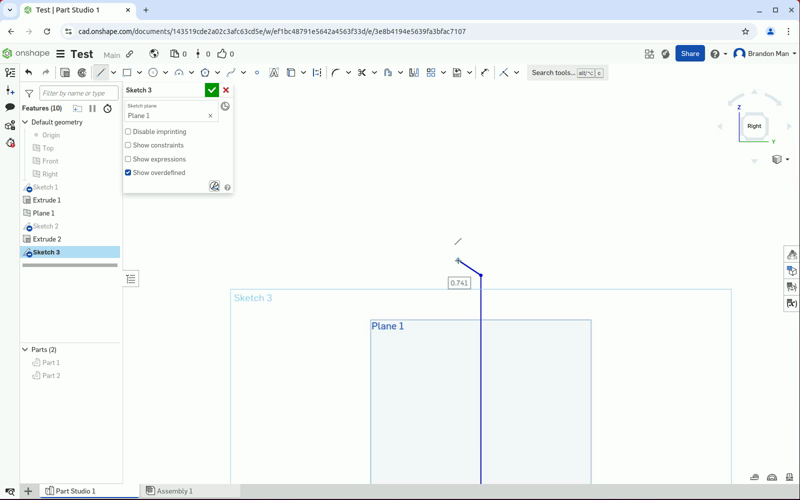
scroll(-6)
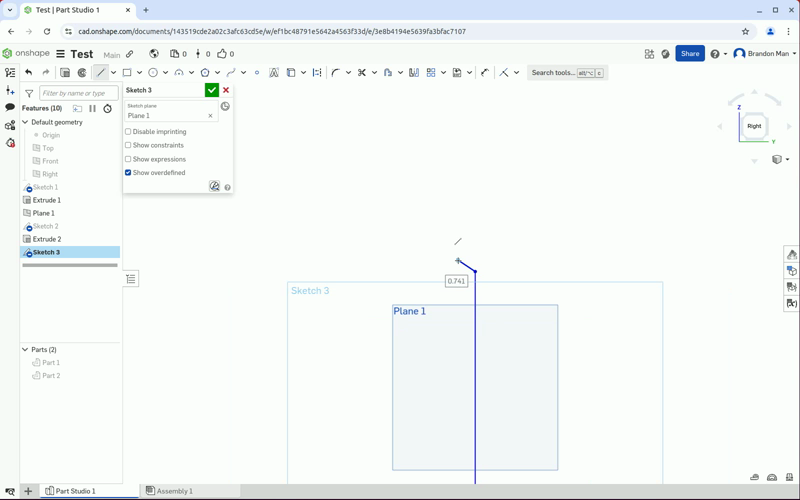
scroll(-6)
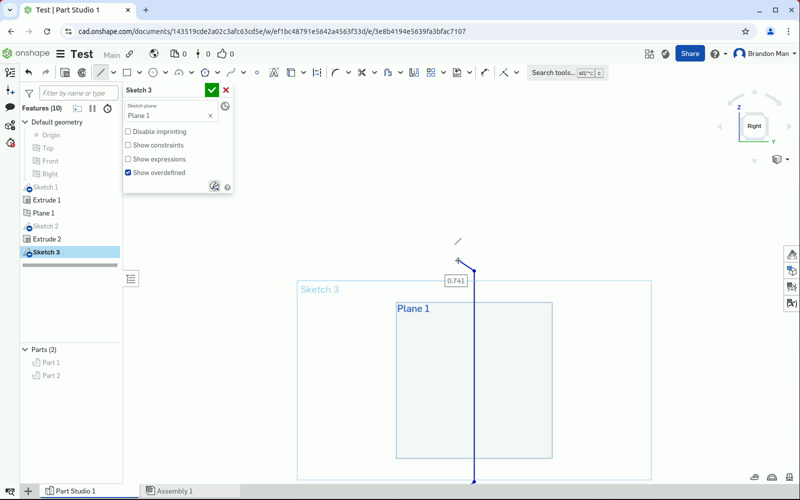
scroll(-6)
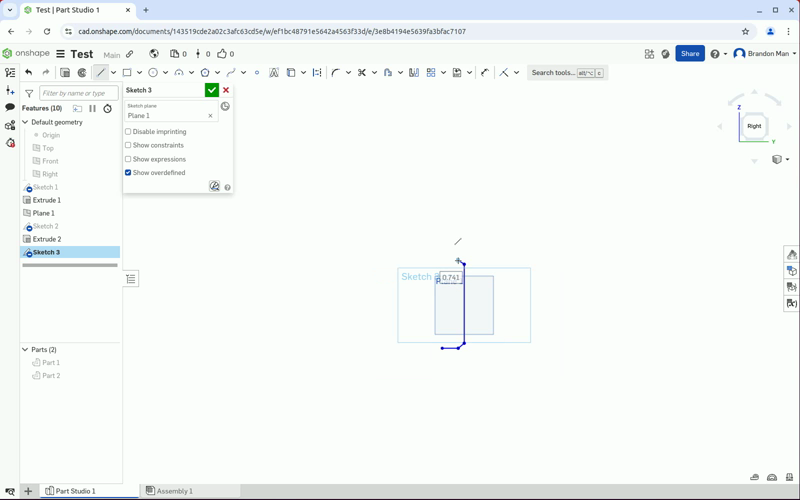
scroll(-6)
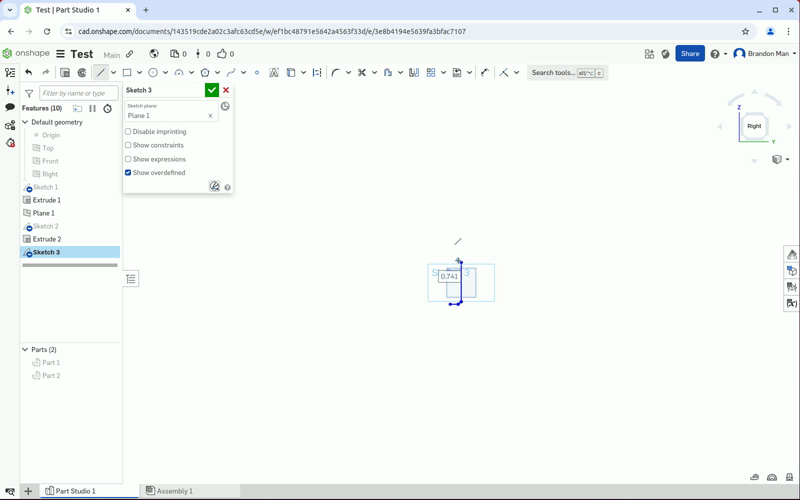
key_up(shift)
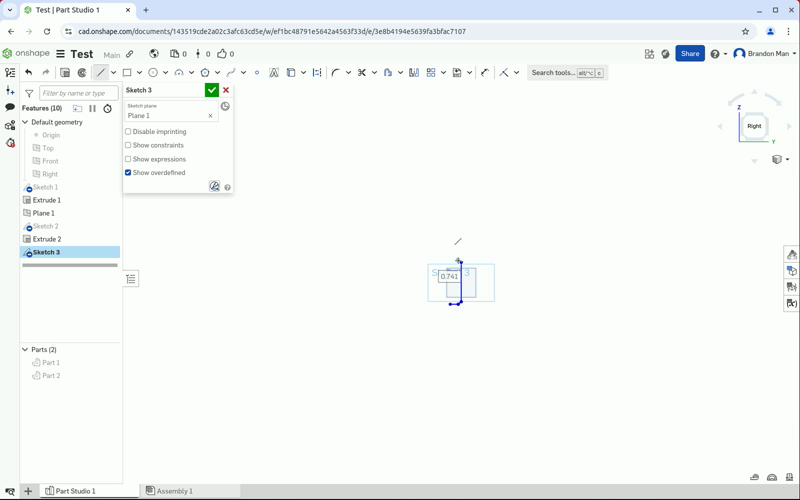
key_down(shift)
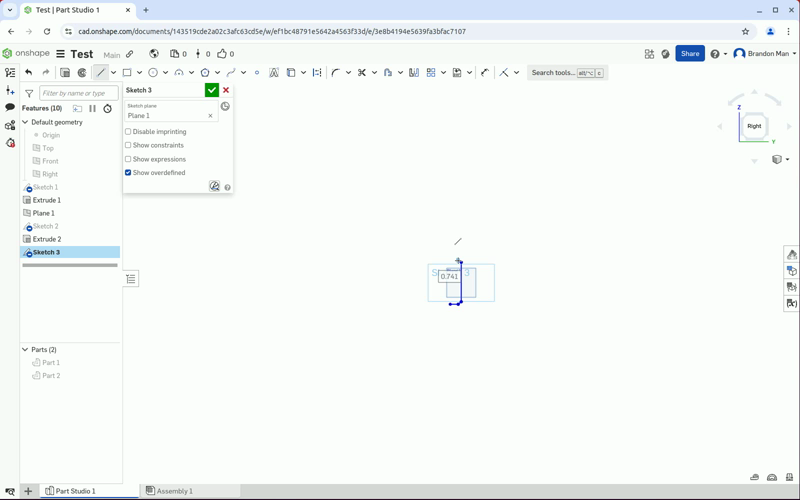
mouse_move(488, 260)
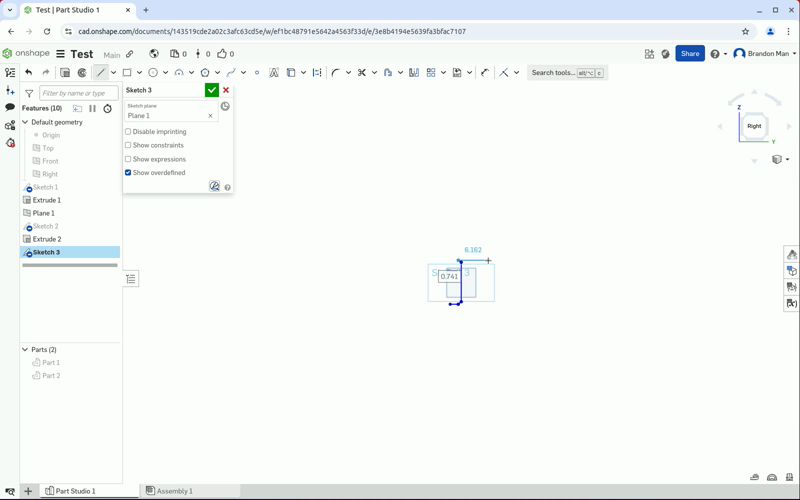
mouse_move(450, 260)
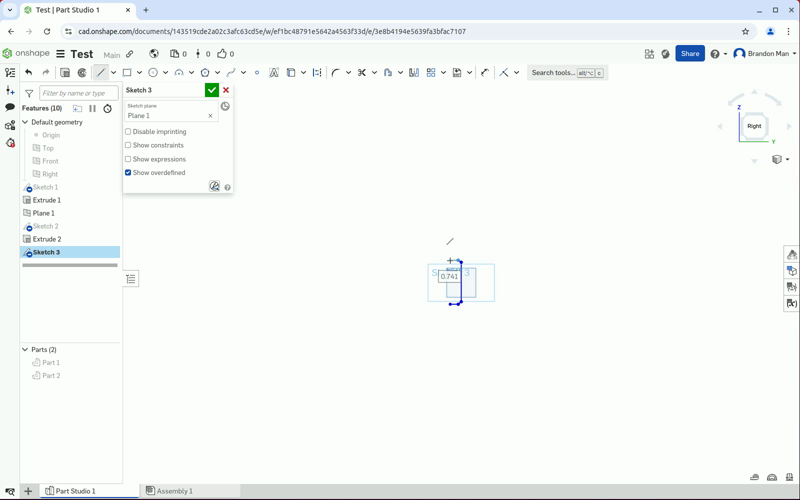
click(450, 260)
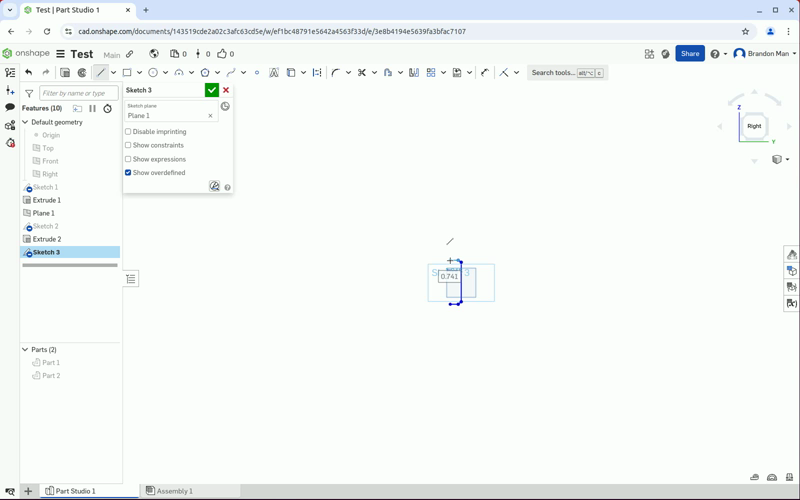
key_up(shift)
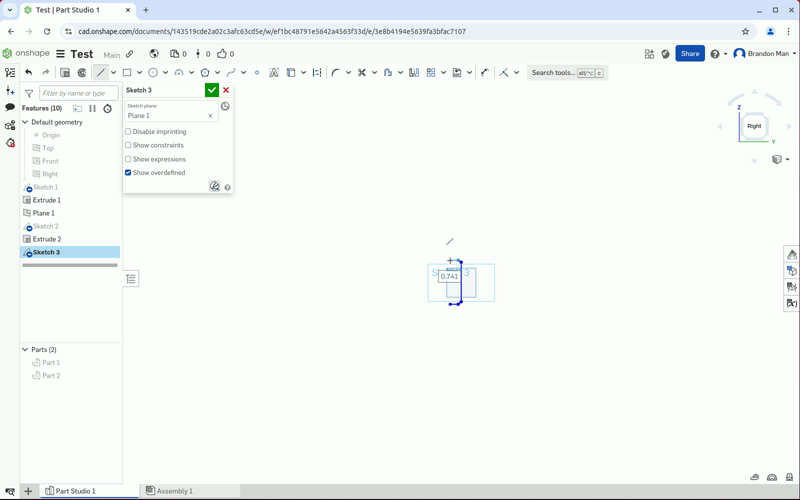
mouse_move(480, 260)
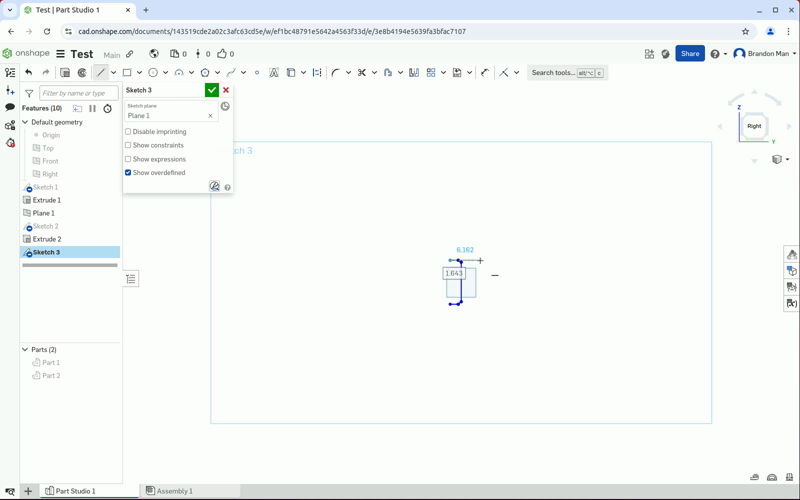
key_down(shift)
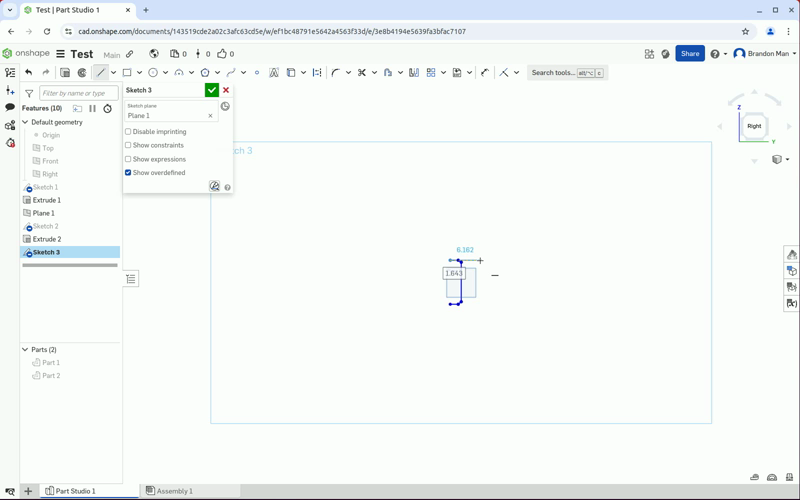
mouse_move(450, 304)
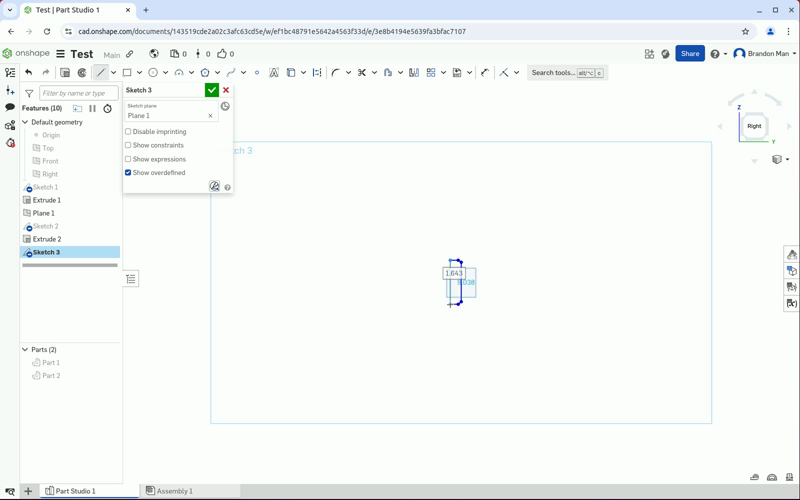
key_up(shift)
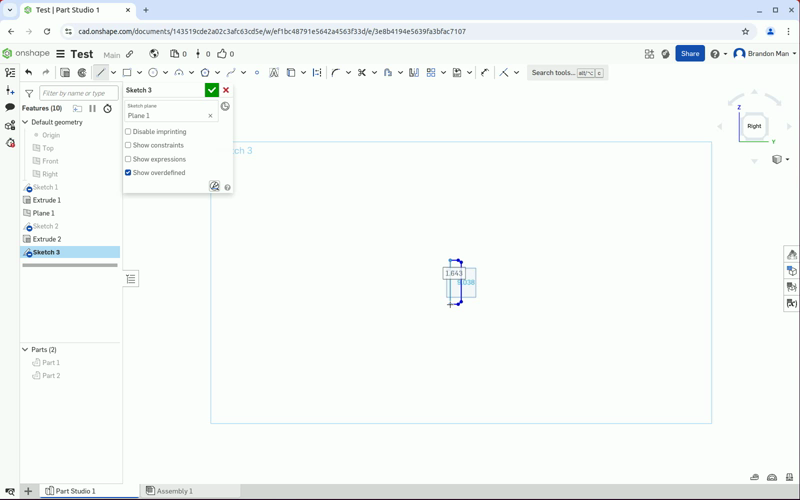
click(450, 304)
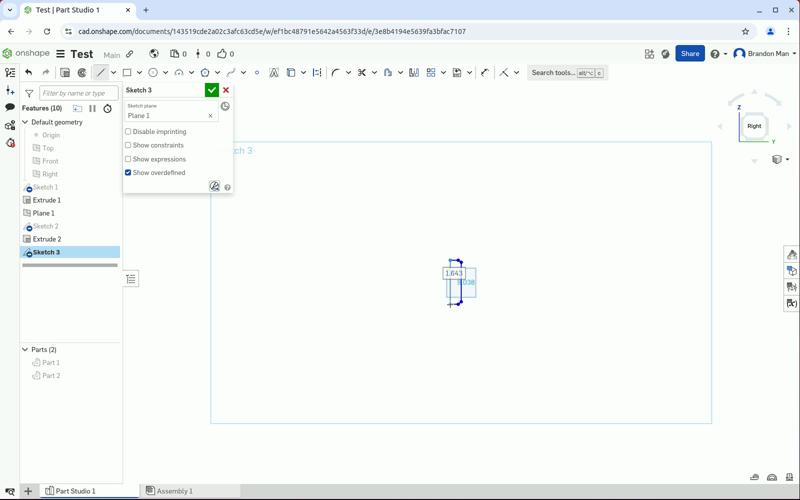
key(esc)
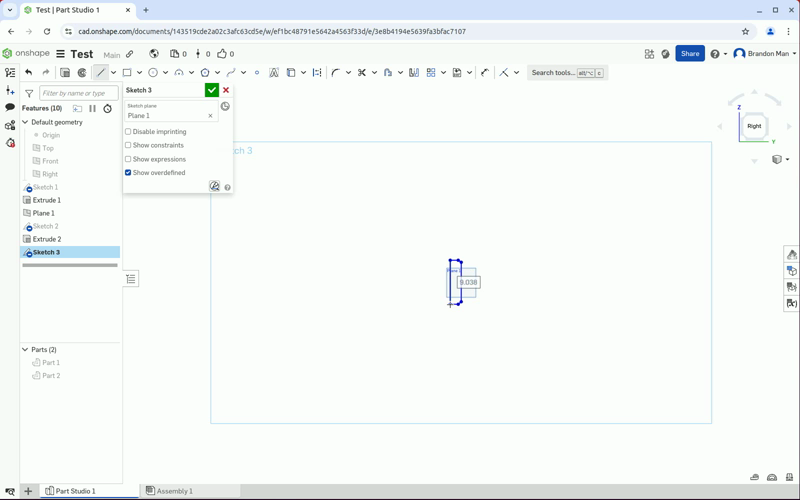
mouse_move(452, 282)
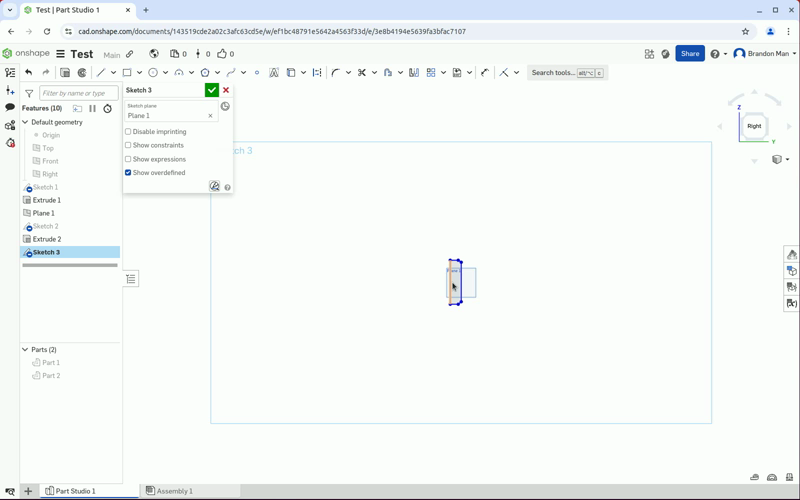
scroll(6)
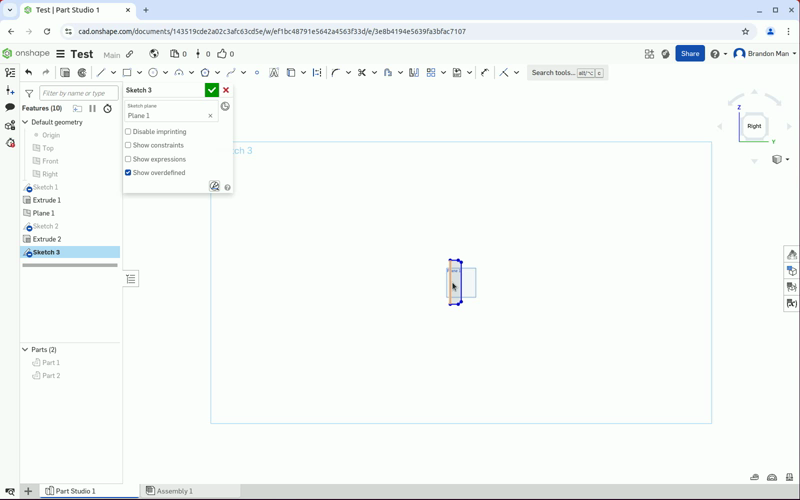
scroll(6)
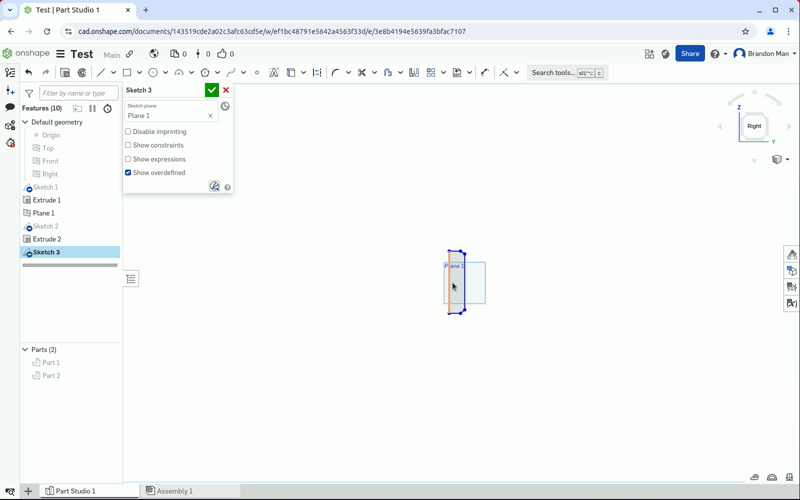
scroll(6)
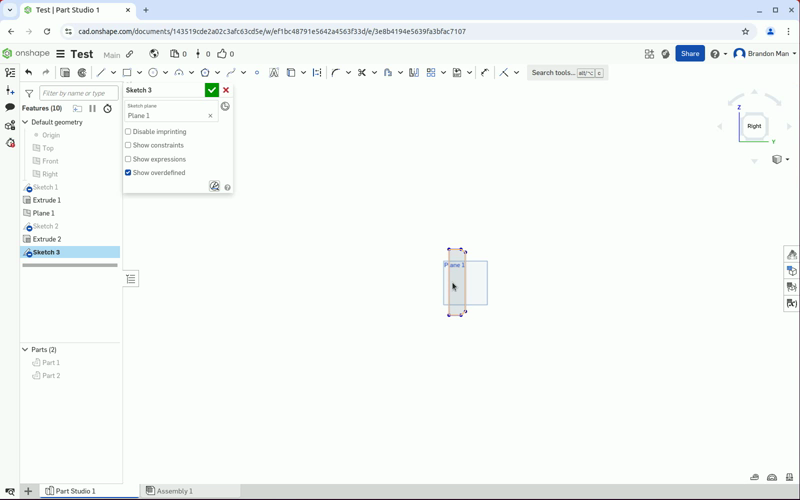
scroll(6)
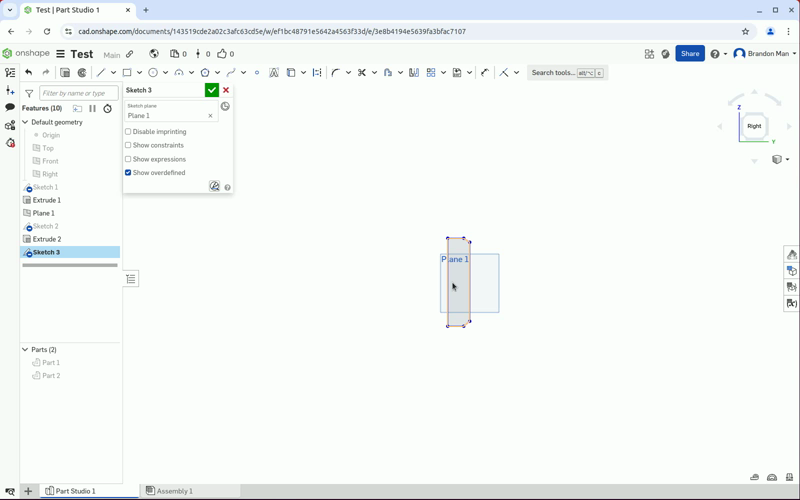
scroll(6)
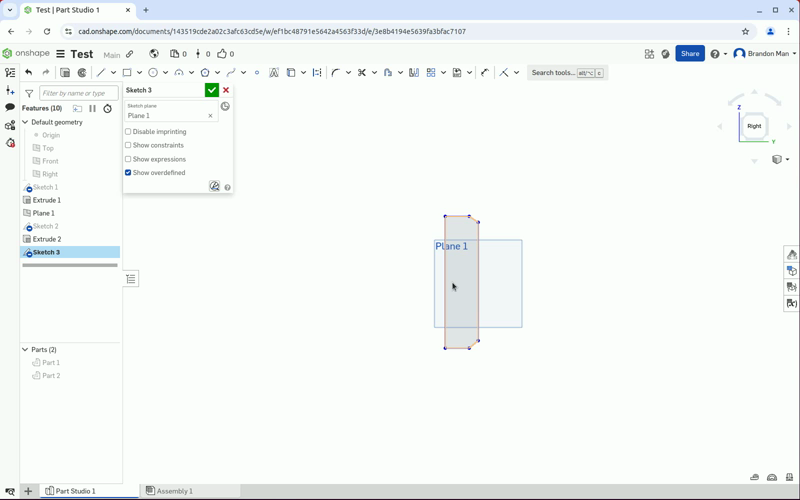
scroll(6)
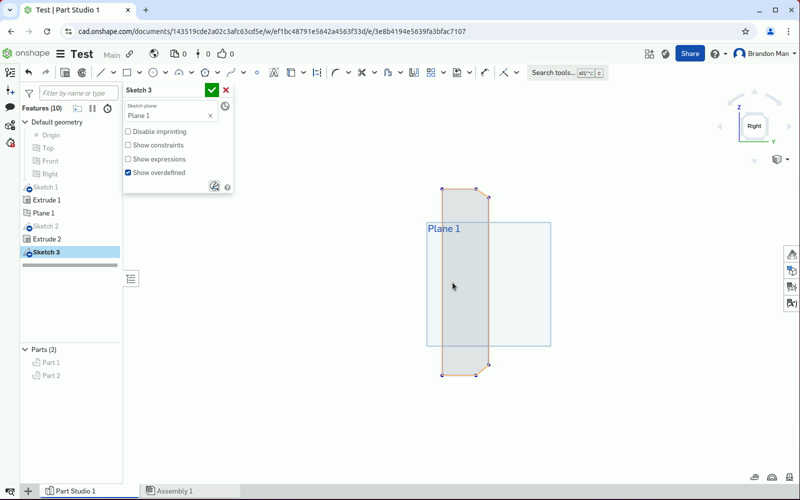
scroll(6)
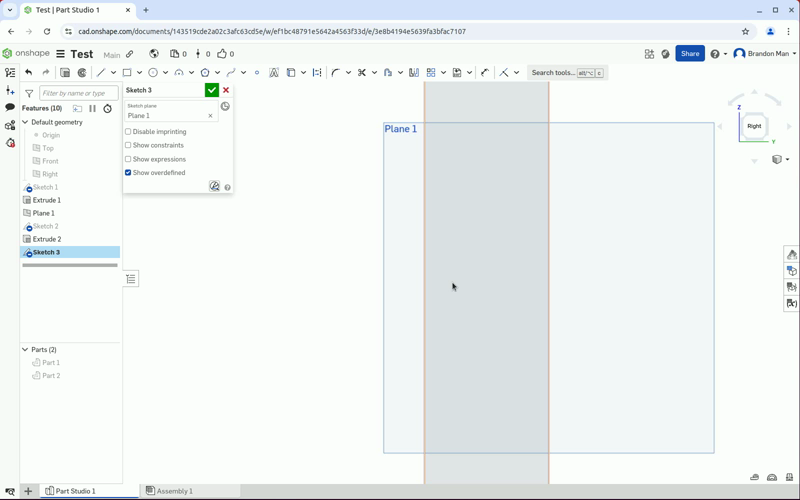
click(452, 282)
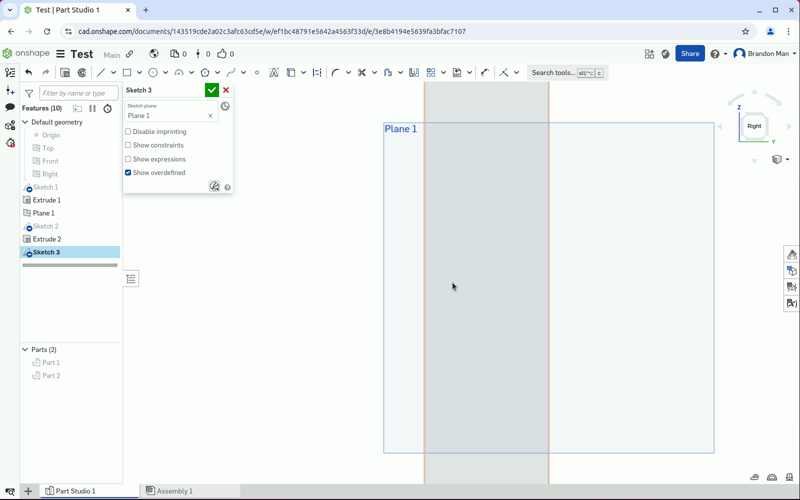
scroll(-6)
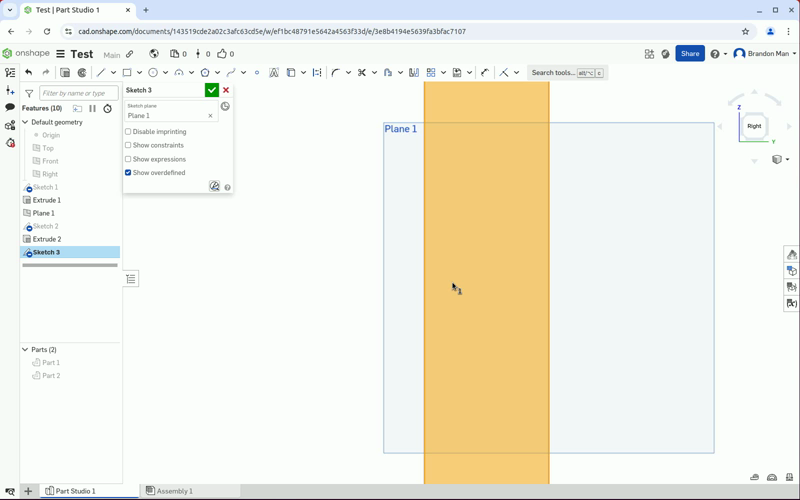
scroll(-6)
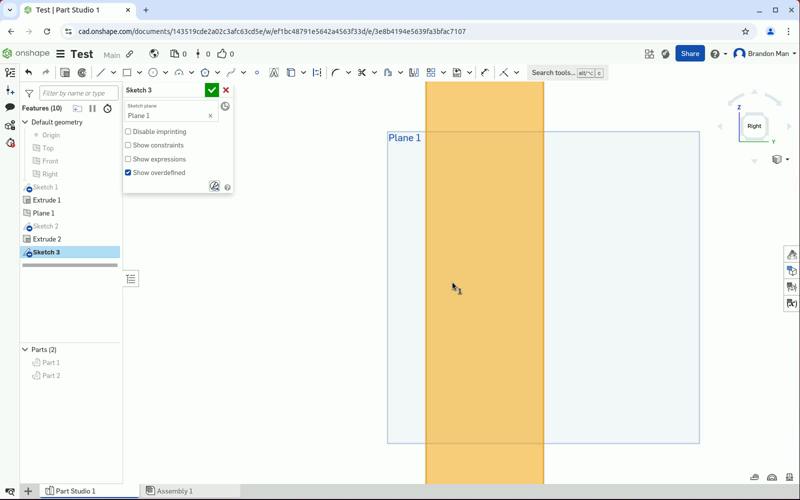
scroll(-6)
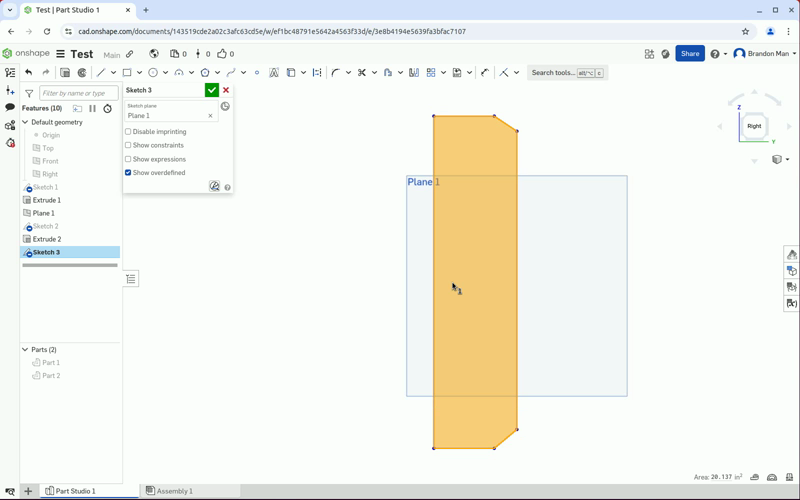
scroll(-6)
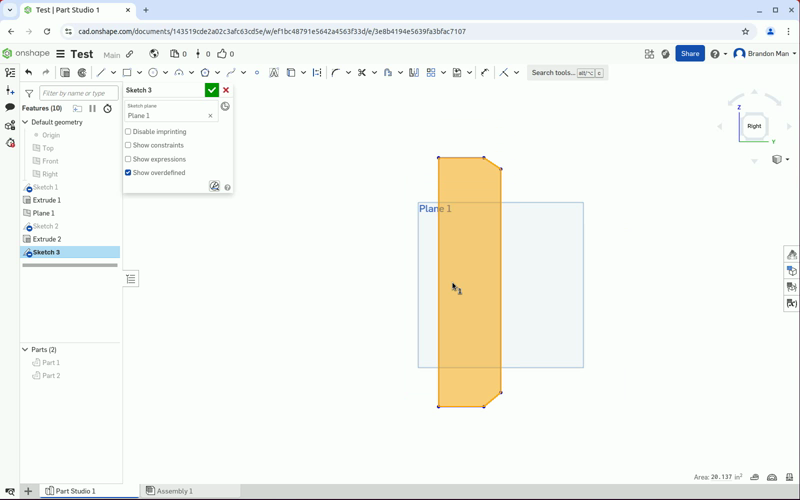
scroll(-6)
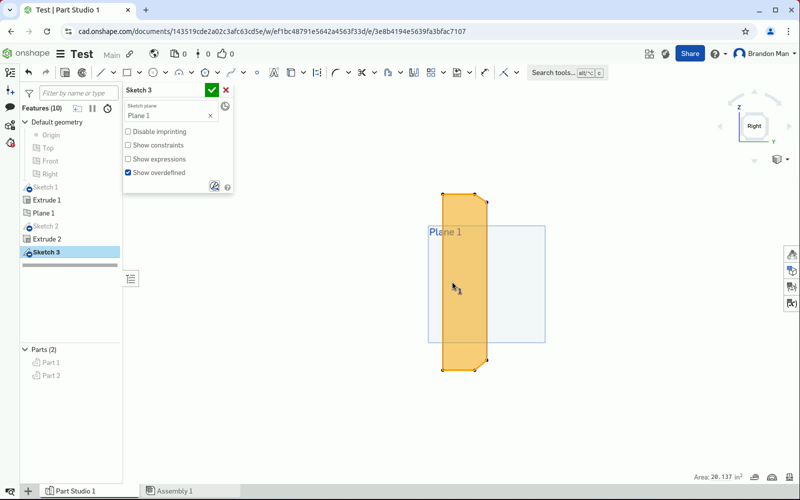
scroll(-6)
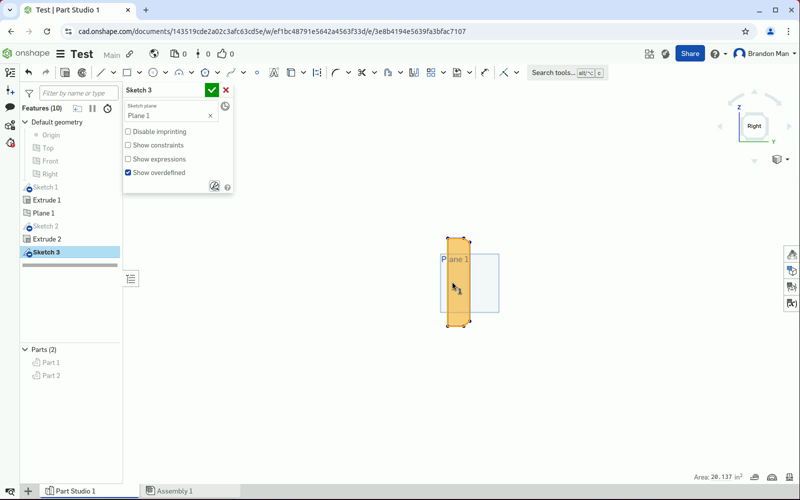
scroll(-6)
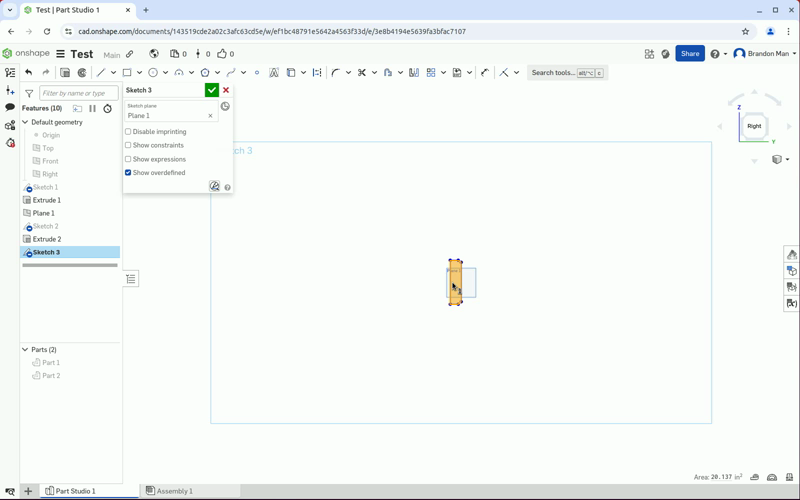
mouse_move(73, 352)
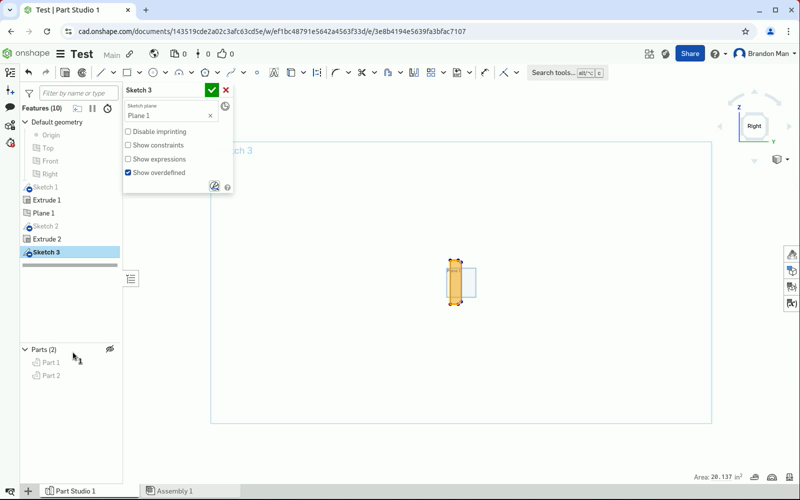
key(shift+y)
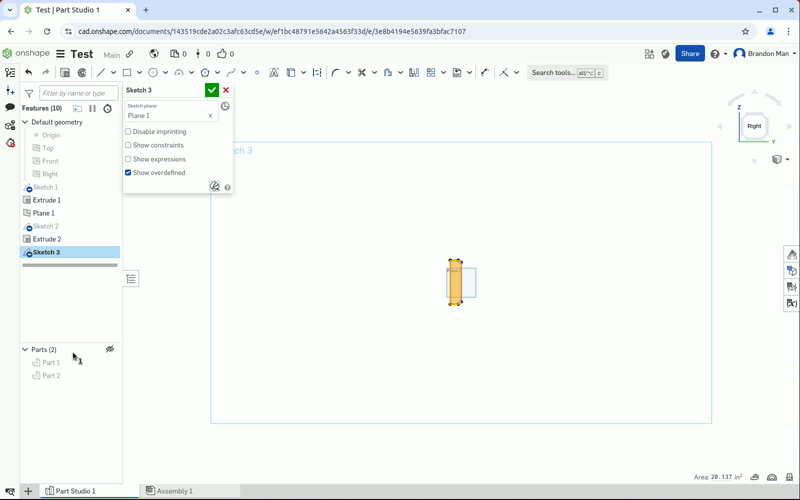
key(shift+e)
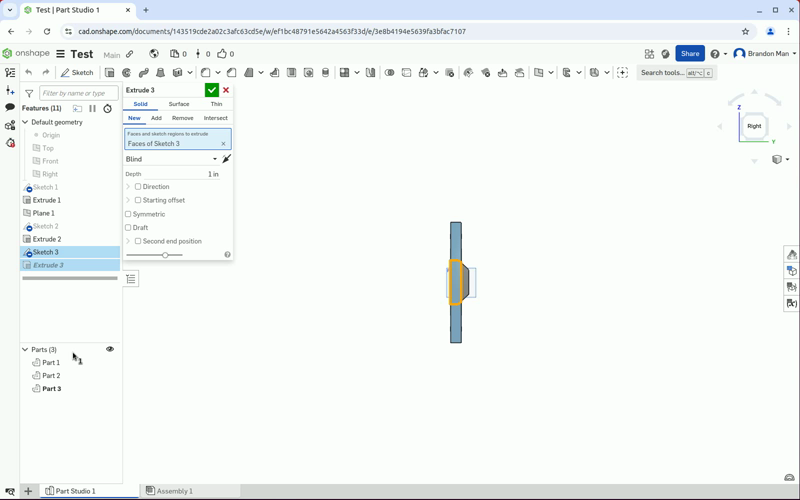
mouse_move(143, 106)
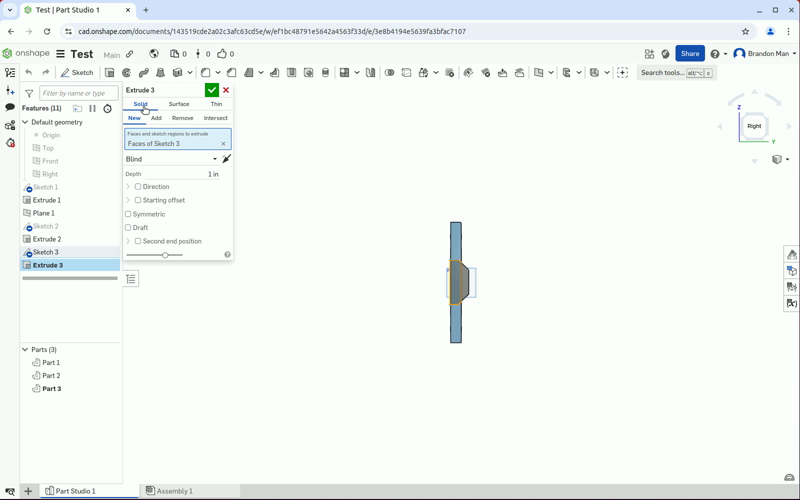
click(143, 106)
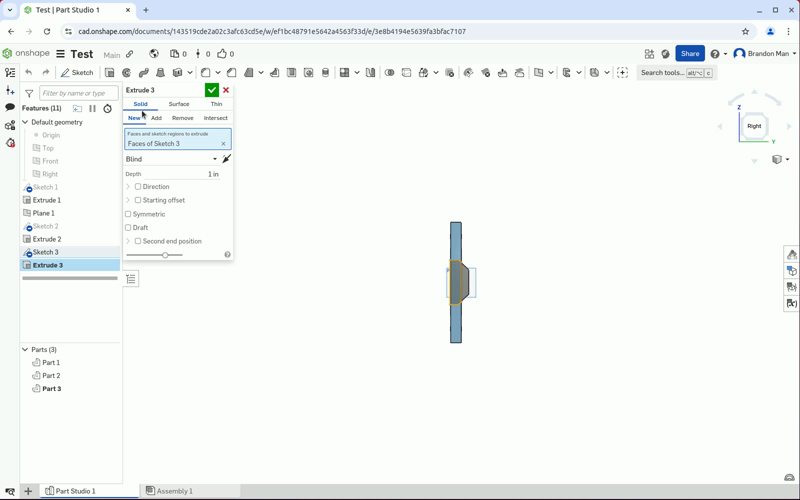
mouse_move(137, 120)
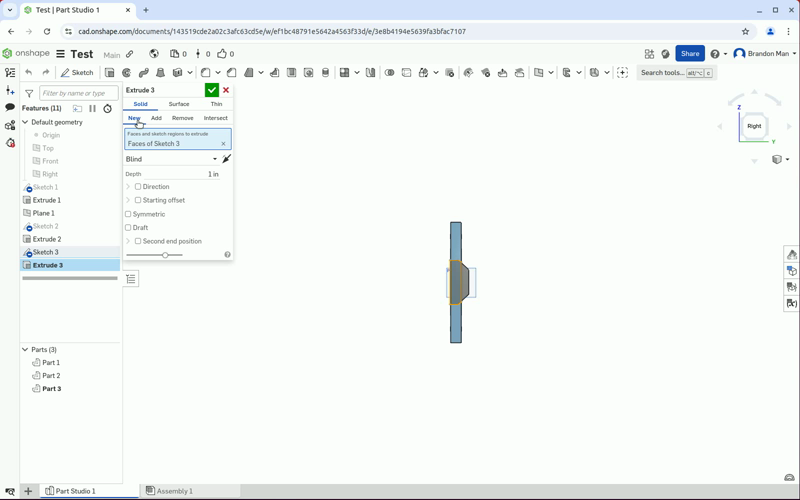
click(137, 120)
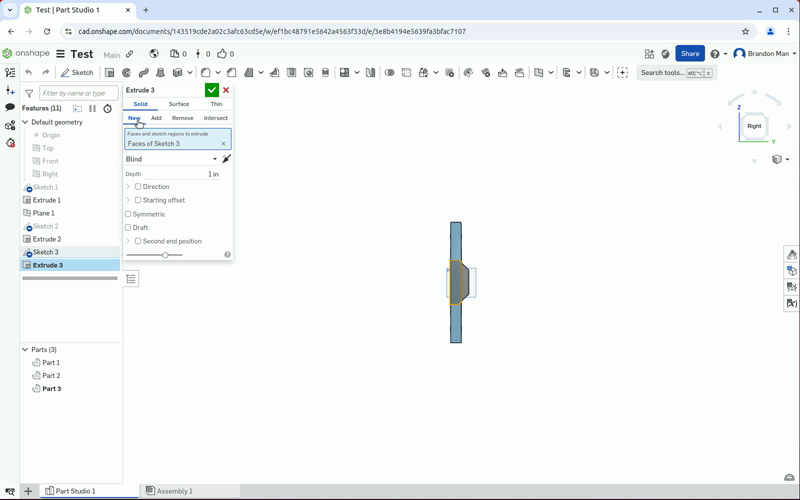
key(tab, 4)
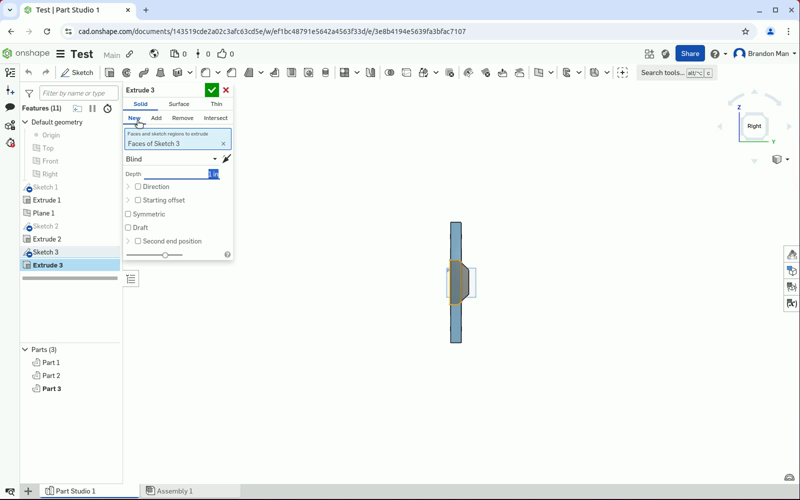
text(10.832)
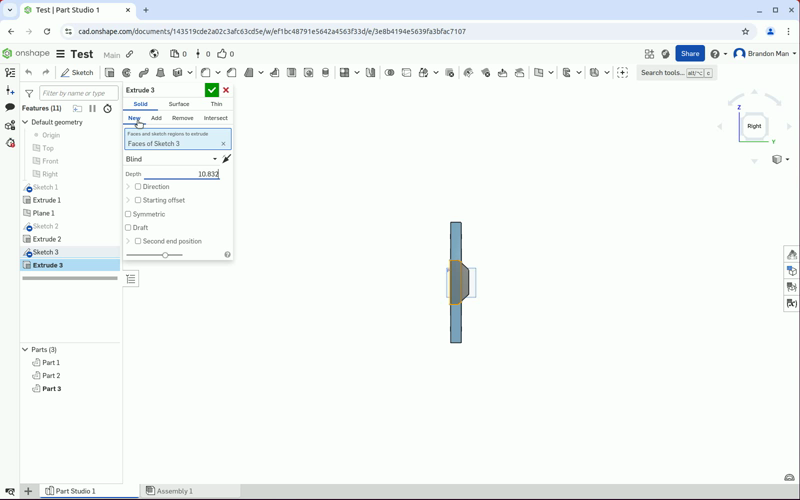
key(enter)
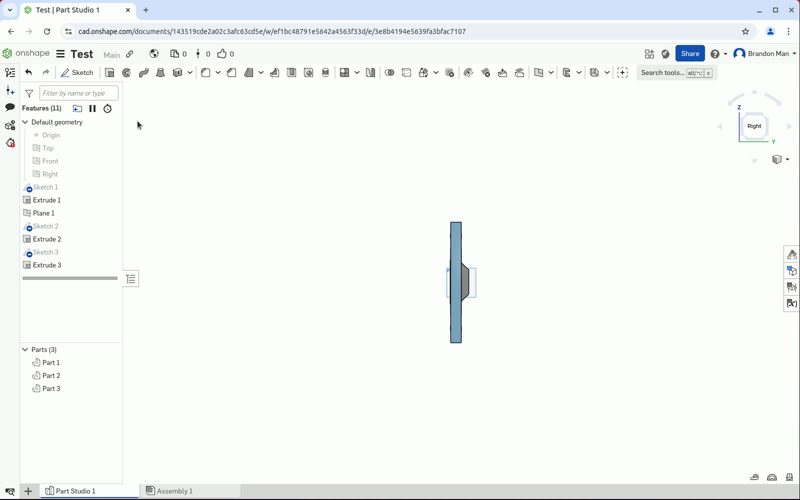
key(shift+h)
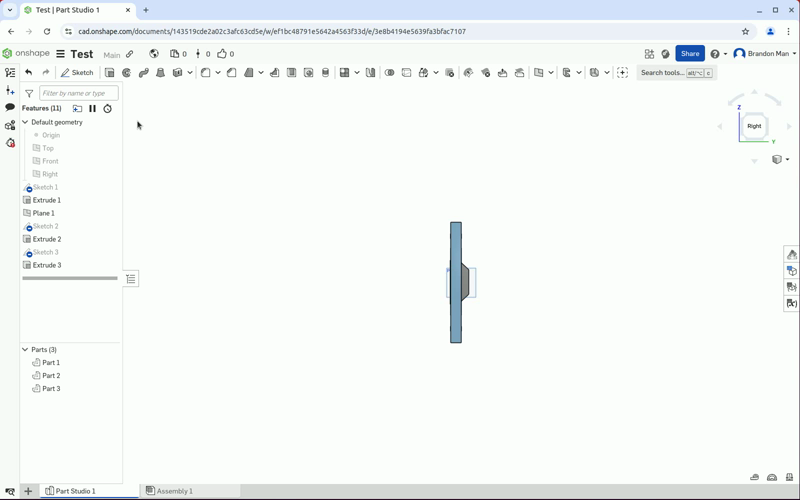
key(shift+h)
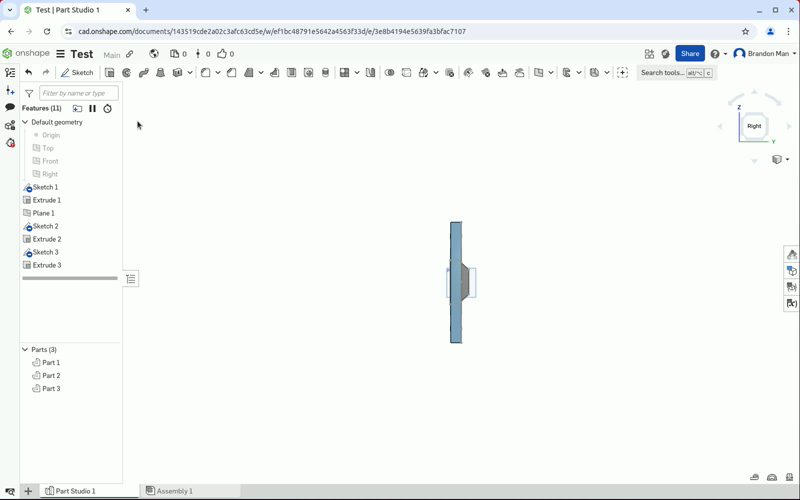
key(shift+7)
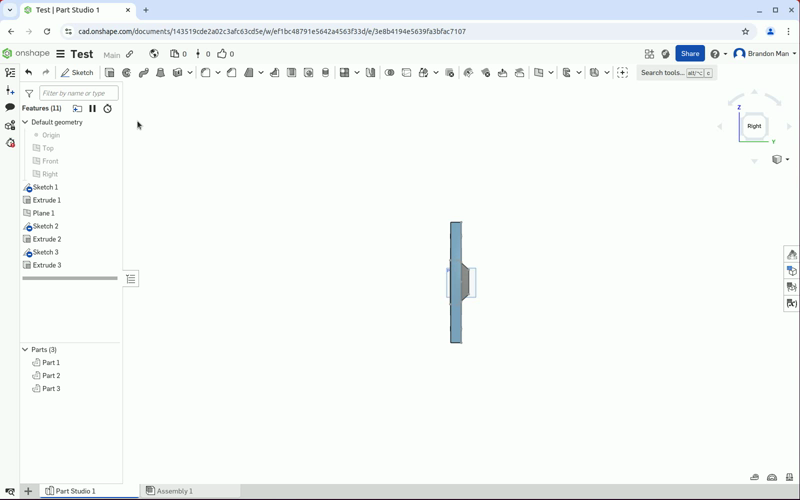
key(right, 2)
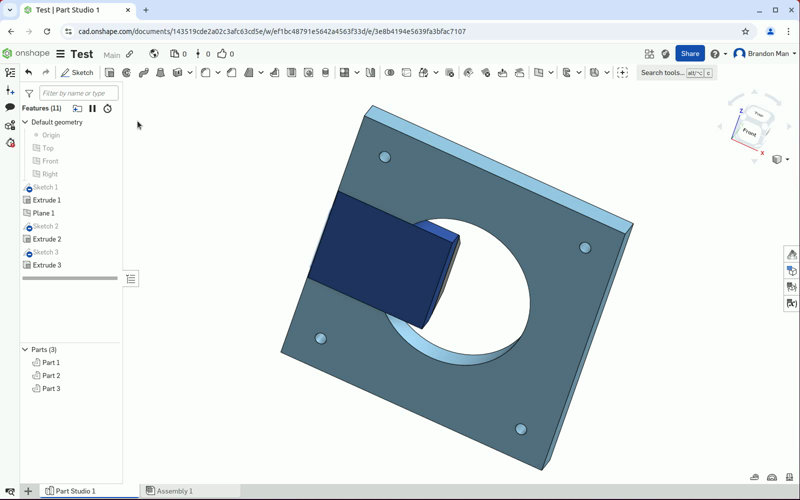
key(down, 2)
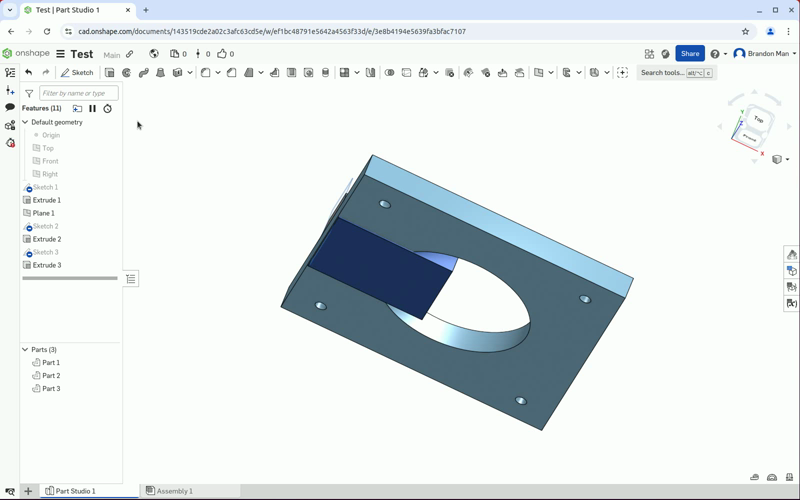
key(up, 2)
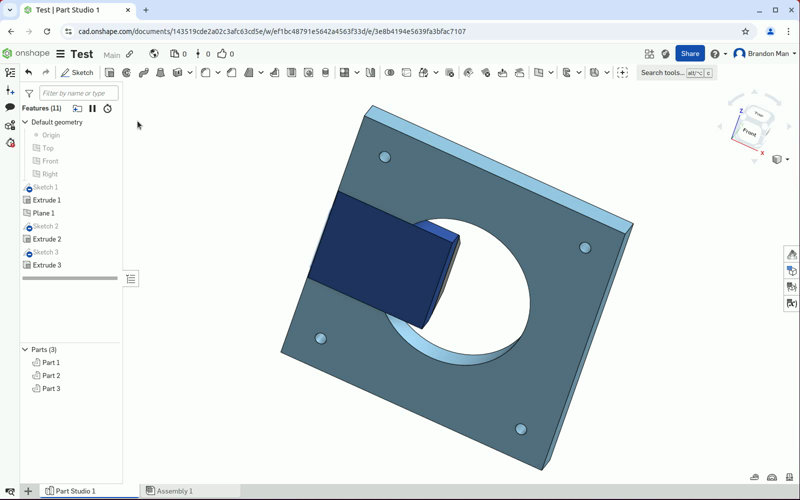
key(left, 2)
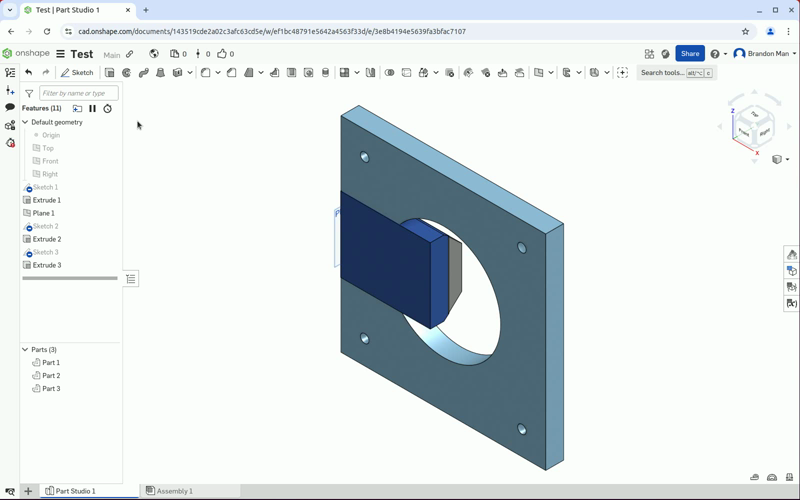
mouse_move(73, 189)
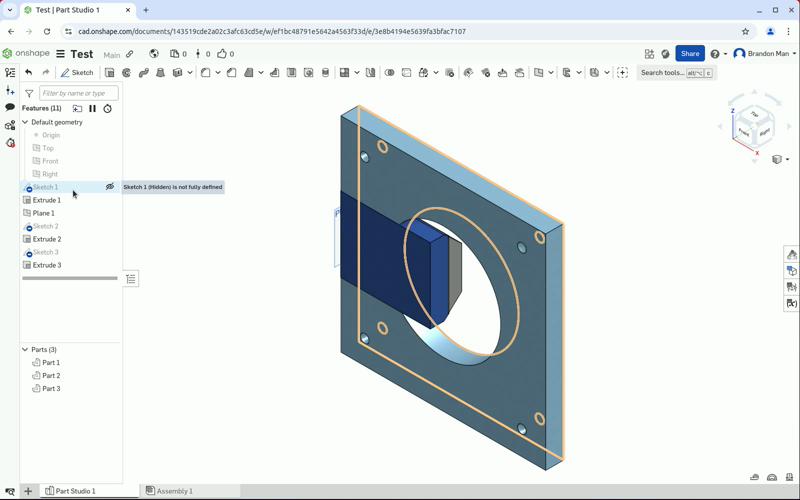
click(73, 189)